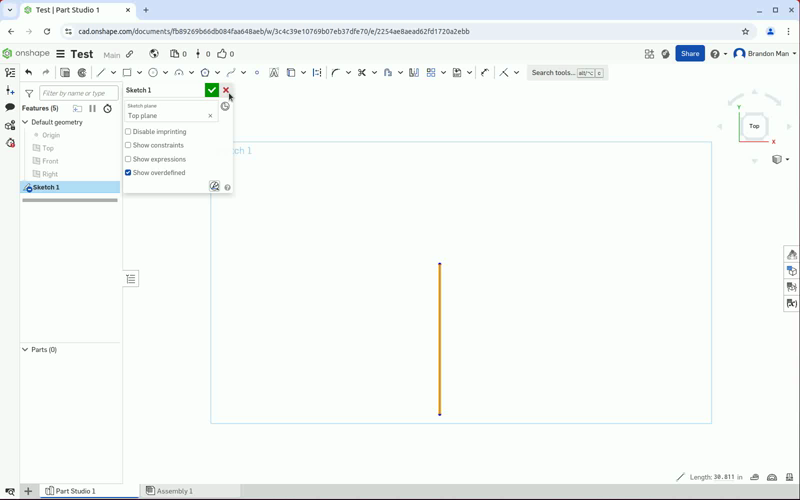
key(shift+h)
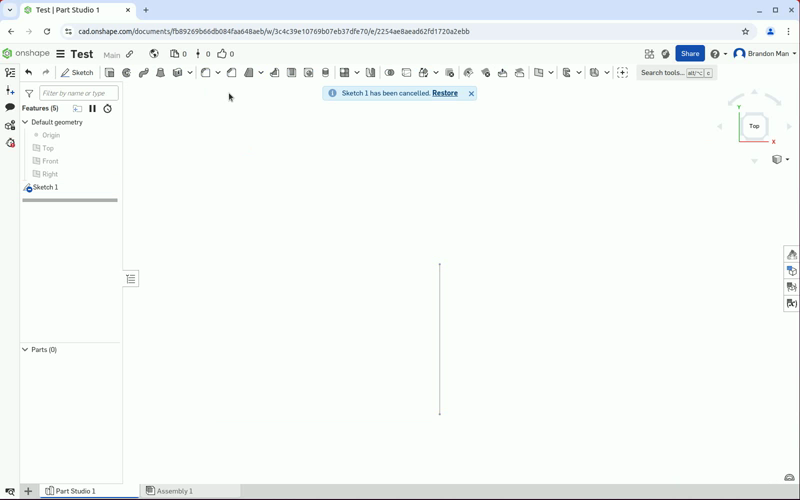
key(shift+s)
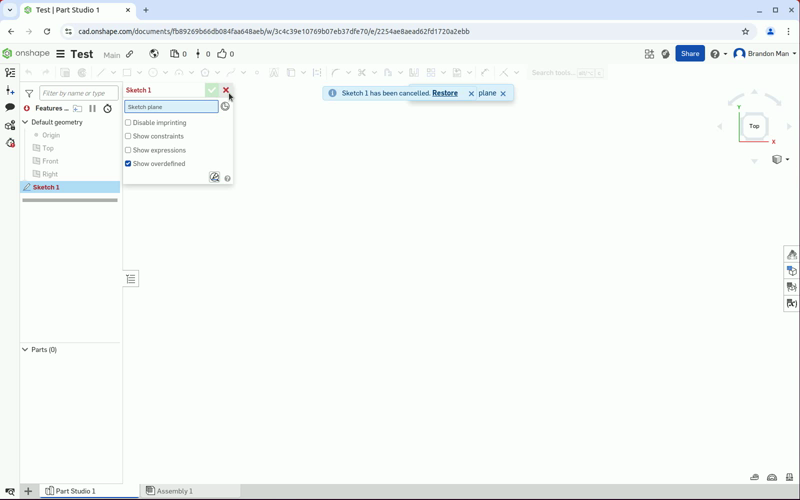
mouse_move(73, 150)
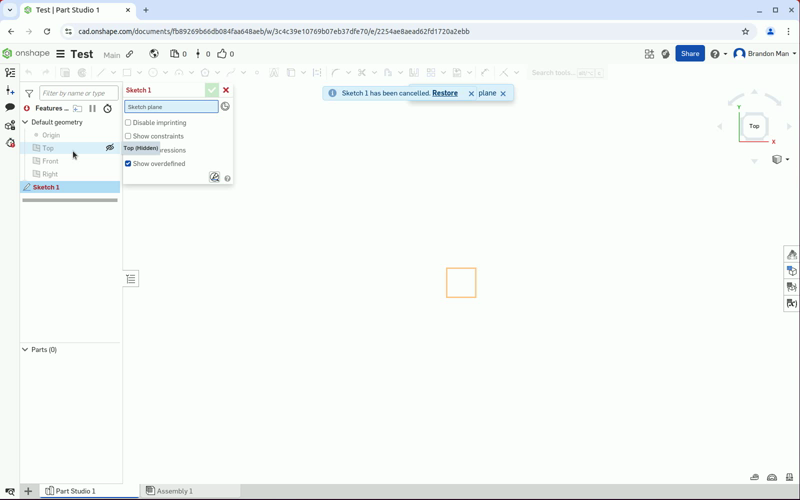
click(73, 150)
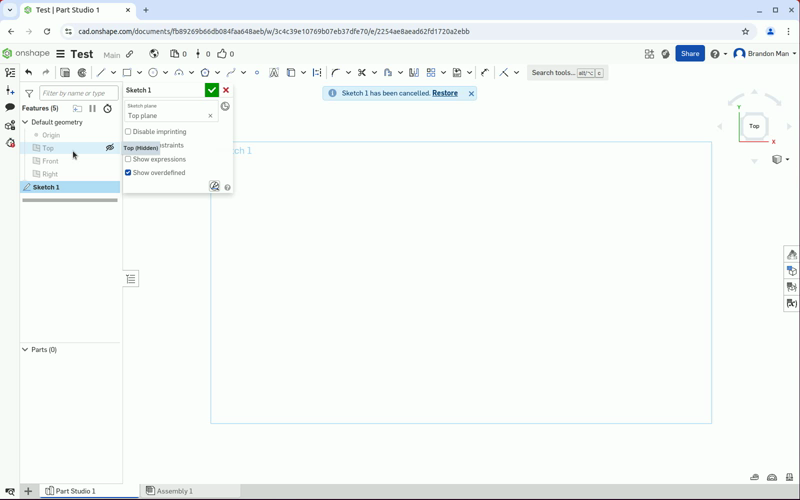
mouse_move(73, 352)
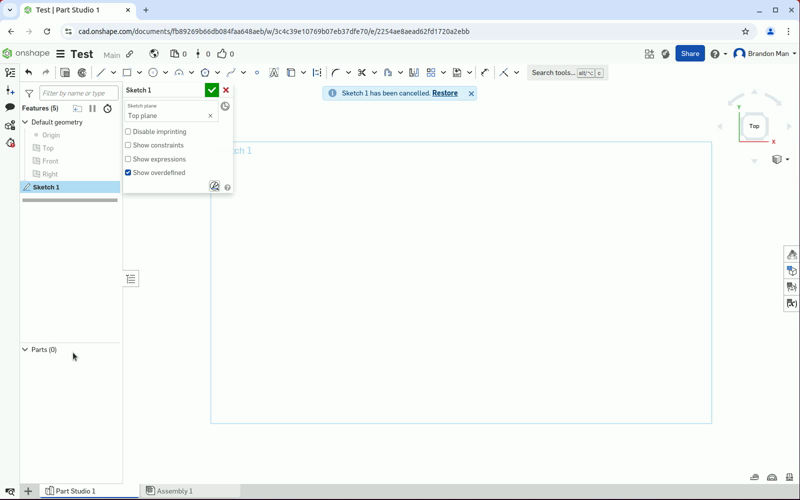
key(y)
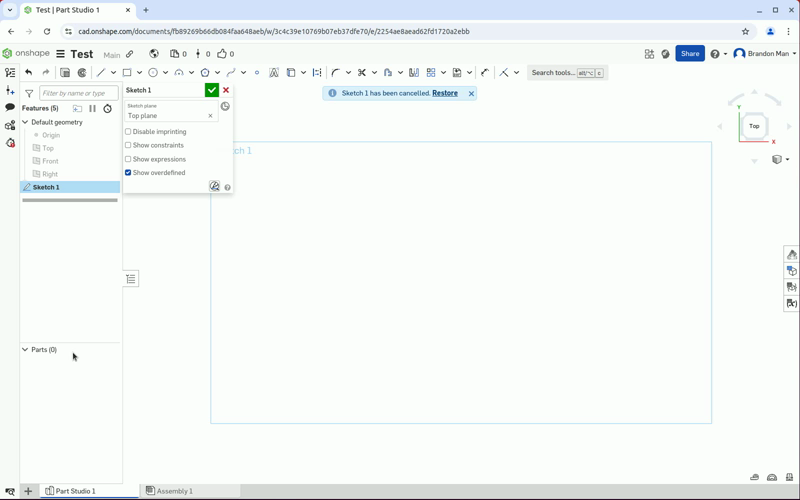
key(l)
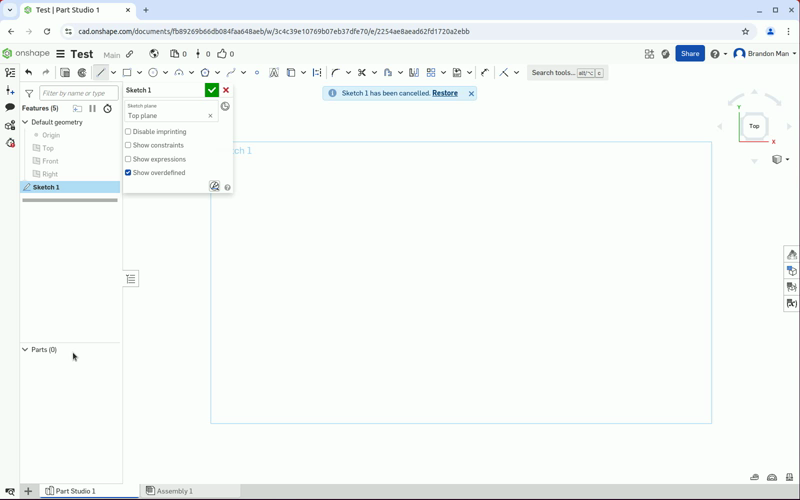
key_down(shift)
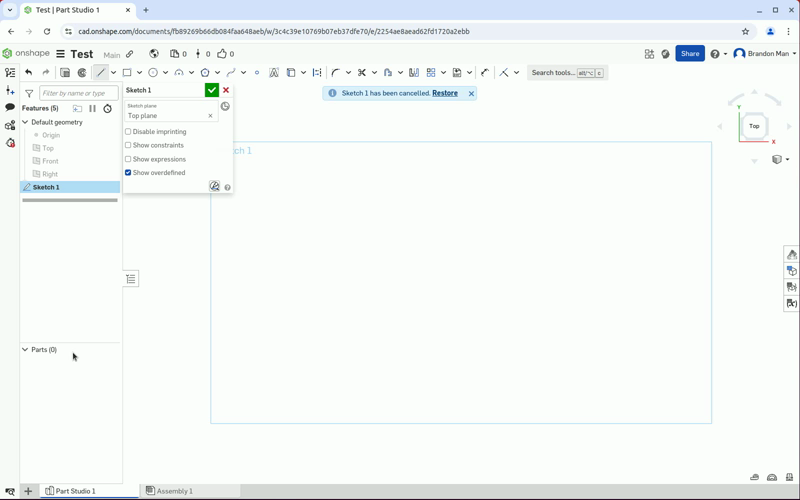
mouse_move(404, 294)
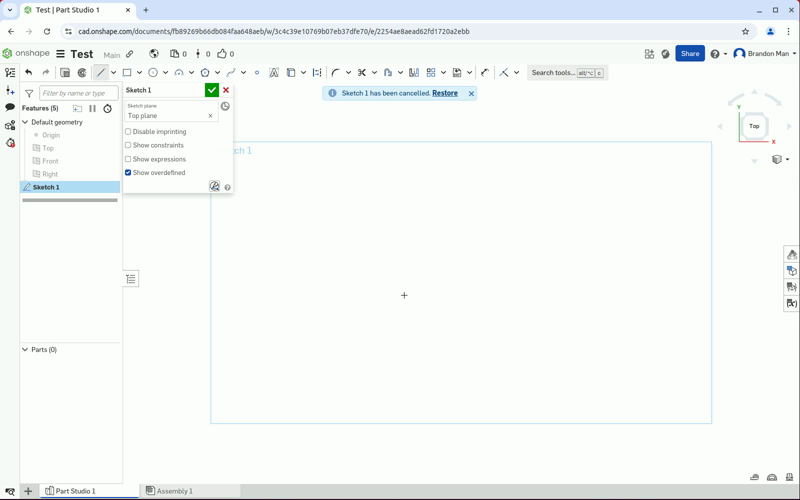
click(404, 294)
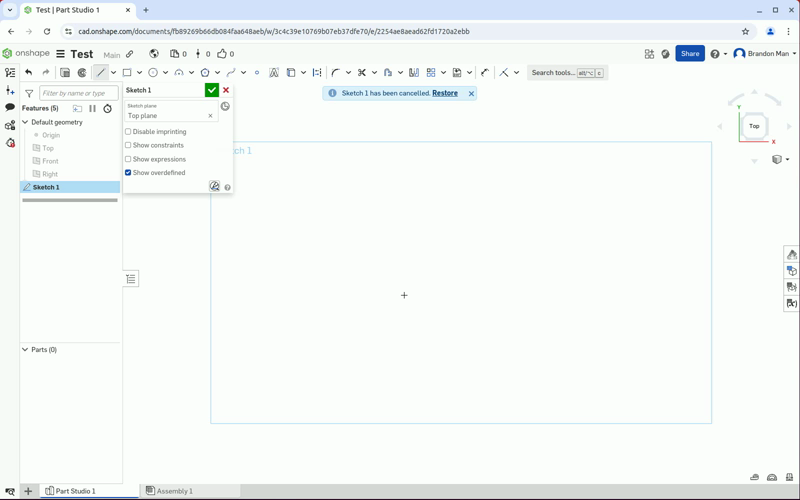
key_up(shift)
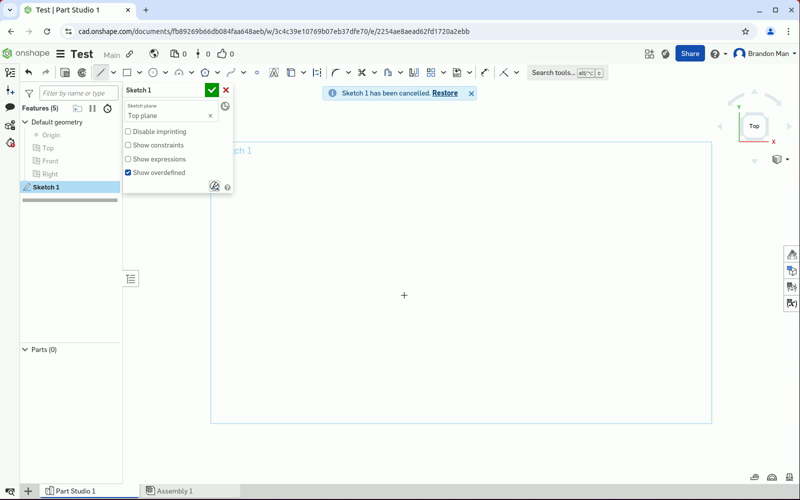
key_down(shift)
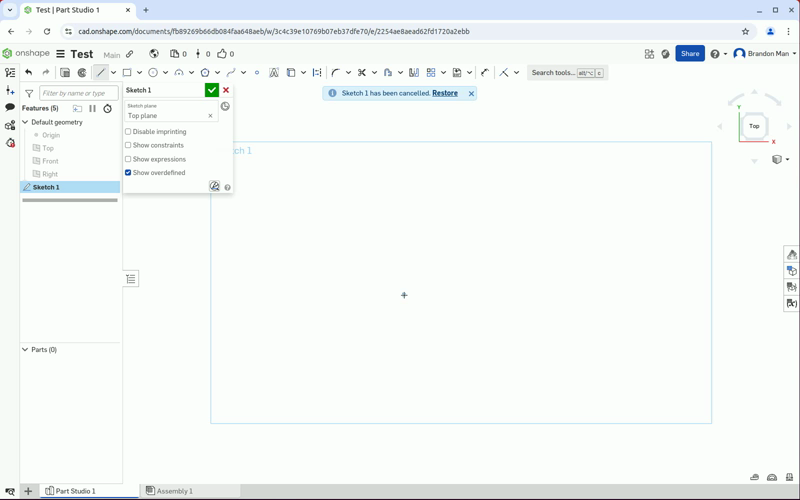
mouse_move(434, 294)
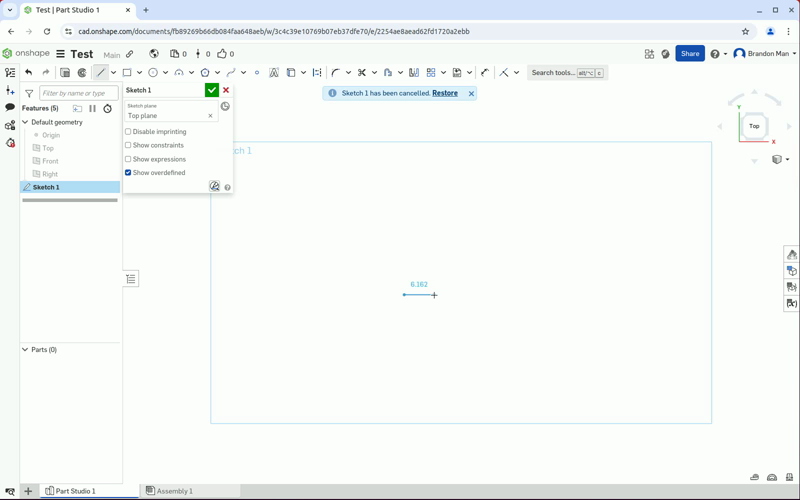
mouse_move(449, 311)
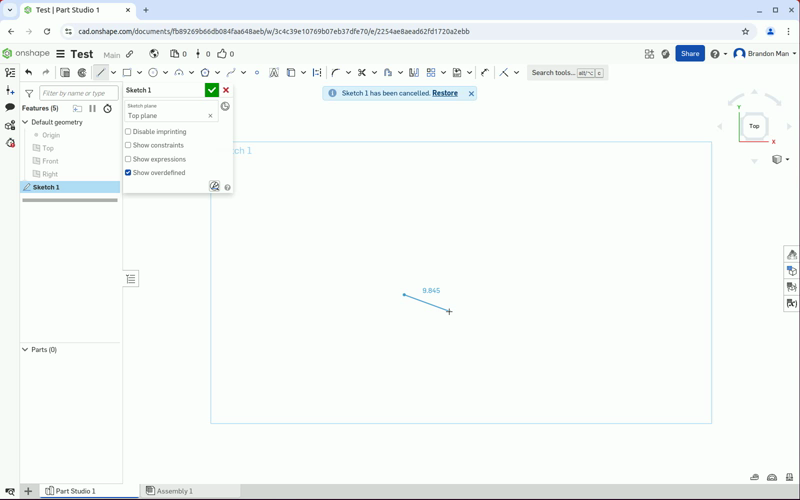
click(449, 311)
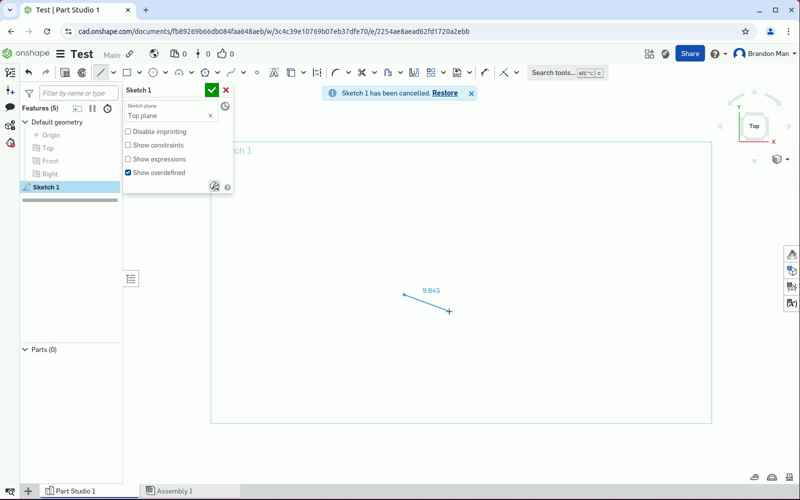
key_up(shift)
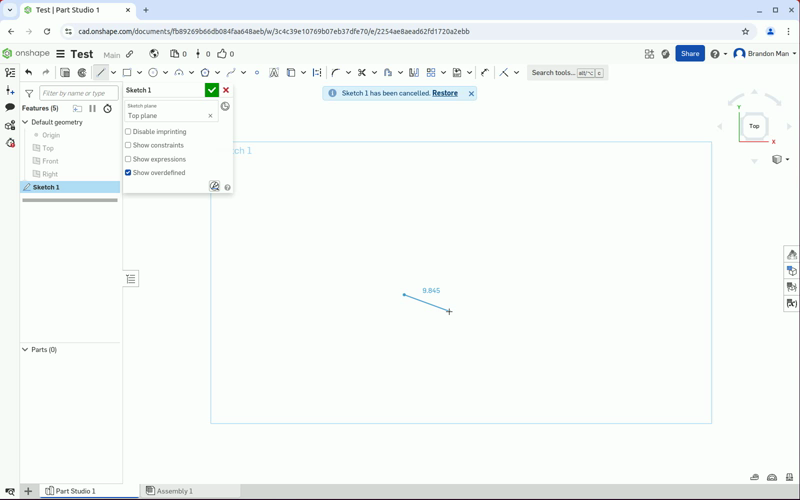
key_down(shift)
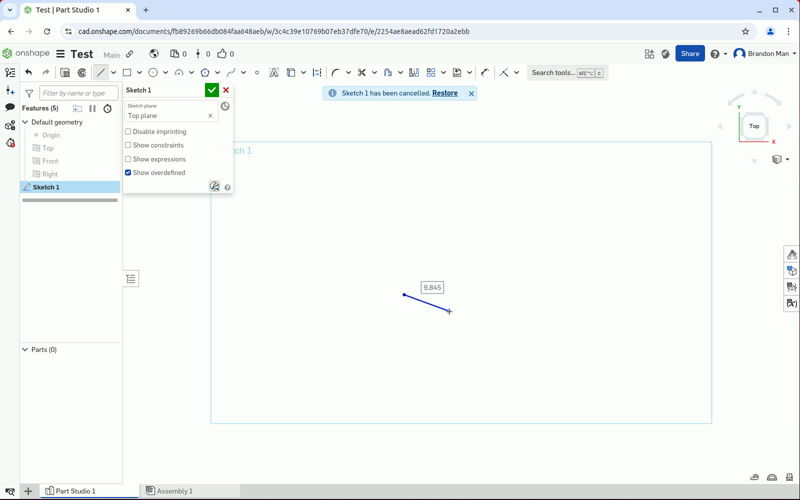
mouse_move(479, 311)
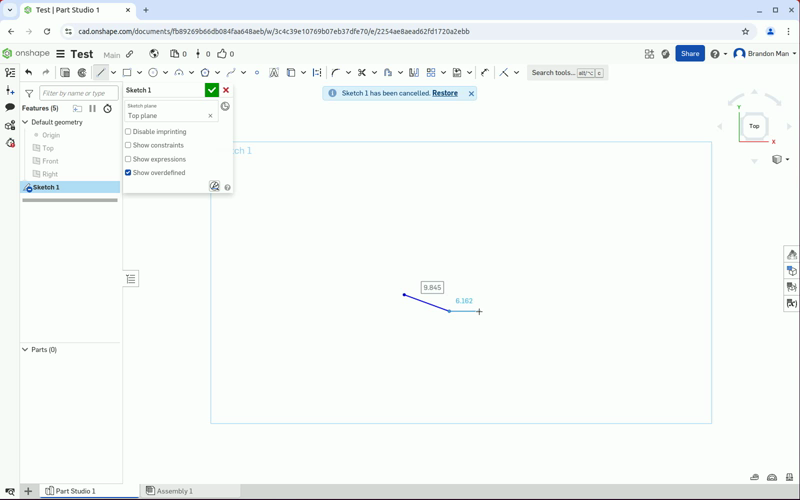
mouse_move(471, 311)
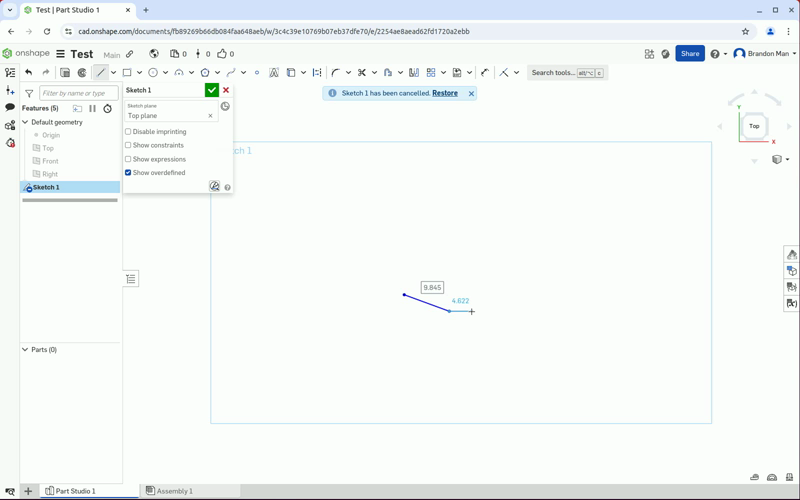
click(471, 311)
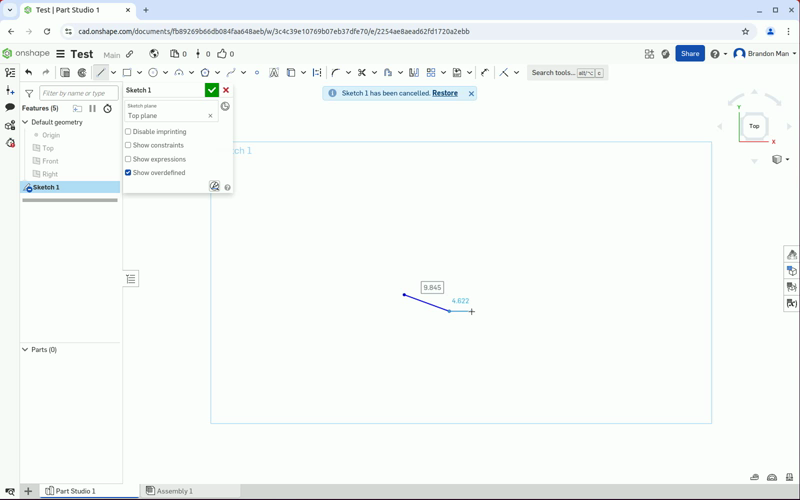
key_up(shift)
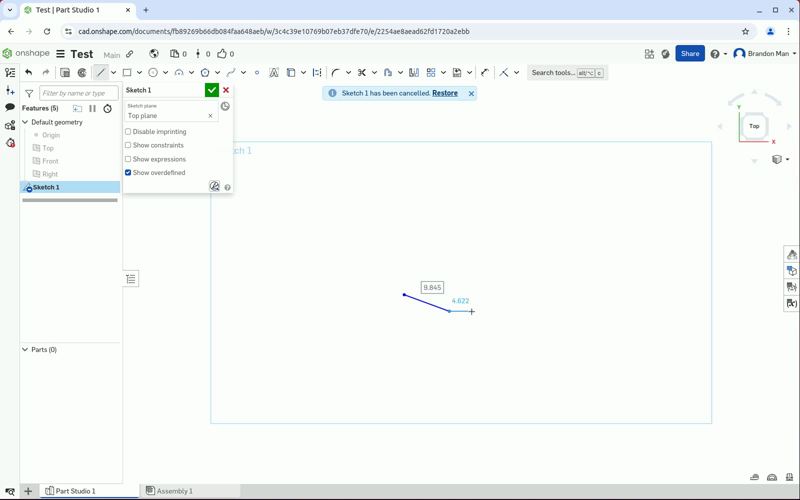
key_down(shift)
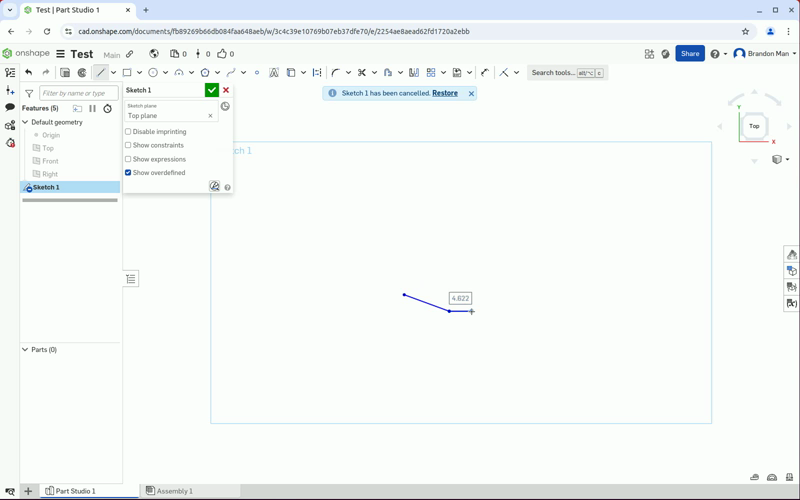
mouse_move(501, 311)
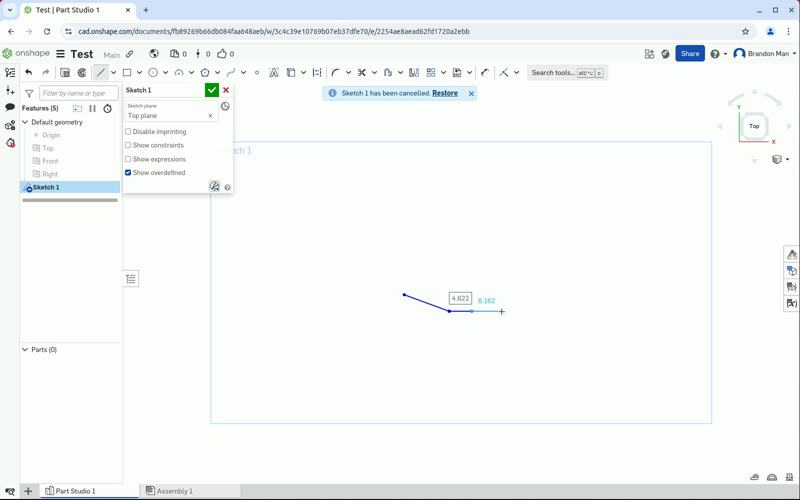
mouse_move(516, 294)
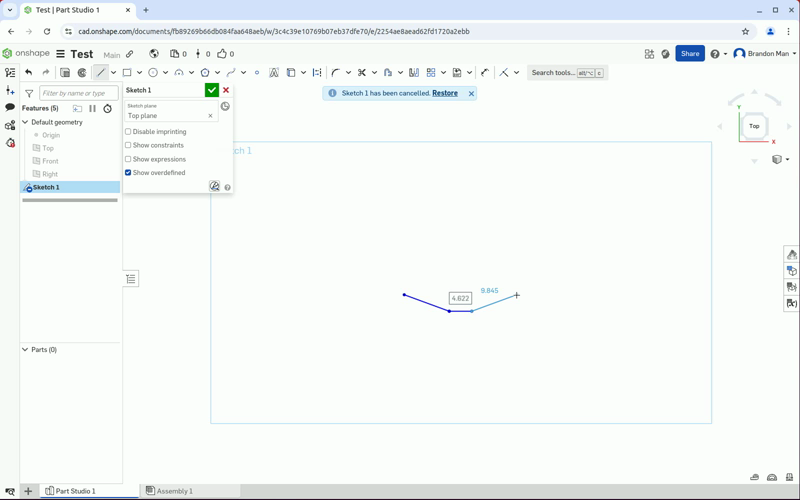
click(516, 294)
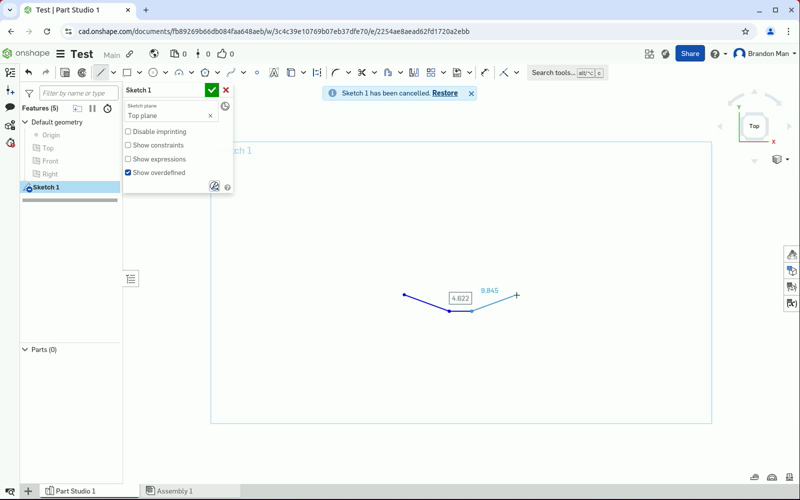
key_up(shift)
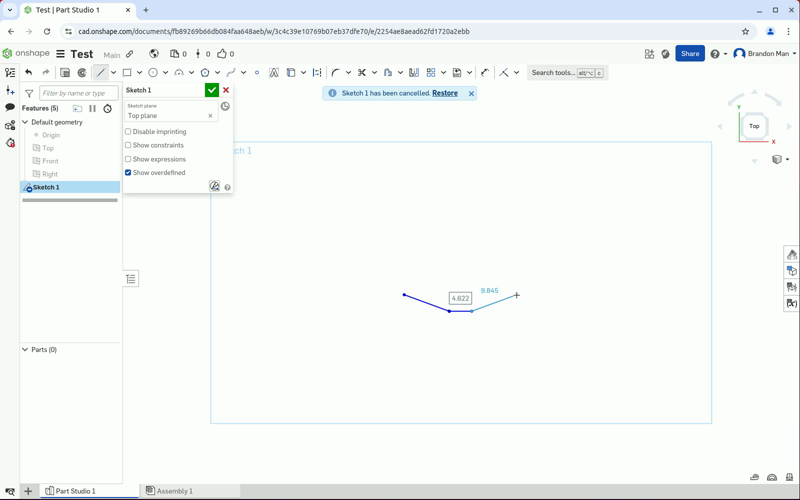
key_down(shift)
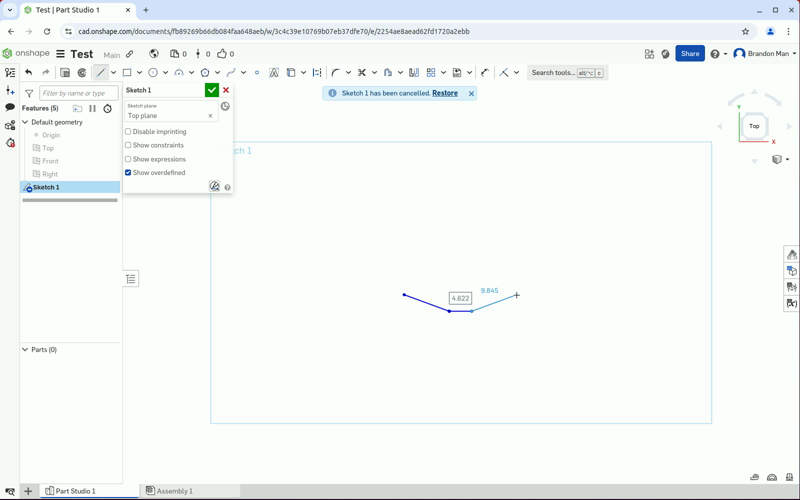
mouse_move(546, 294)
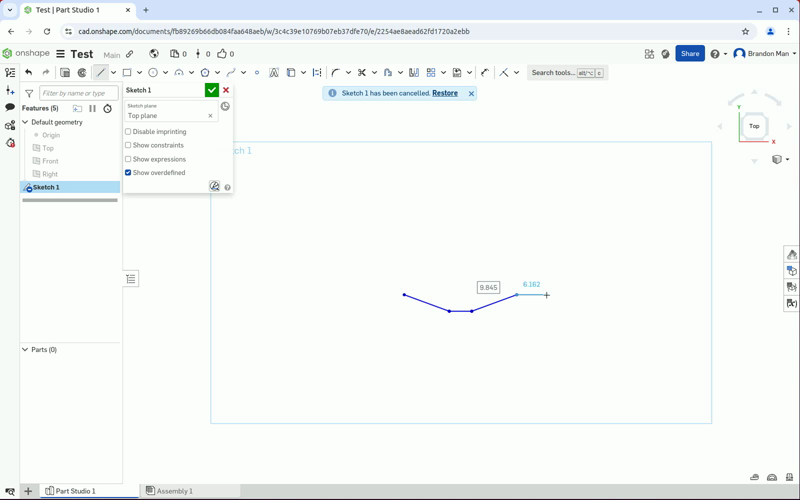
mouse_move(516, 282)
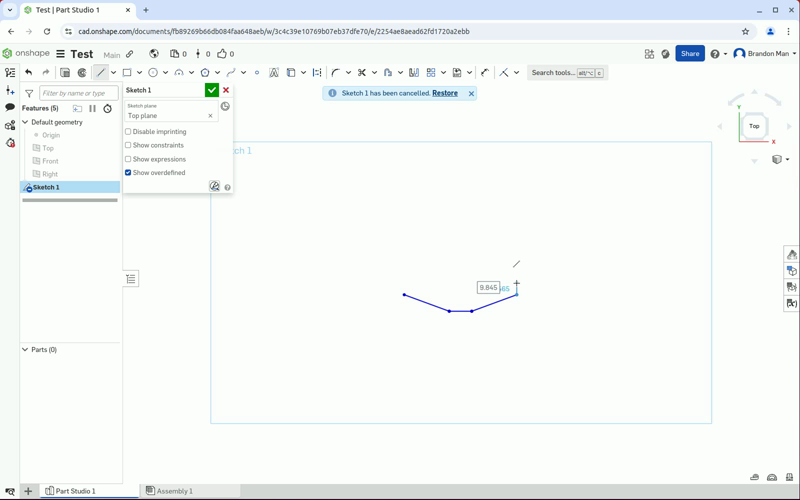
click(516, 282)
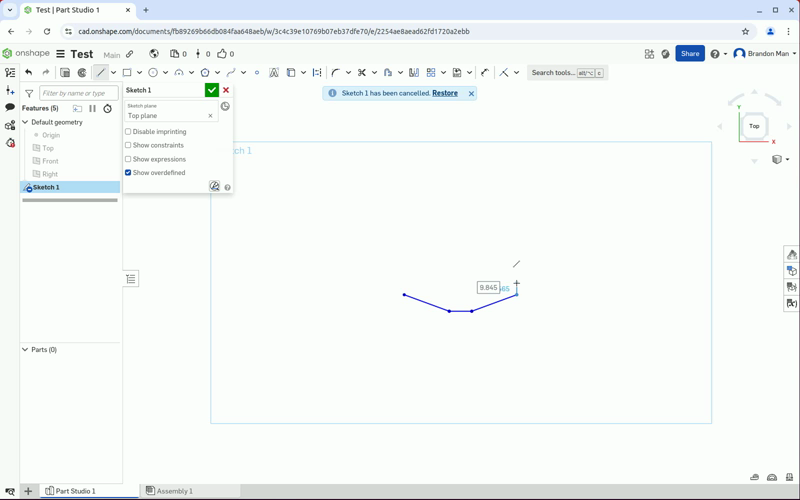
key_up(shift)
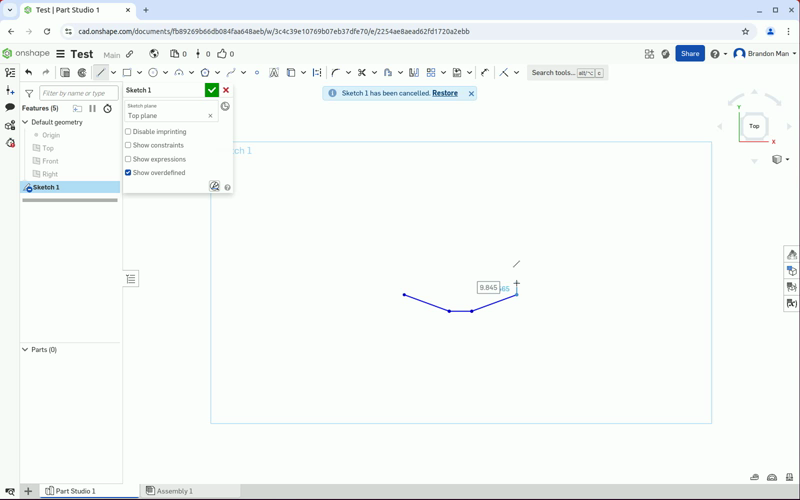
key_down(shift)
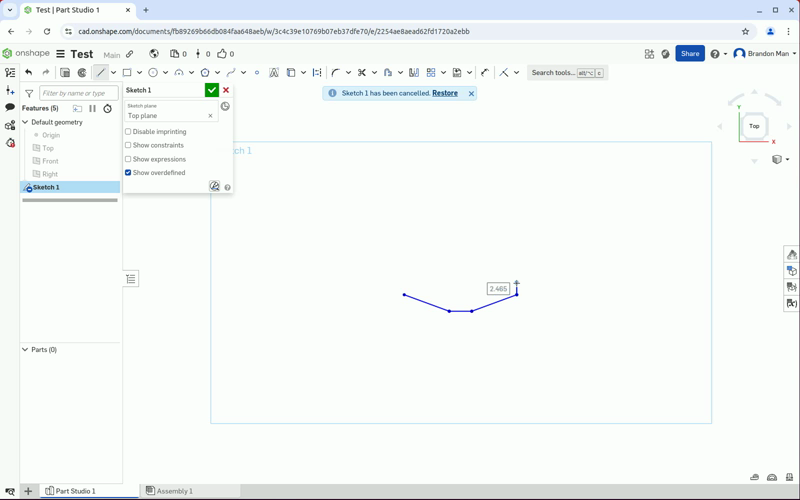
mouse_move(546, 282)
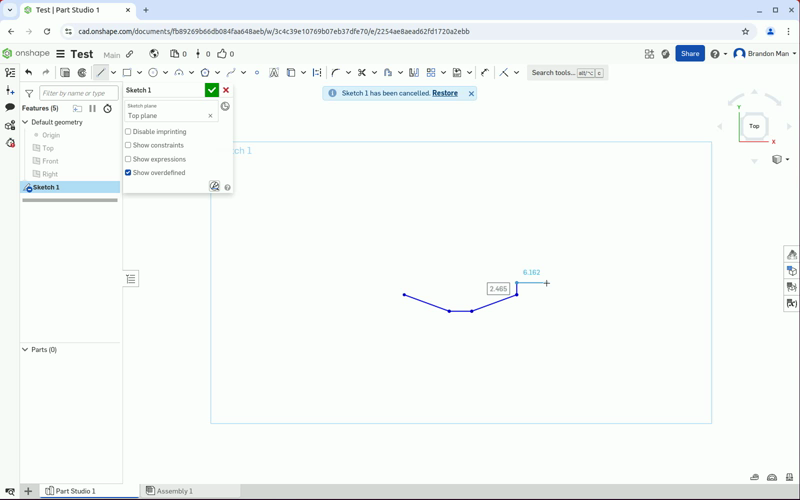
mouse_move(516, 272)
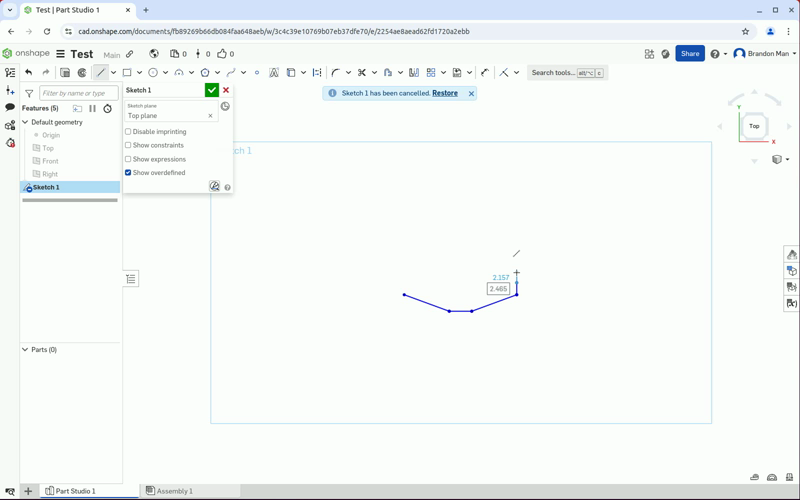
click(516, 272)
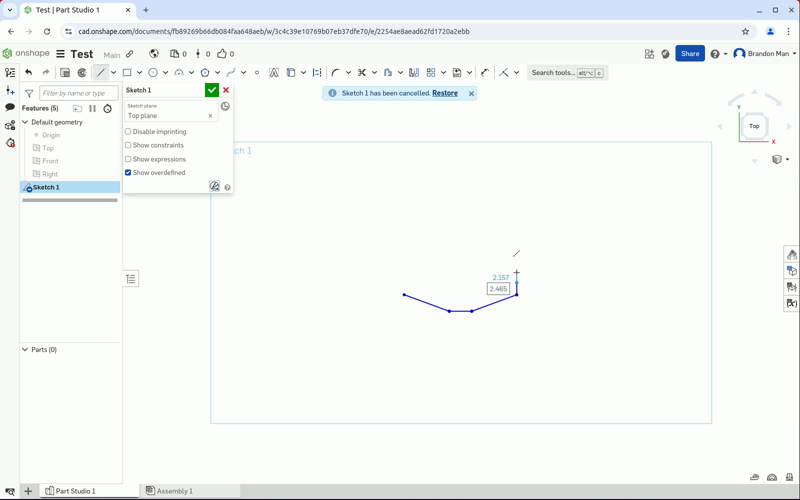
key_up(shift)
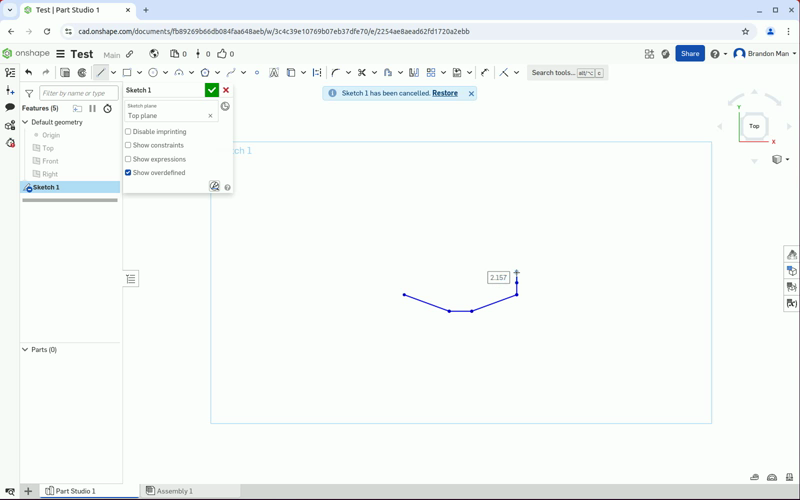
key_down(shift)
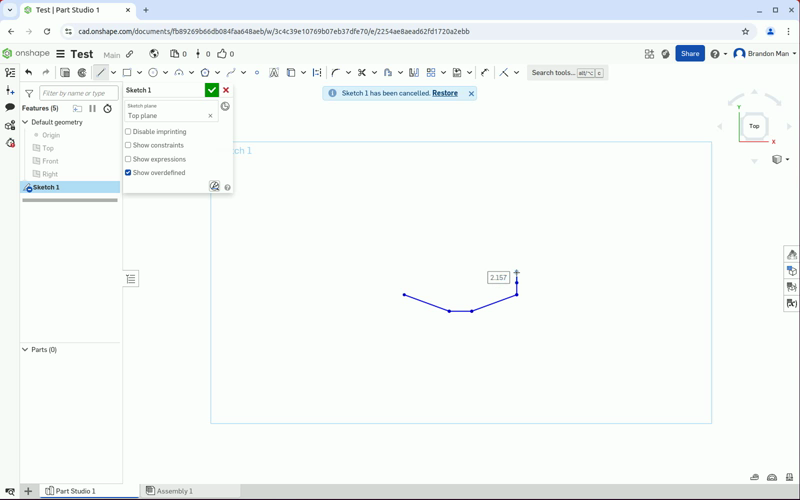
mouse_move(546, 272)
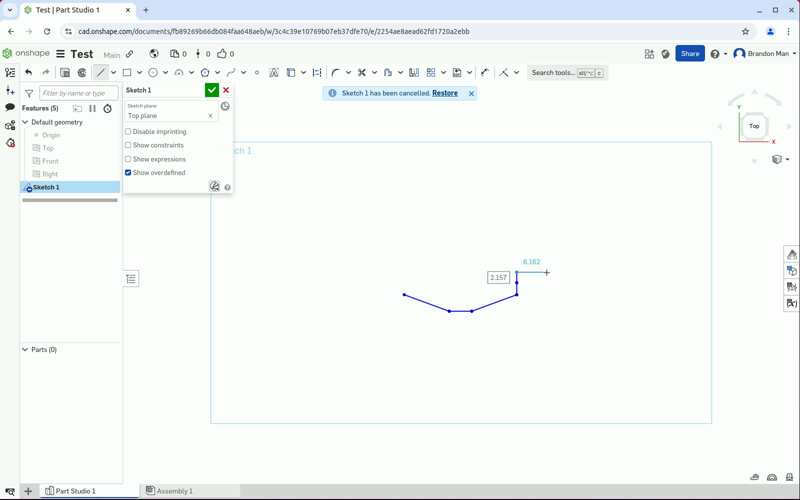
mouse_move(471, 255)
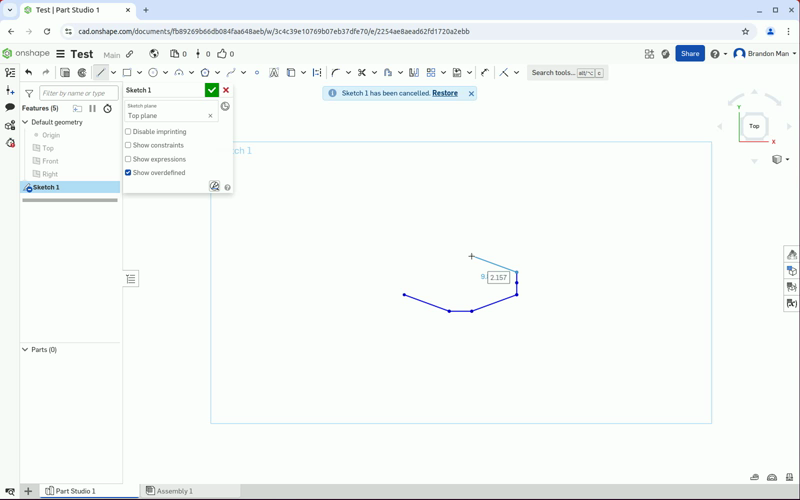
click(471, 255)
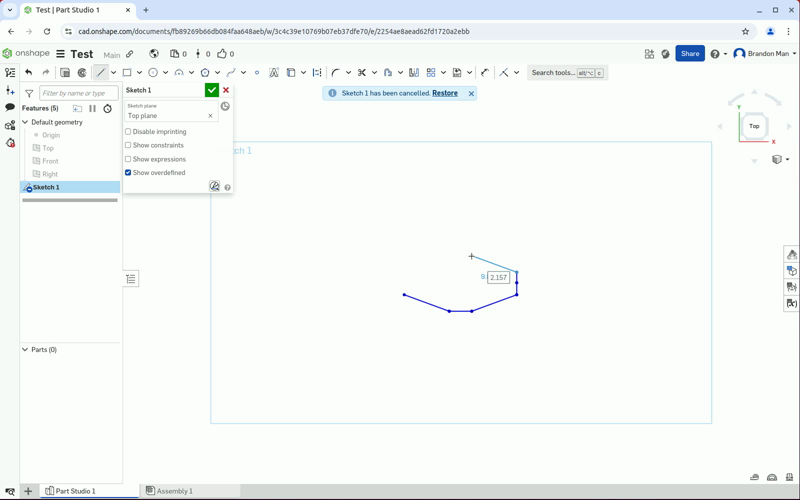
key_up(shift)
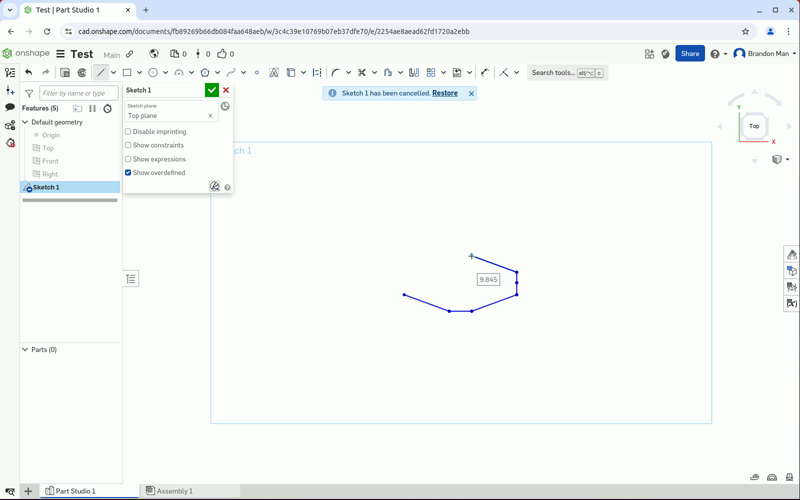
key_down(shift)
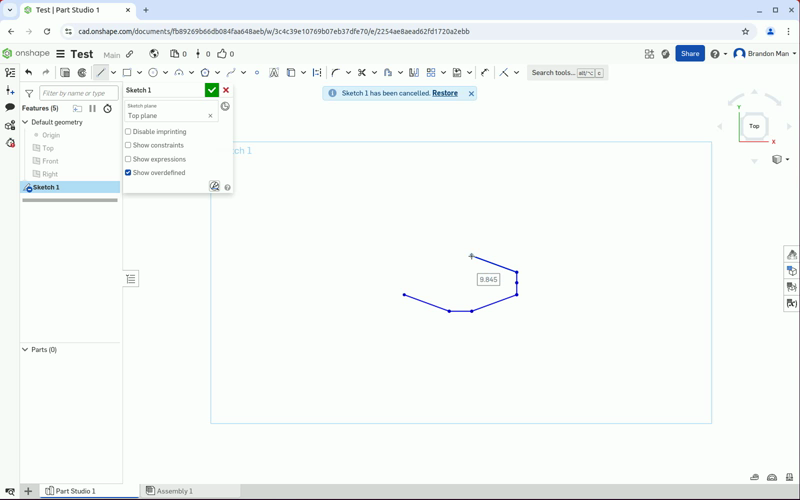
mouse_move(501, 255)
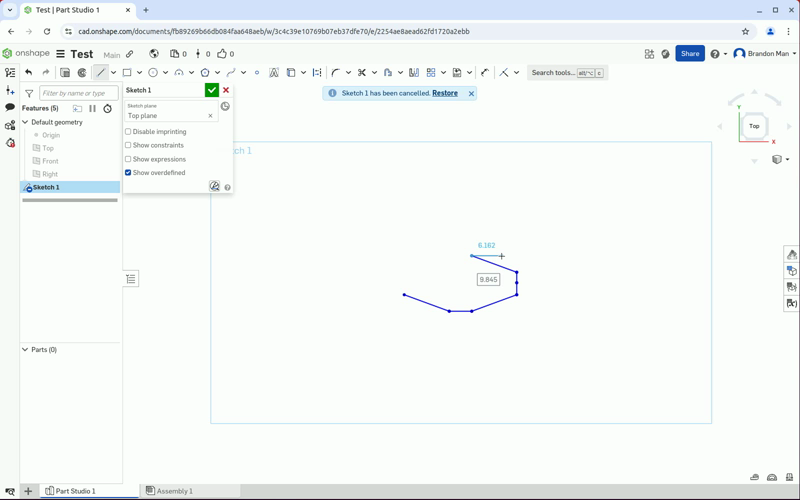
mouse_move(449, 255)
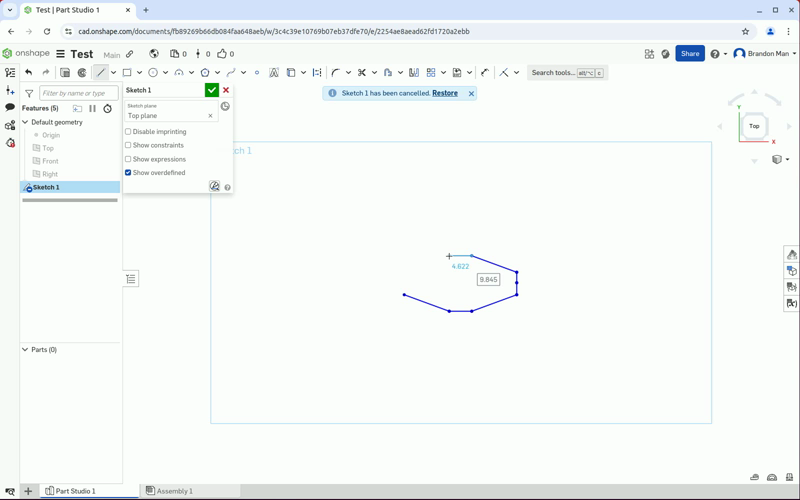
click(449, 255)
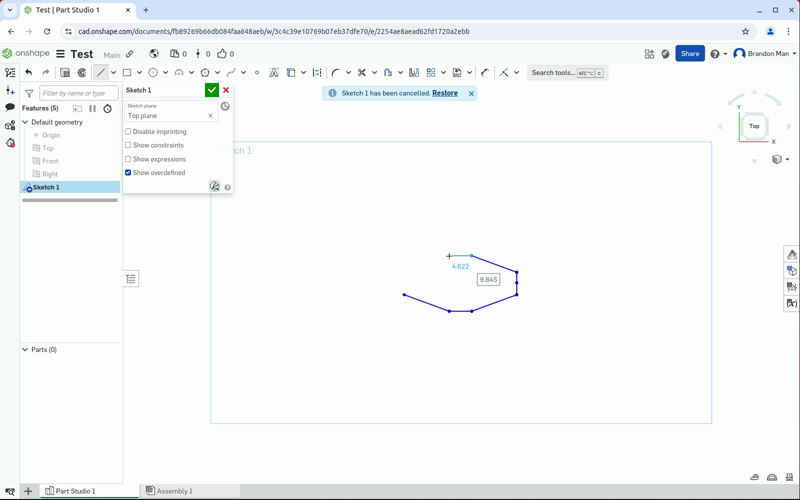
key_up(shift)
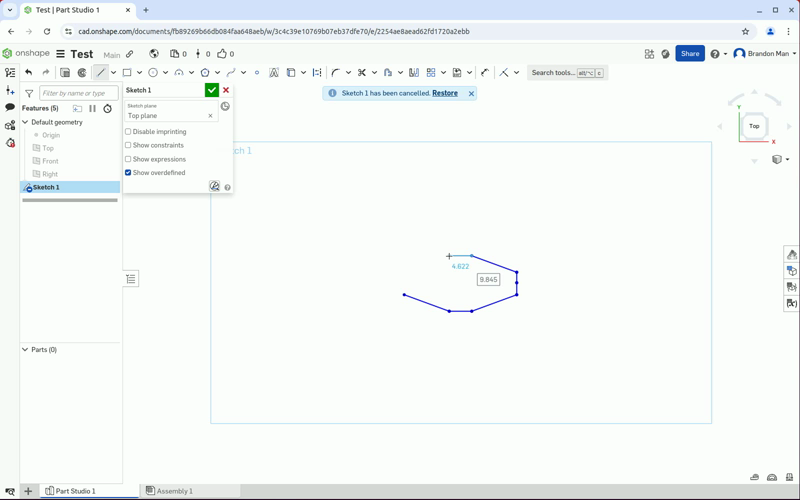
key_down(shift)
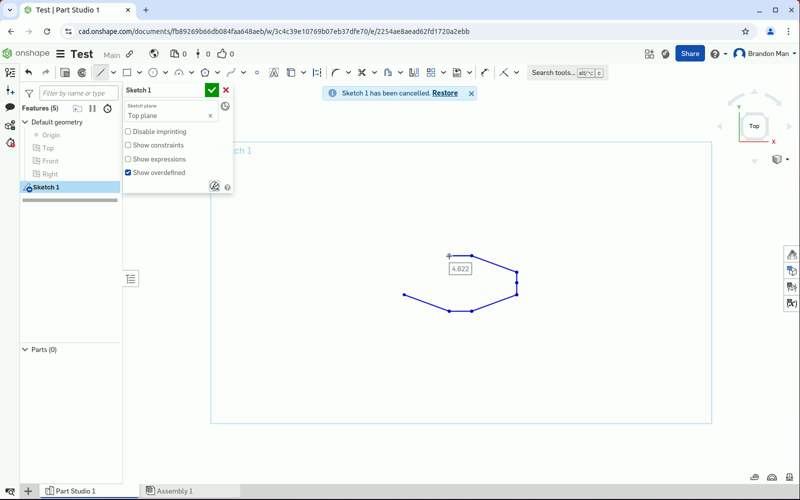
mouse_move(479, 255)
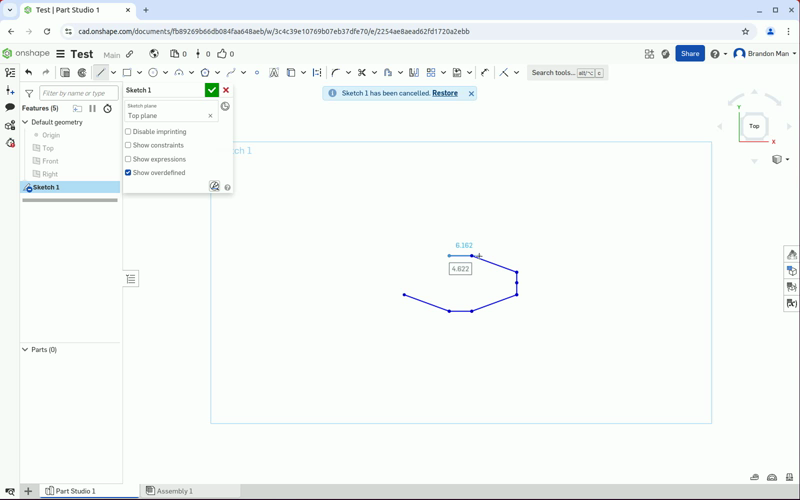
mouse_move(404, 272)
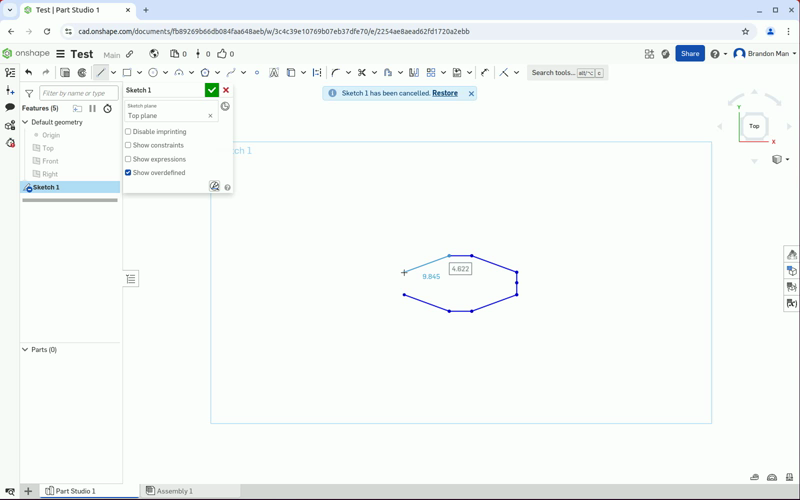
click(404, 272)
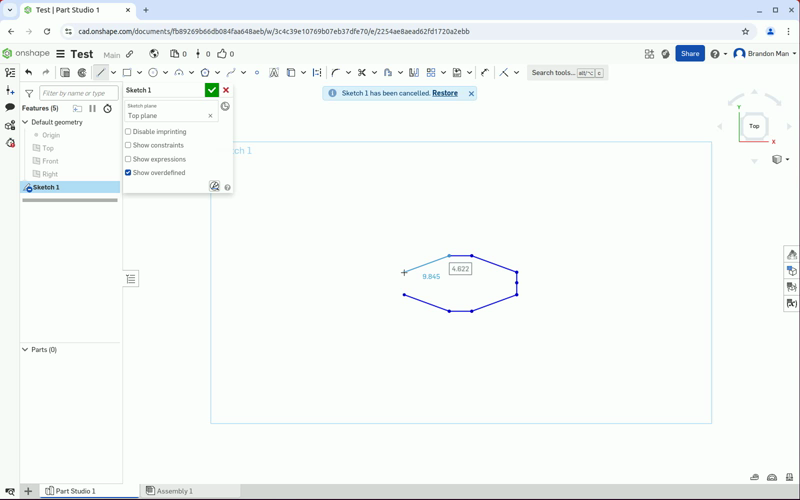
key_up(shift)
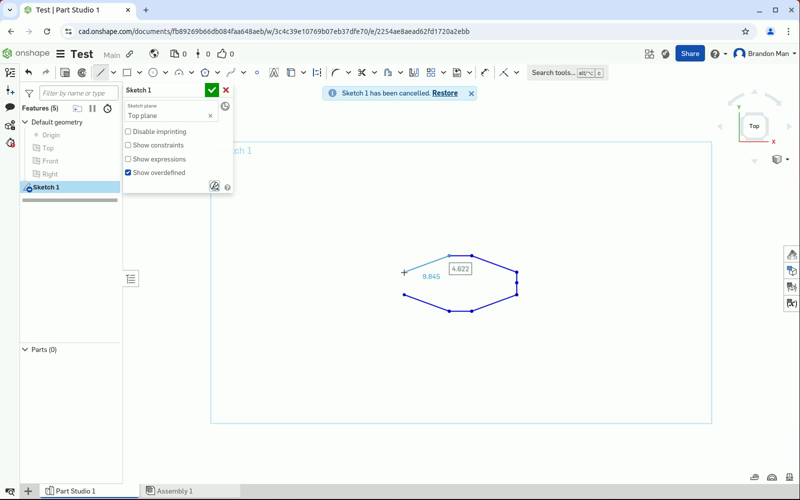
key_down(shift)
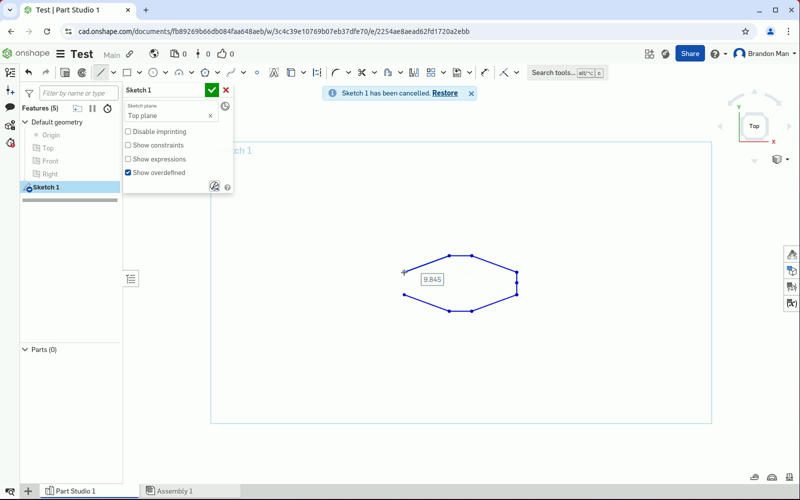
mouse_move(434, 272)
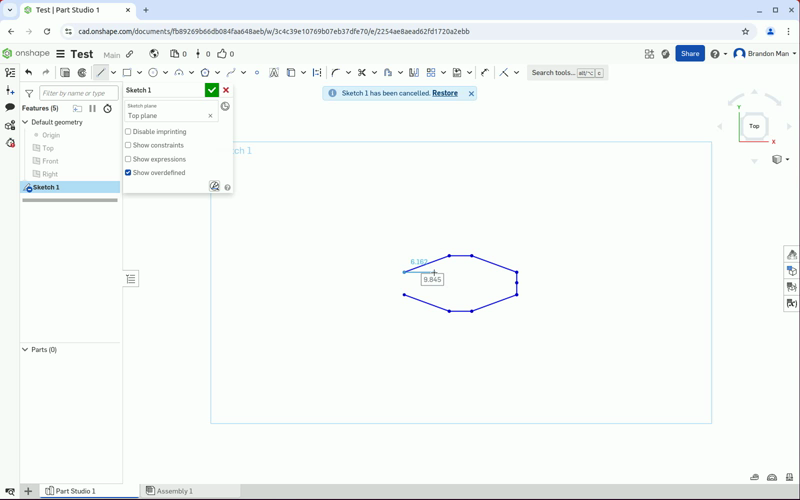
mouse_move(404, 282)
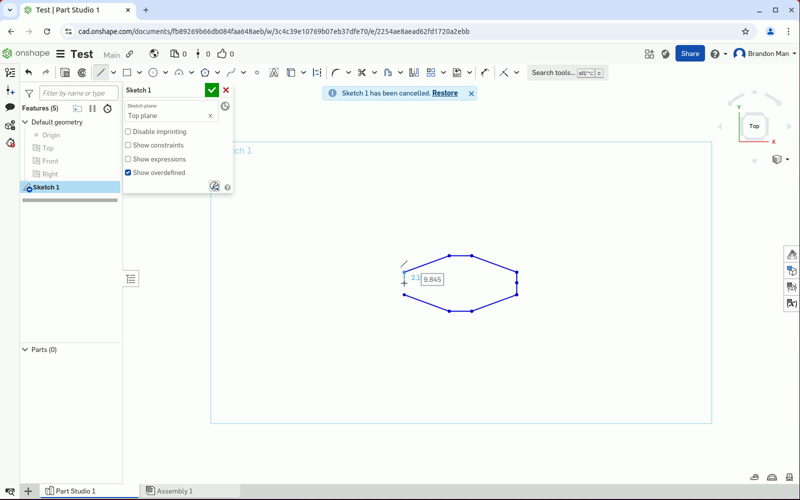
click(404, 282)
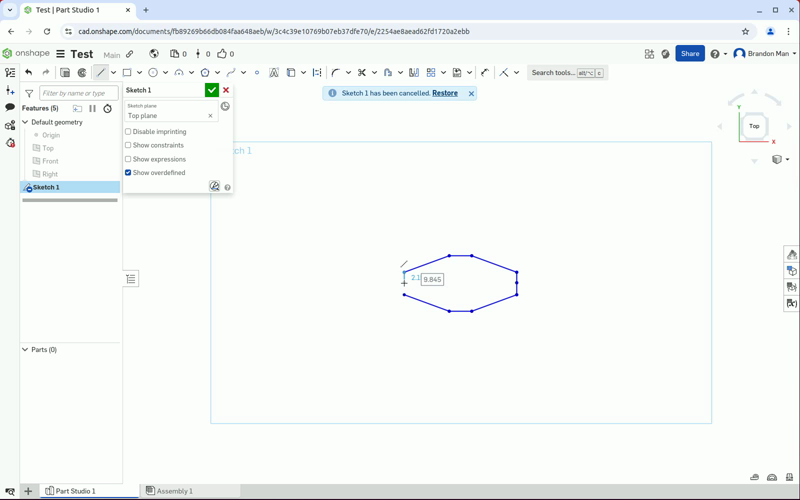
key_up(shift)
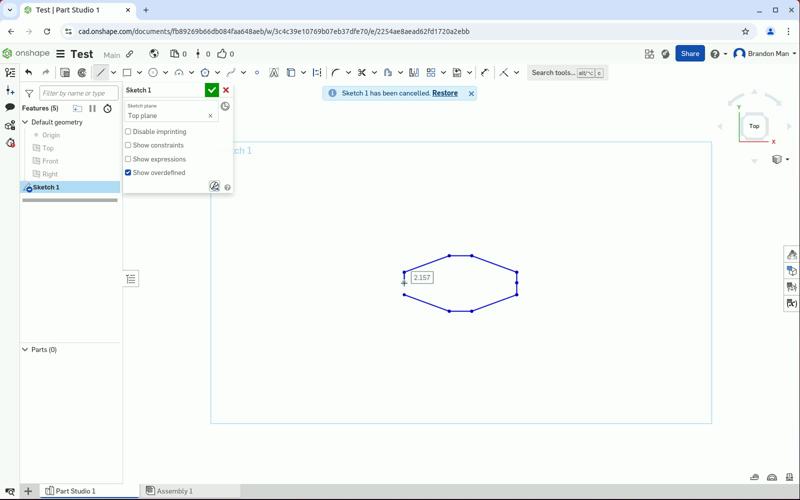
mouse_move(434, 282)
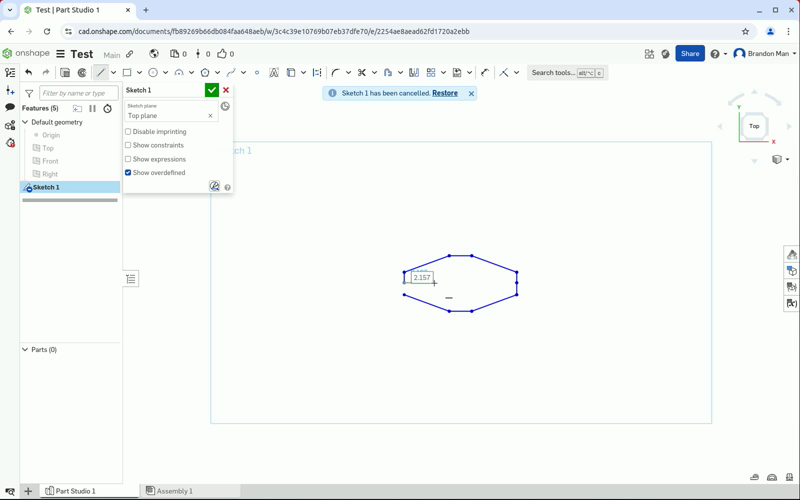
key_down(shift)
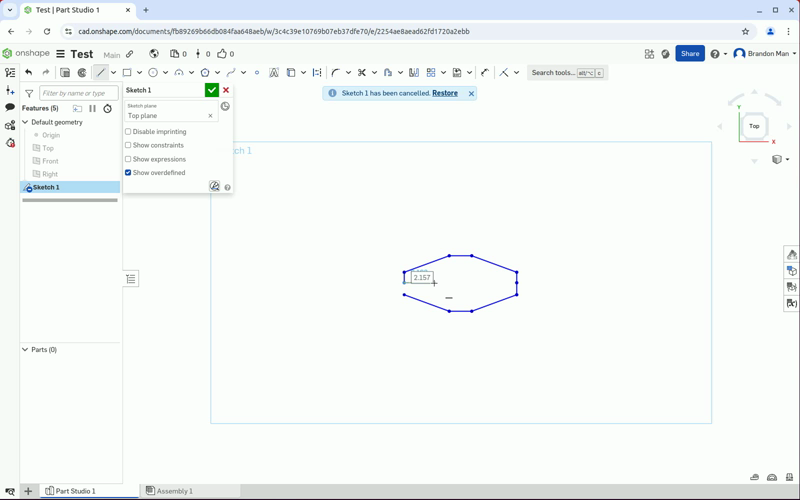
mouse_move(404, 294)
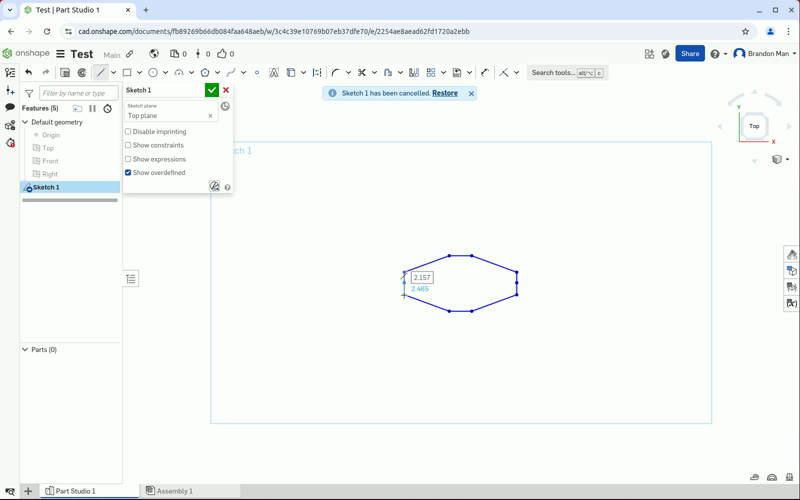
key_up(shift)
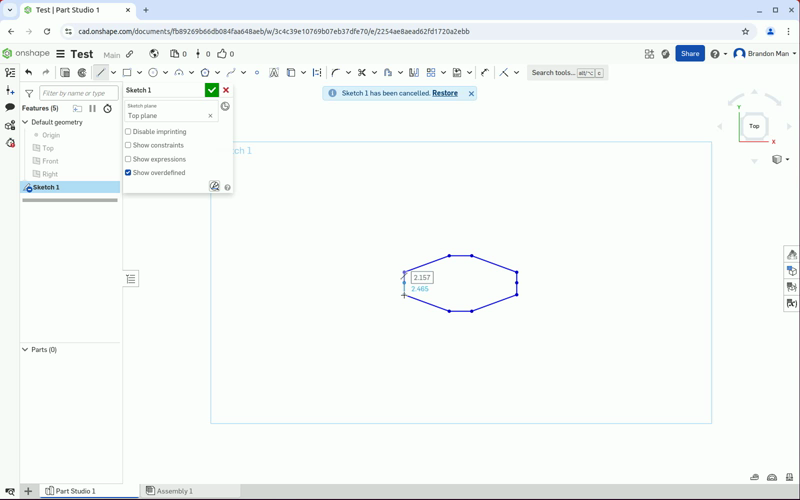
click(404, 294)
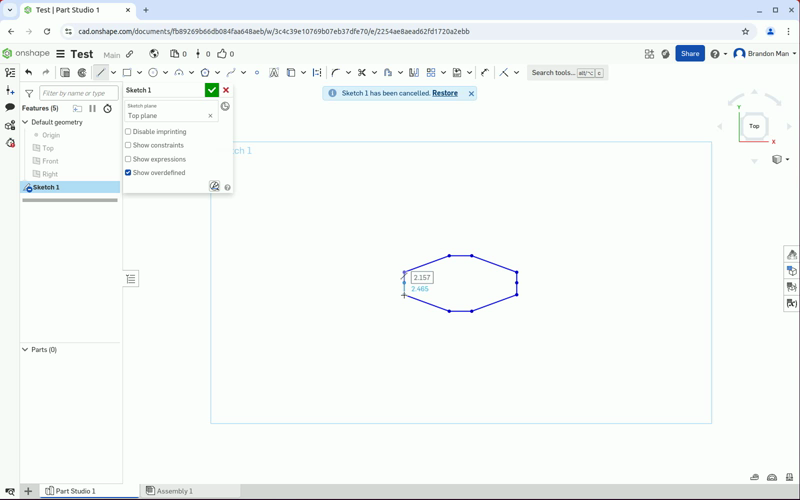
key(esc)
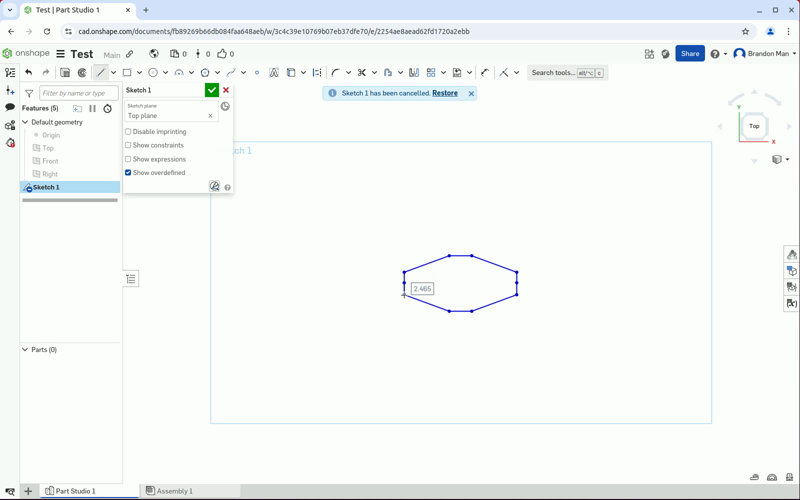
mouse_move(447, 275)
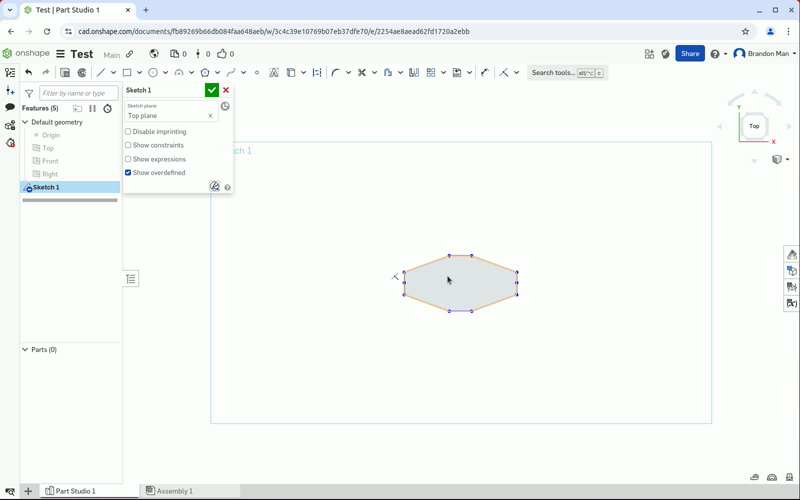
click(447, 275)
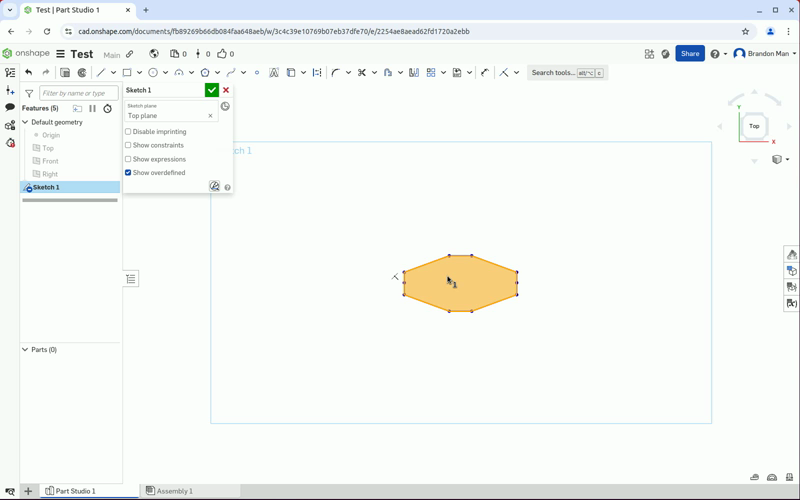
mouse_move(73, 352)
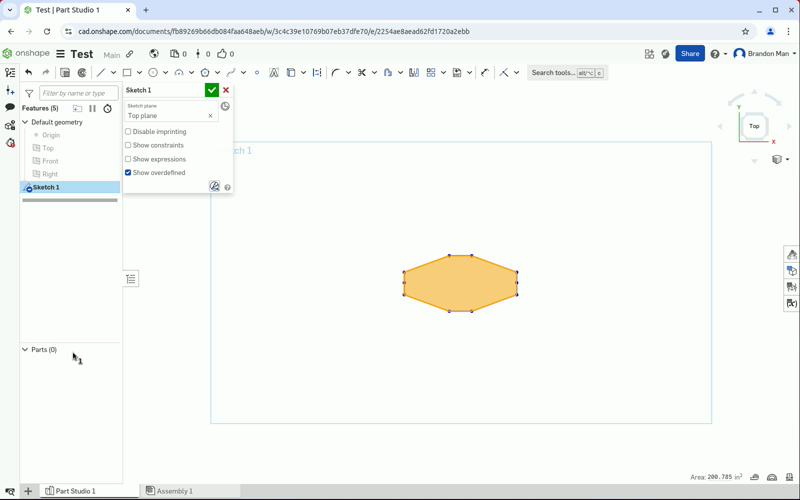
key(shift+y)
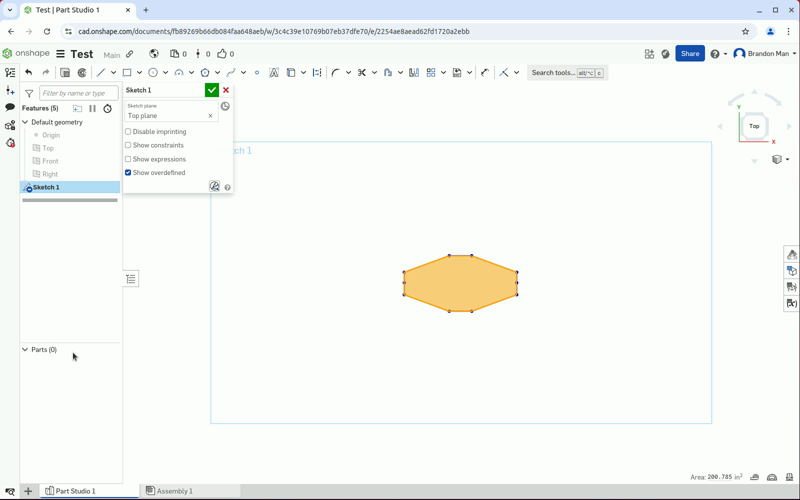
key(shift+e)
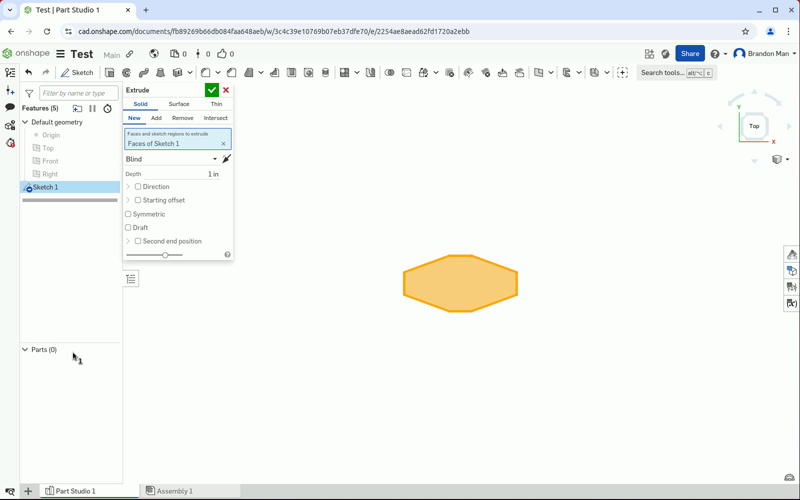
mouse_move(143, 106)
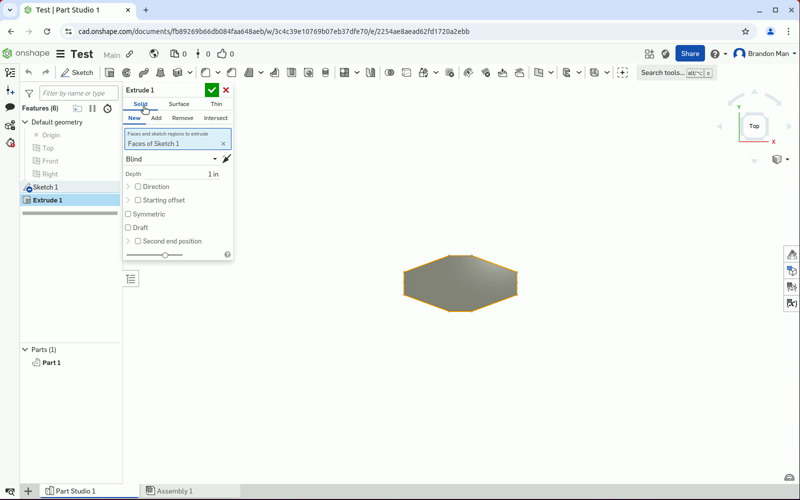
click(143, 106)
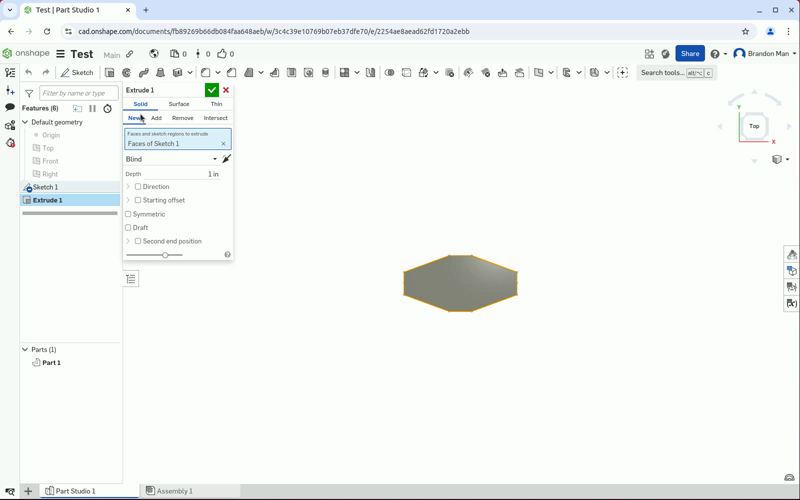
mouse_move(137, 120)
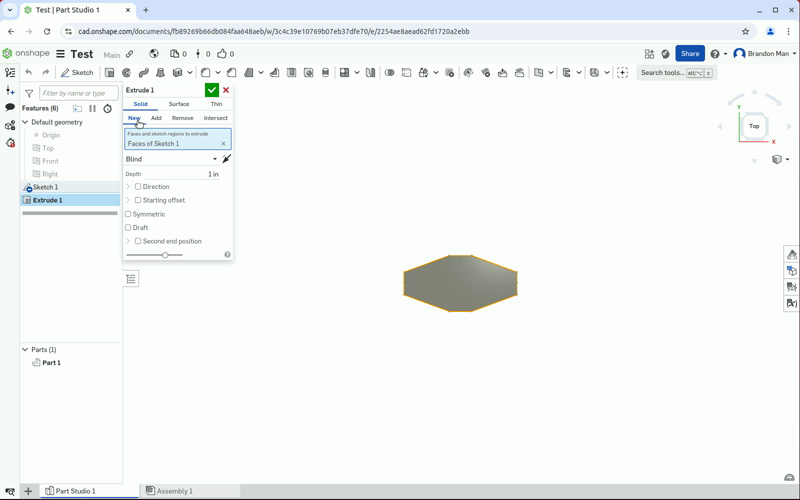
click(137, 120)
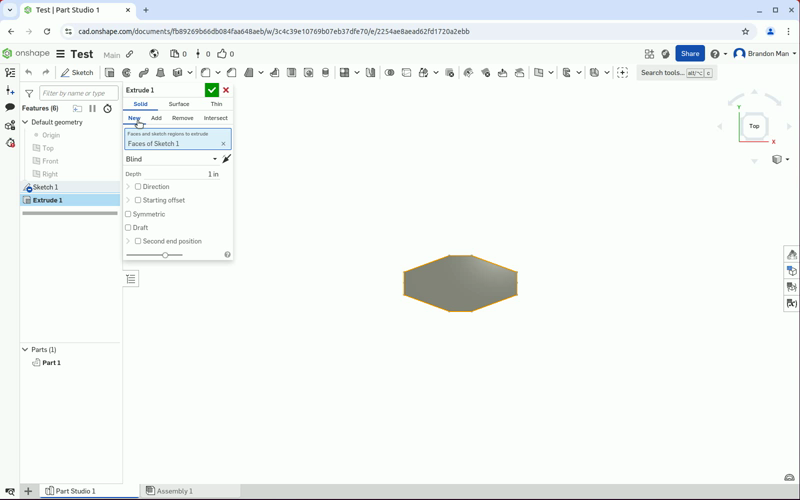
key(tab, 4)
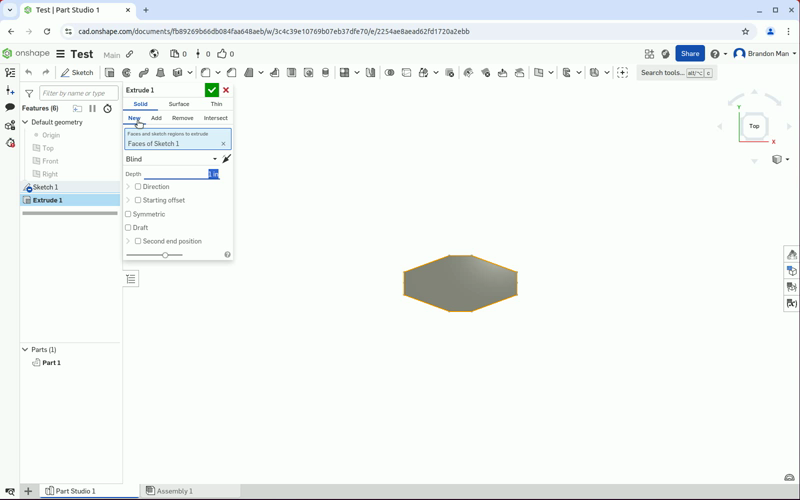
text(46.216)
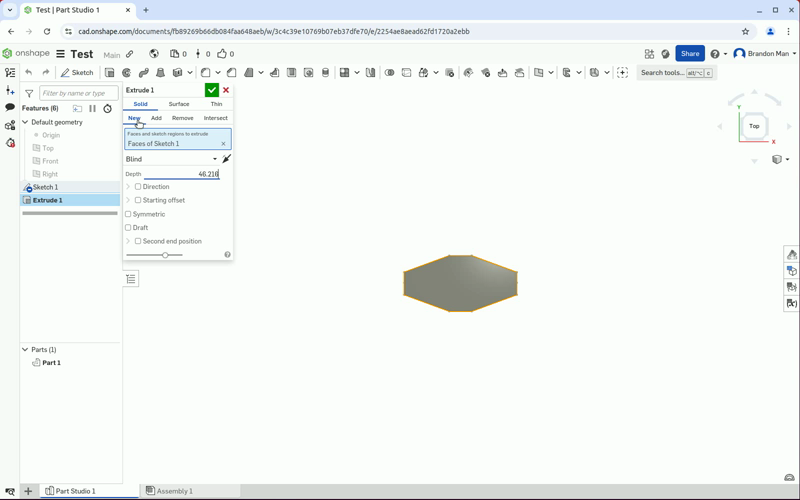
key(tab, 3)
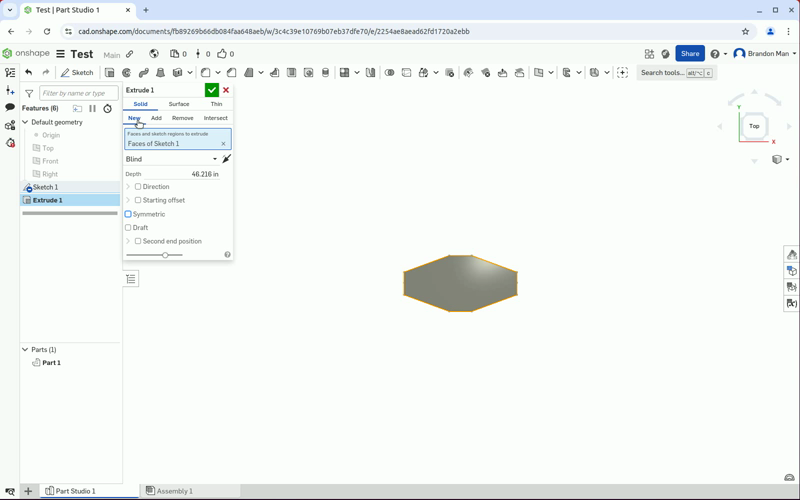
key(space)
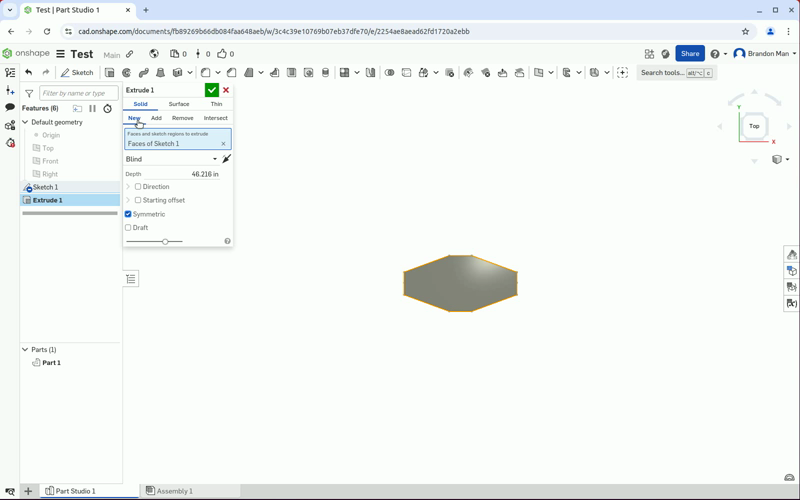
key(enter)
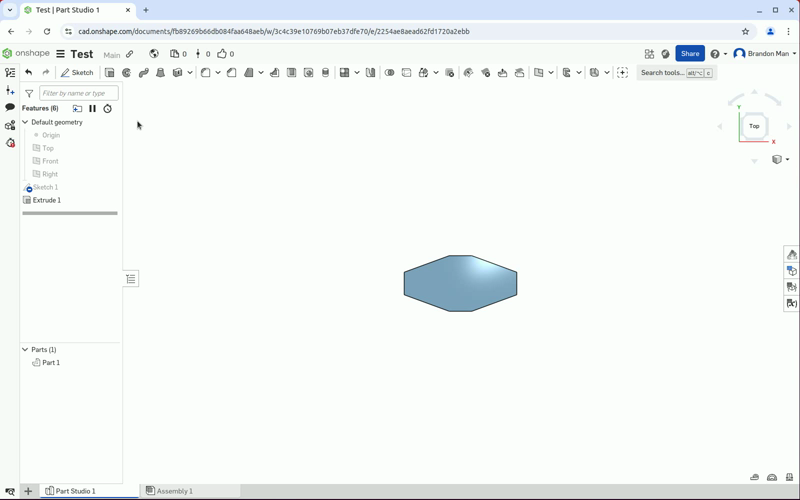
key(shift+h)
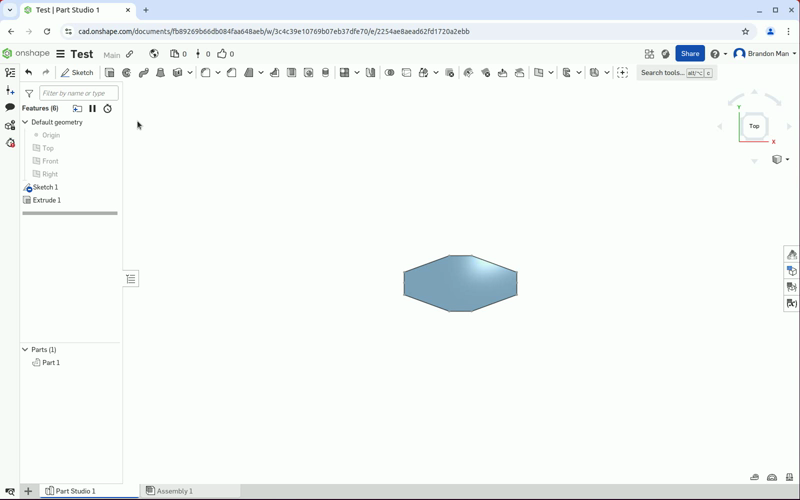
key(shift+h)
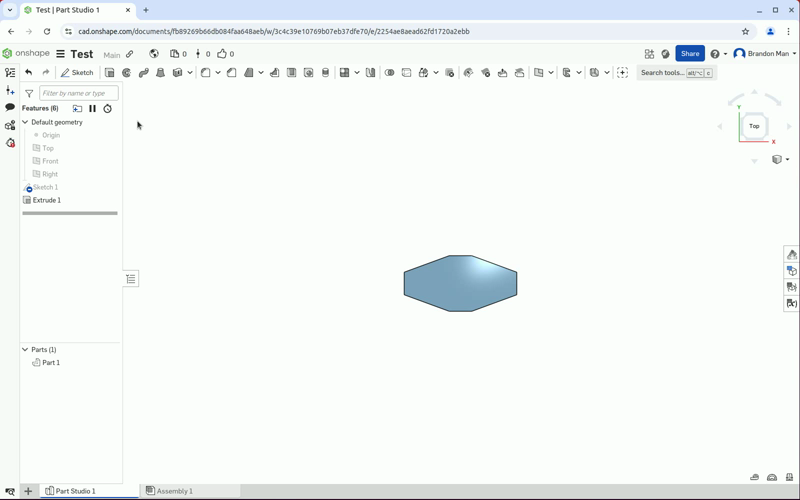
mouse_move(73, 189)
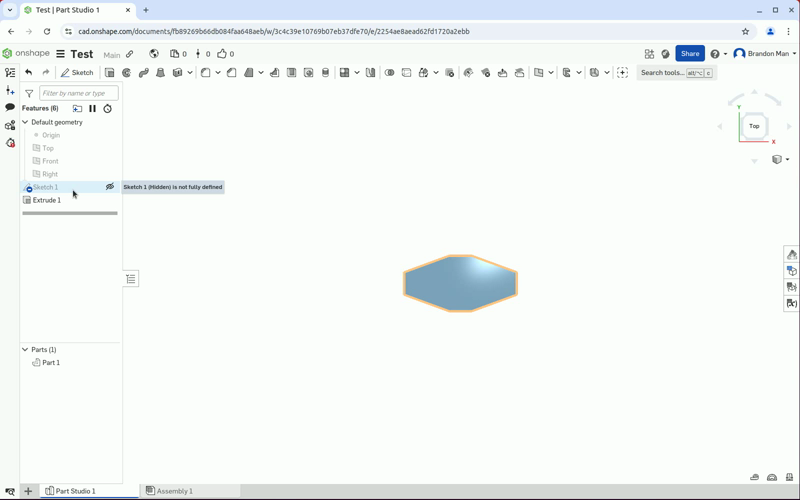
click(73, 189)
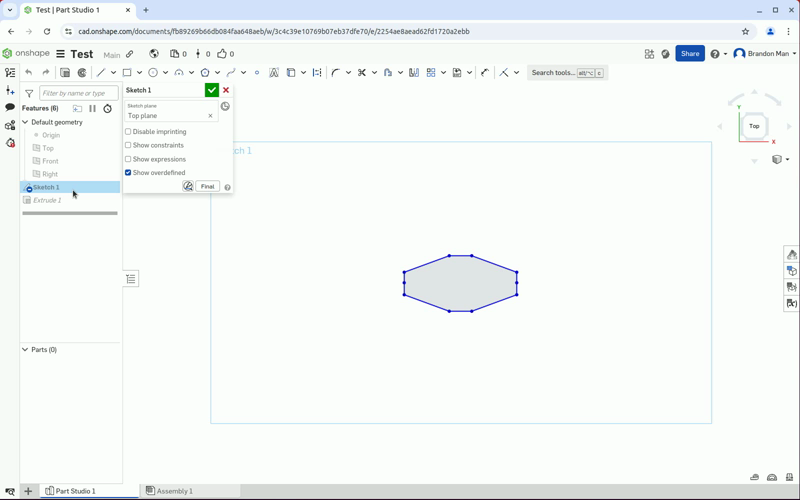
mouse_move(229, 92)
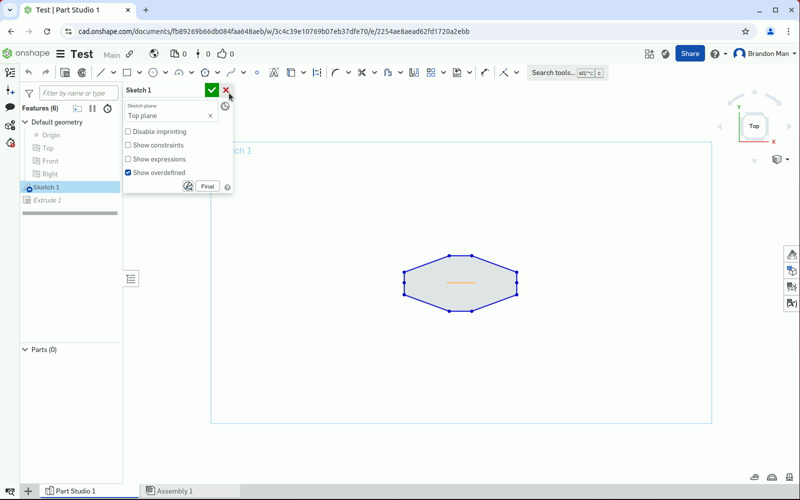
click(229, 92)
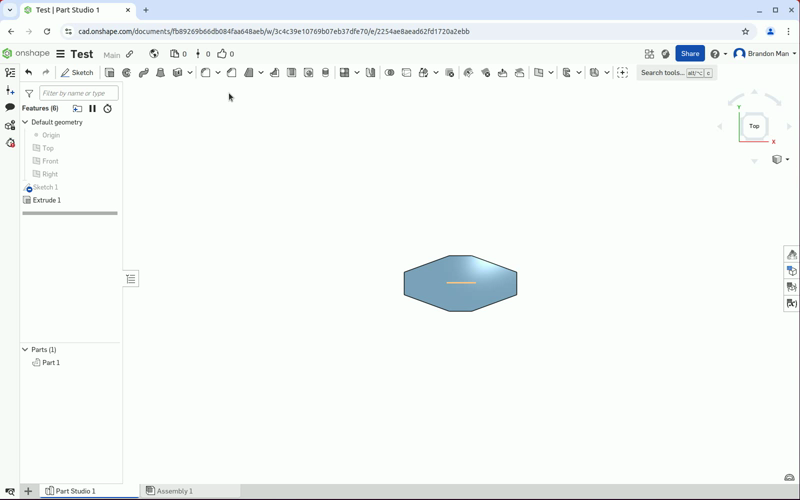
mouse_move(73, 352)
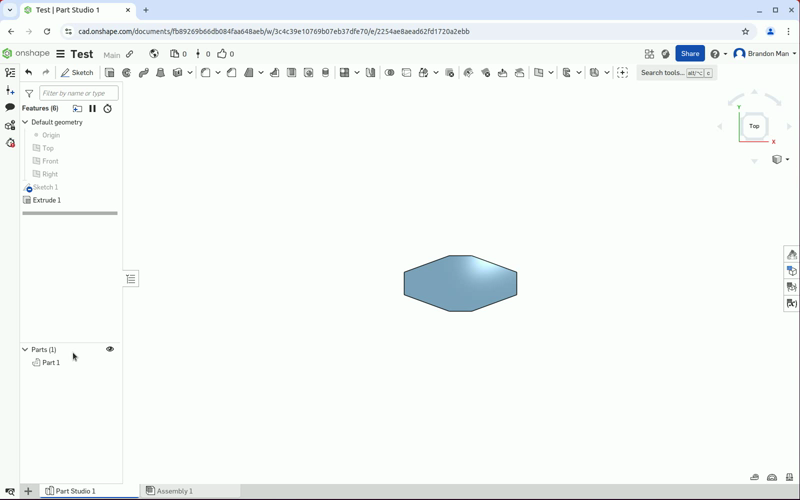
key(y)
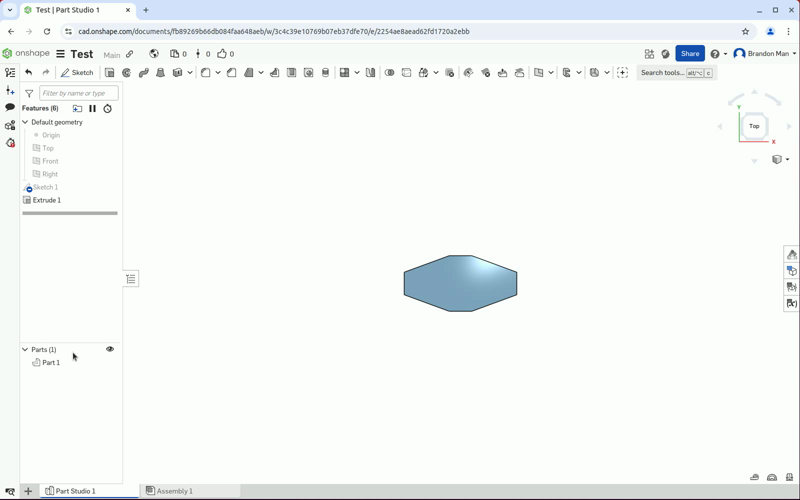
key(shift+p)
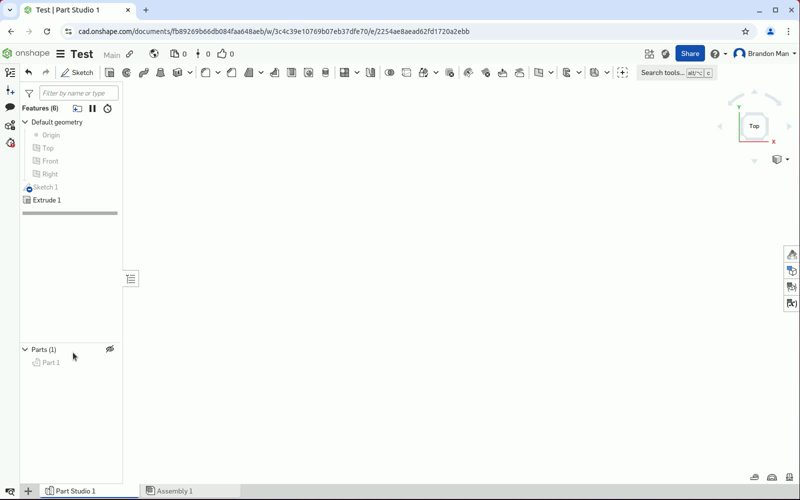
key(space)
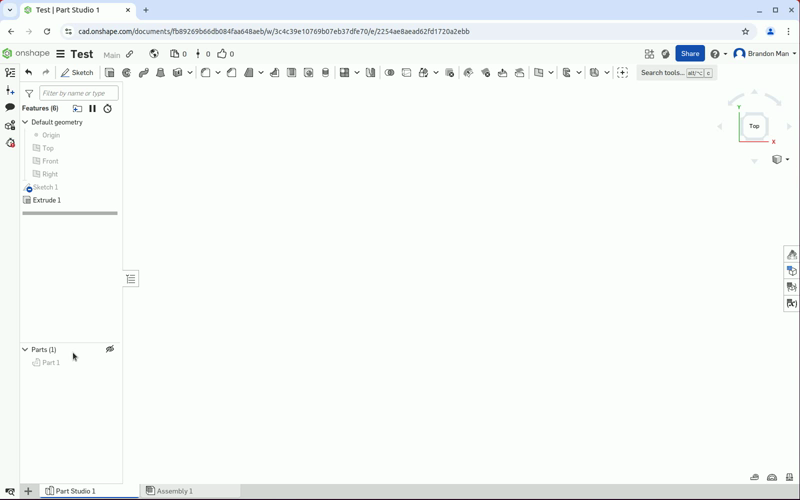
key_down(shift)
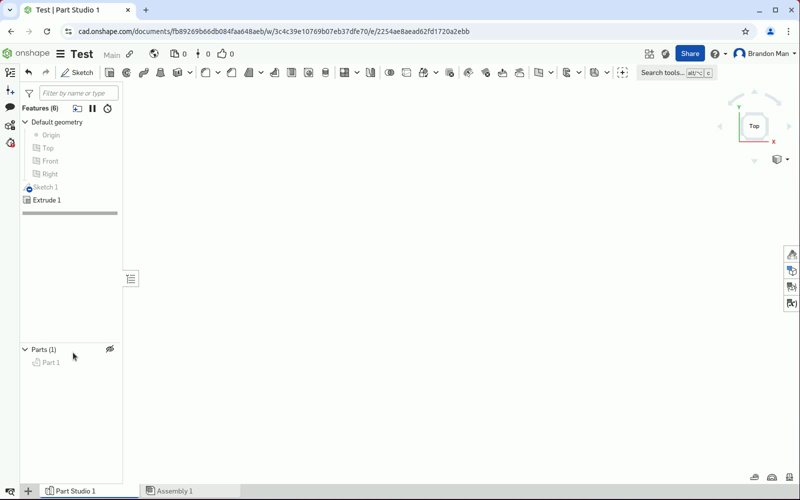
key(up)
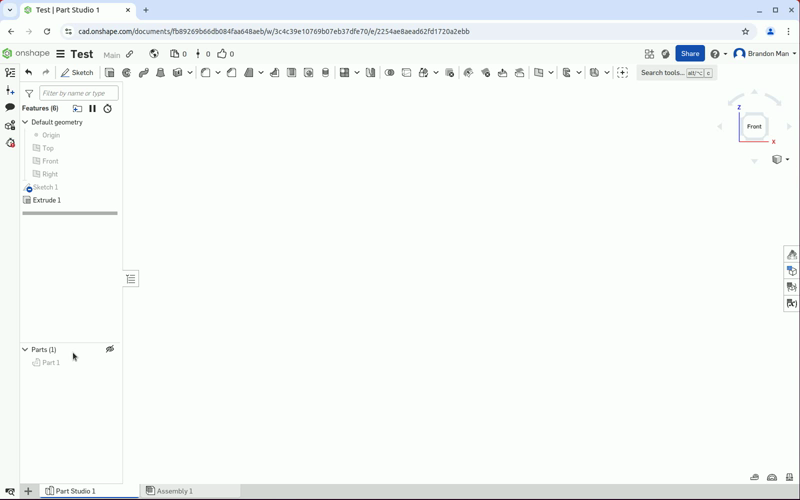
key_up(shift)
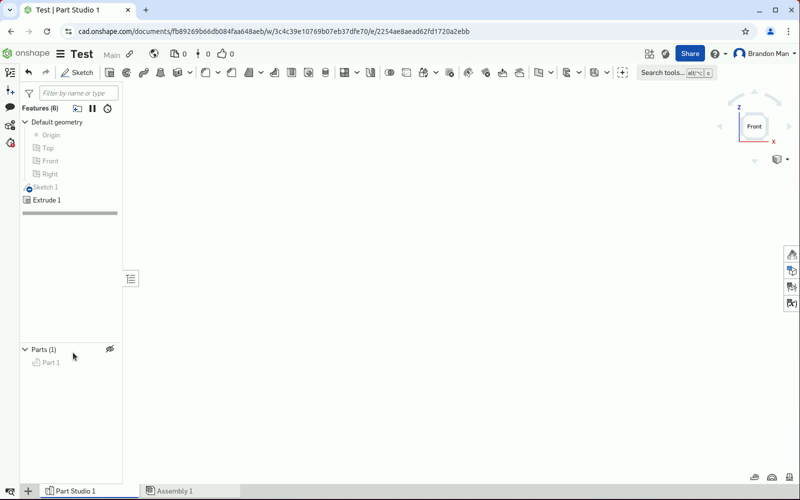
key(space)
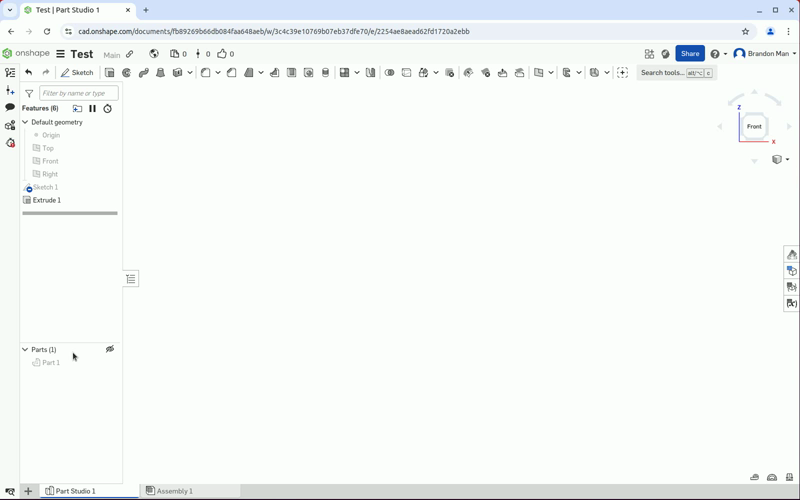
key_down(shift)
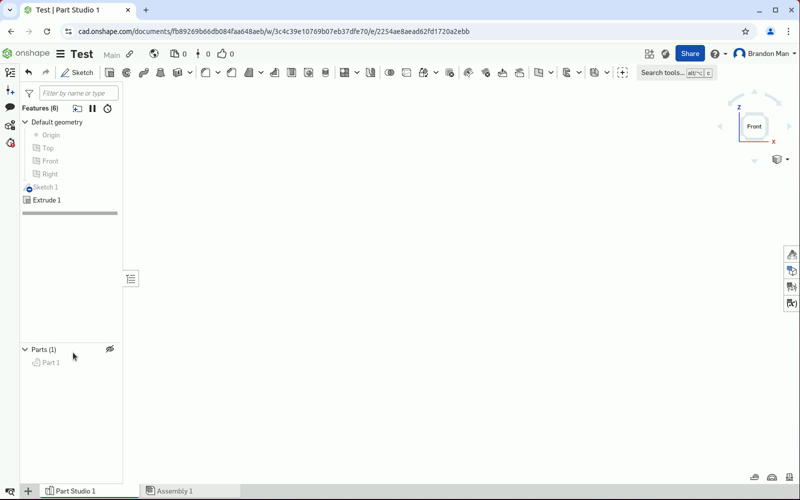
key(left)
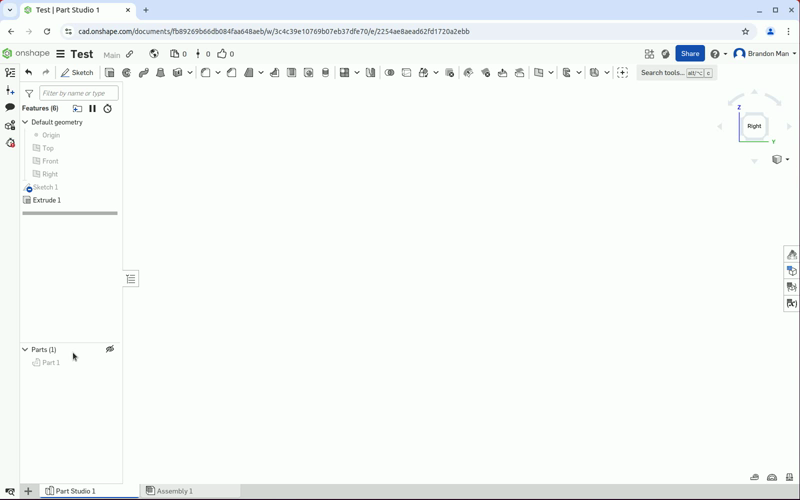
key_up(shift)
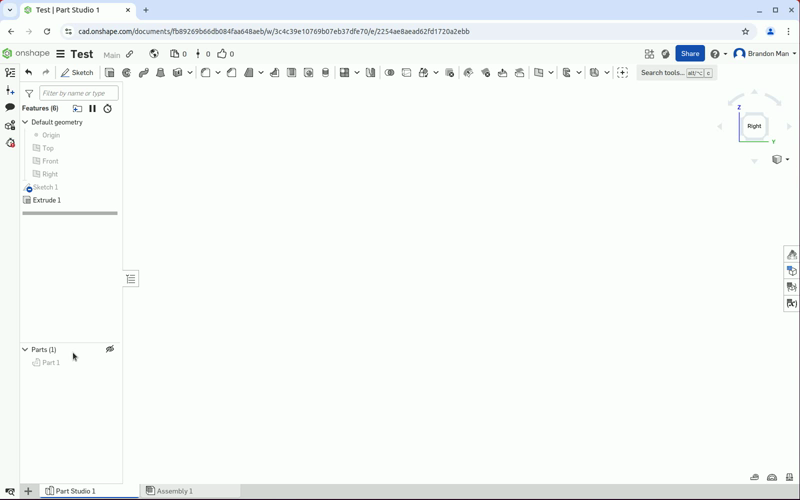
mouse_move(73, 352)
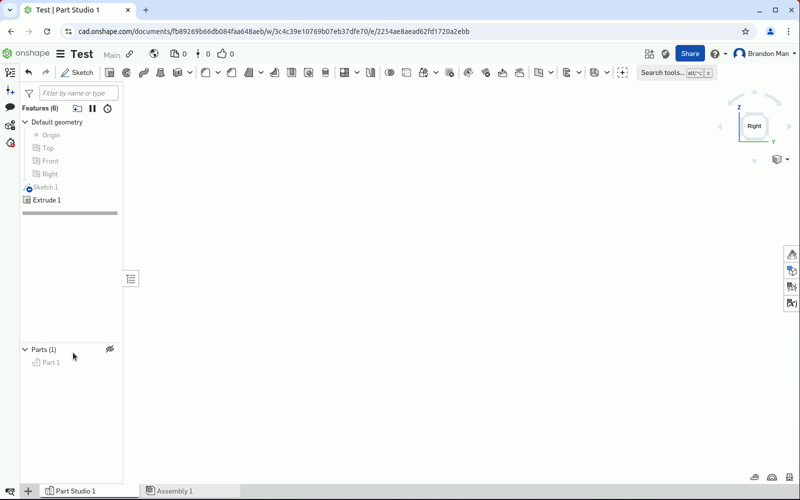
key(shift+y)
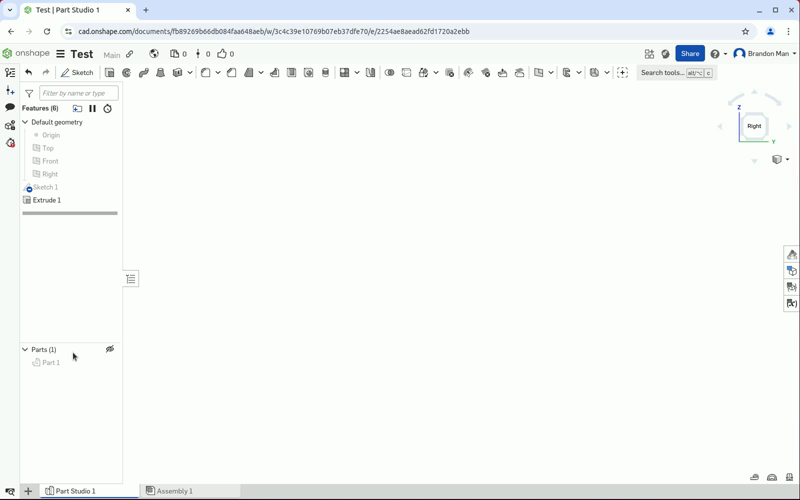
key(shift+s)
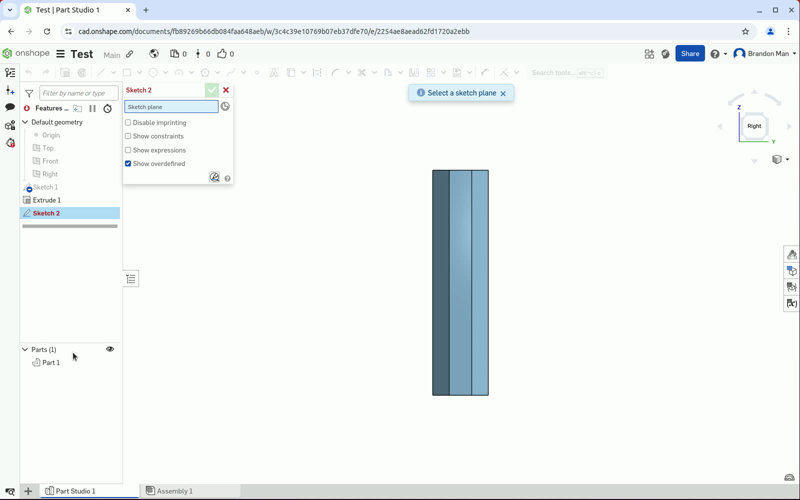
mouse_move(73, 176)
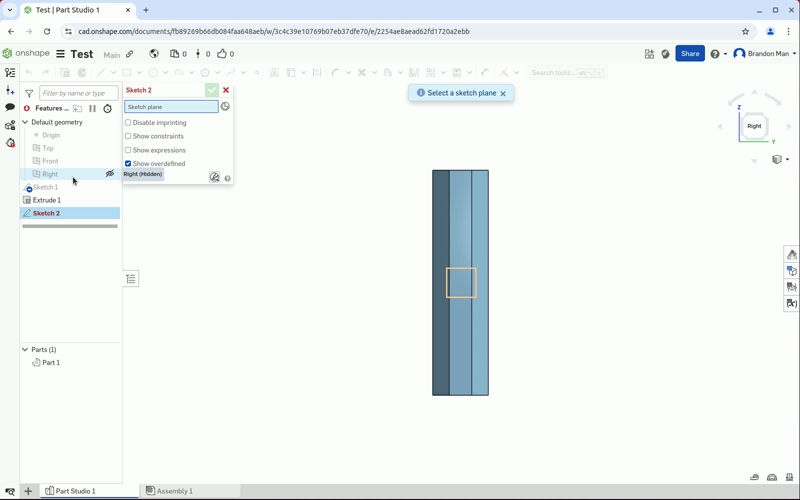
click(73, 176)
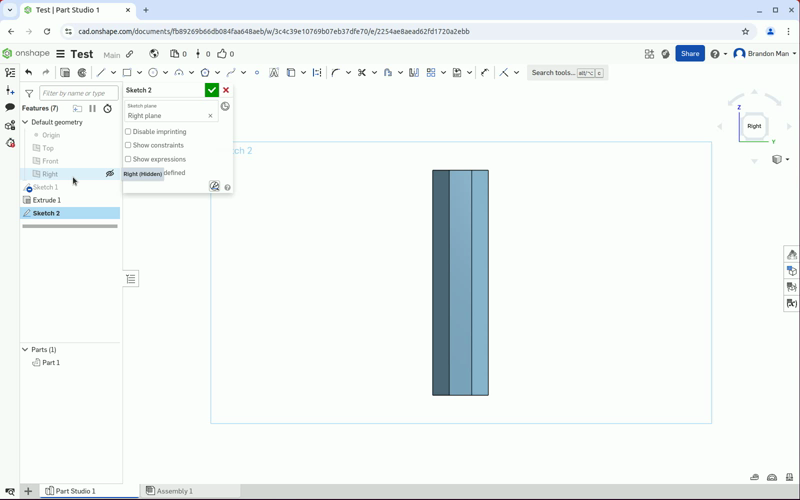
mouse_move(73, 352)
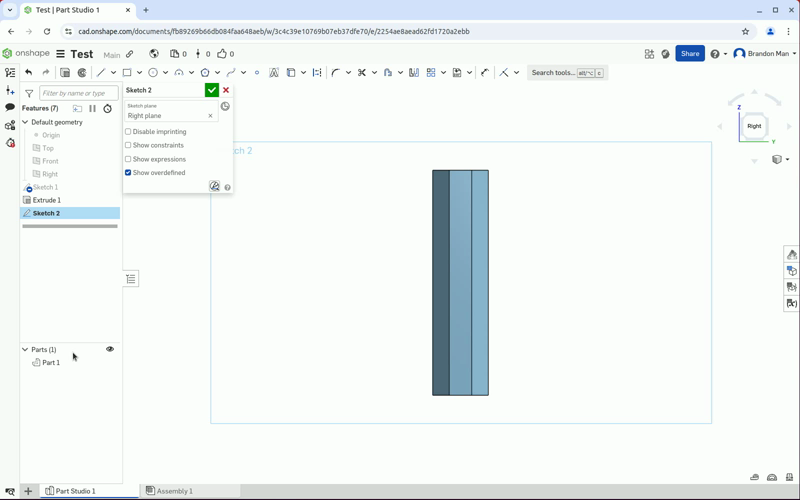
key(y)
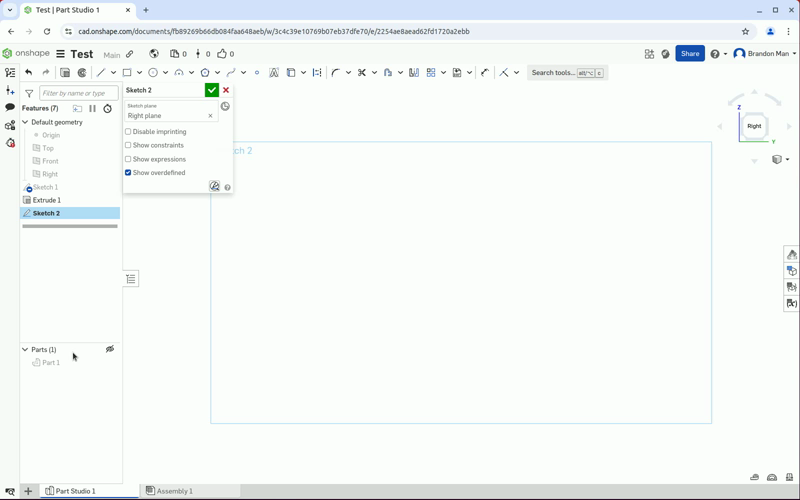
key(l)
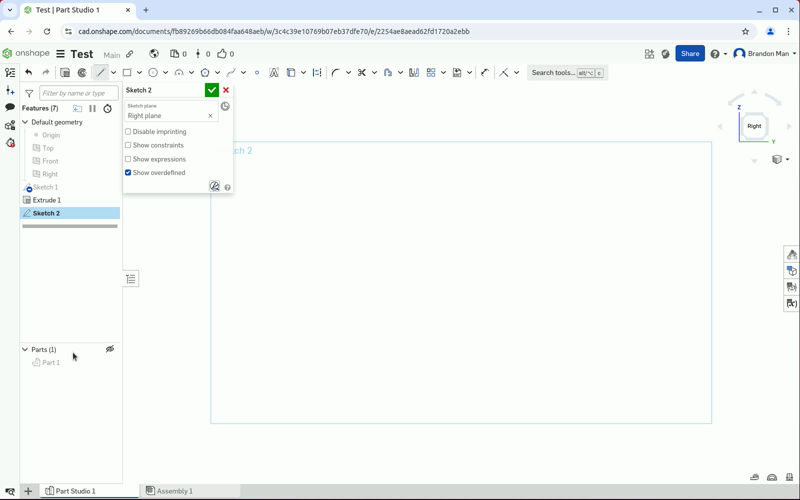
key_down(shift)
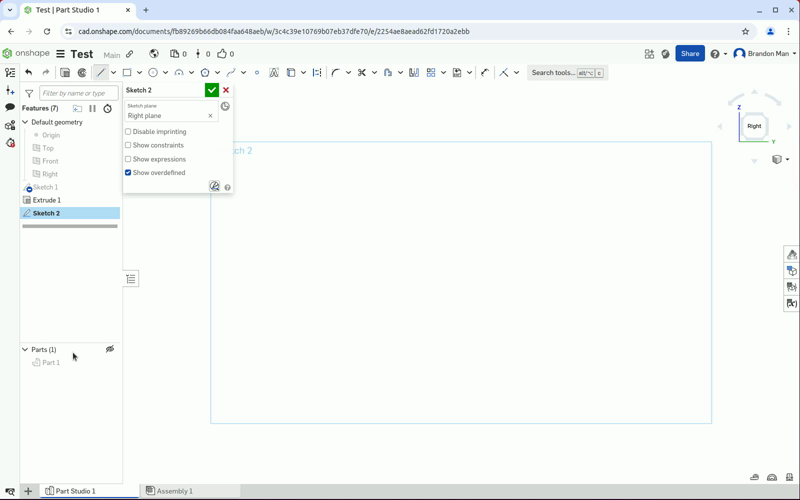
mouse_move(432, 226)
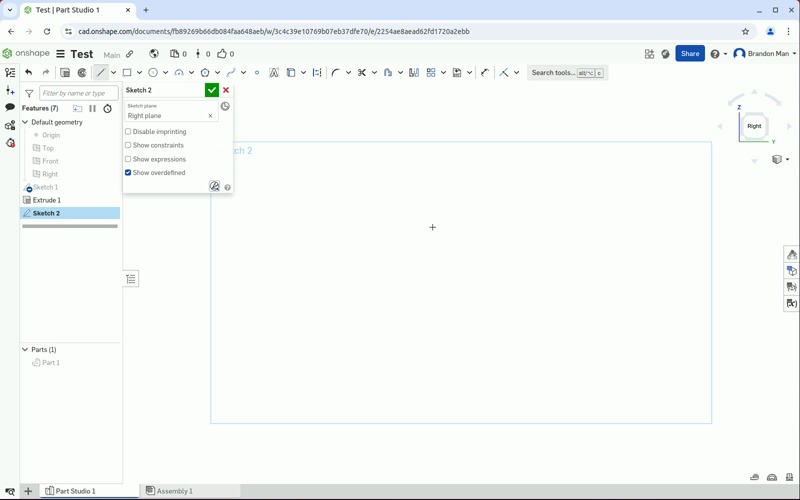
click(432, 226)
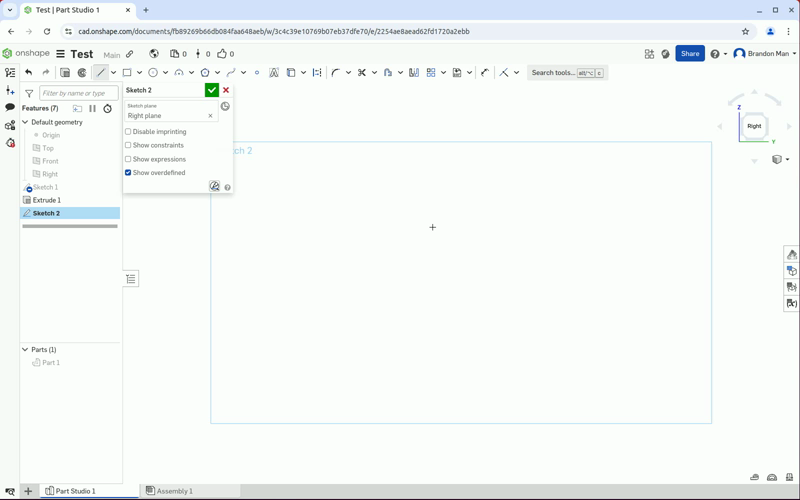
key_up(shift)
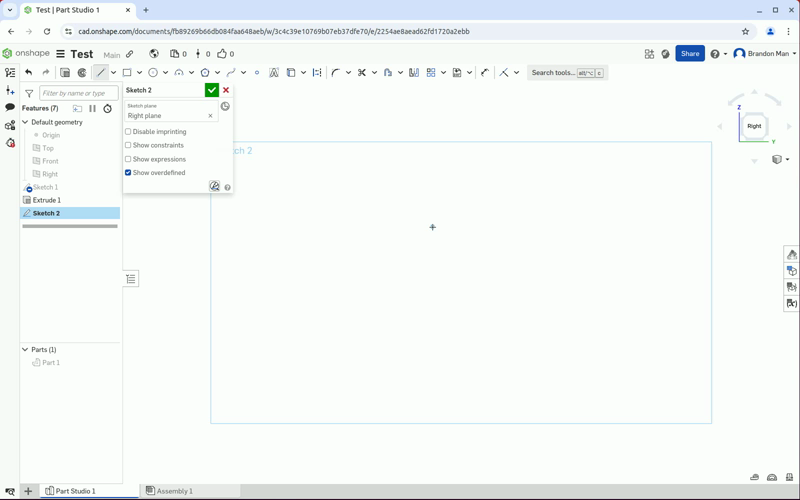
key_down(shift)
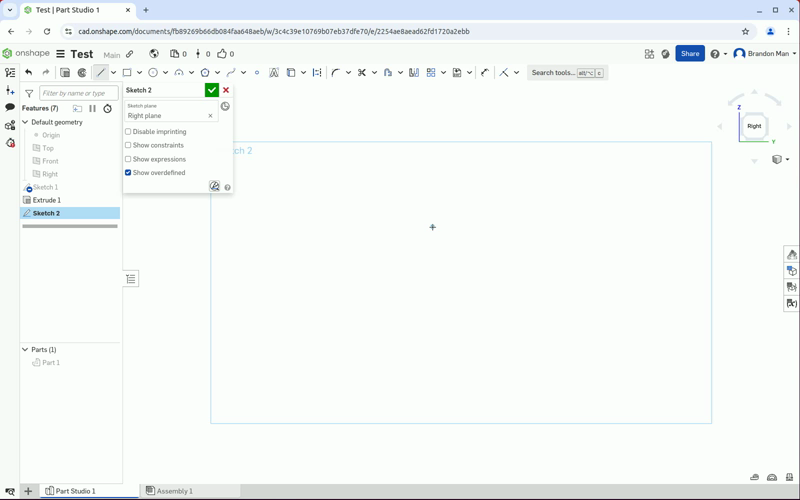
mouse_move(462, 226)
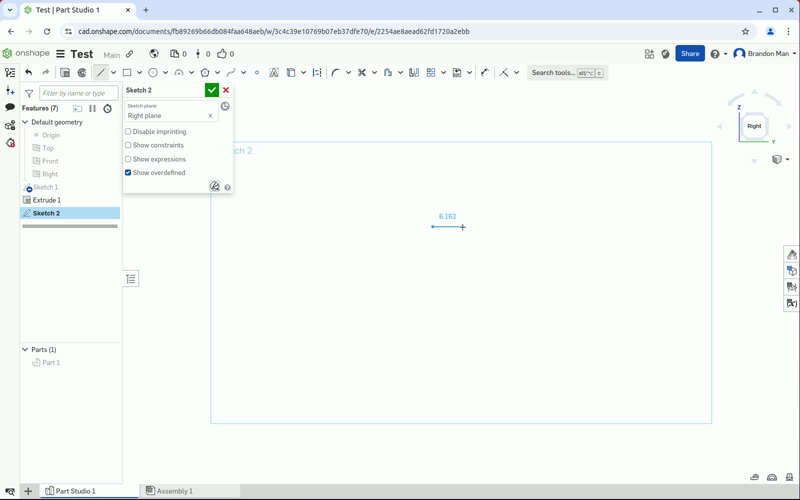
mouse_move(446, 169)
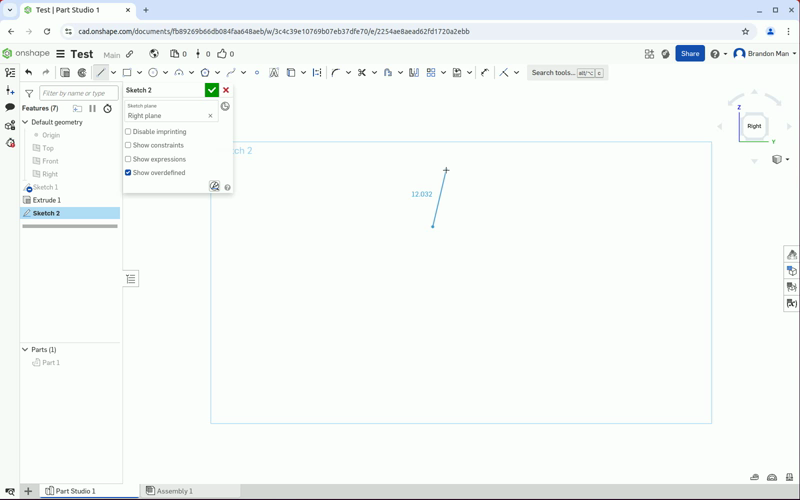
click(446, 169)
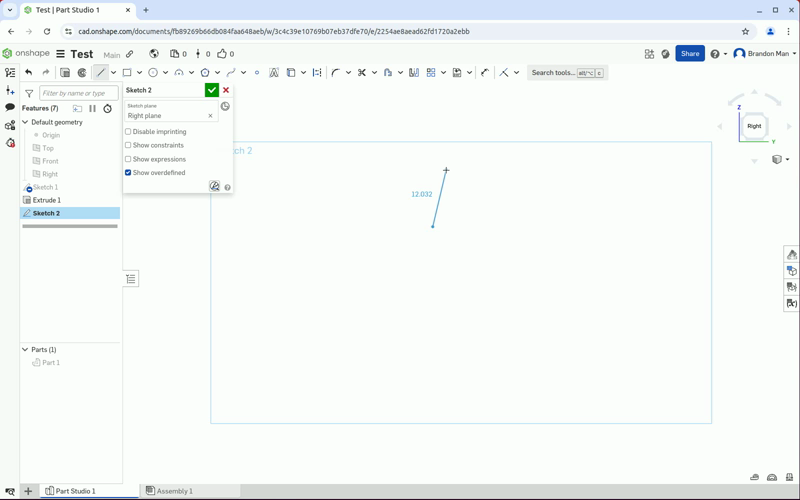
key_up(shift)
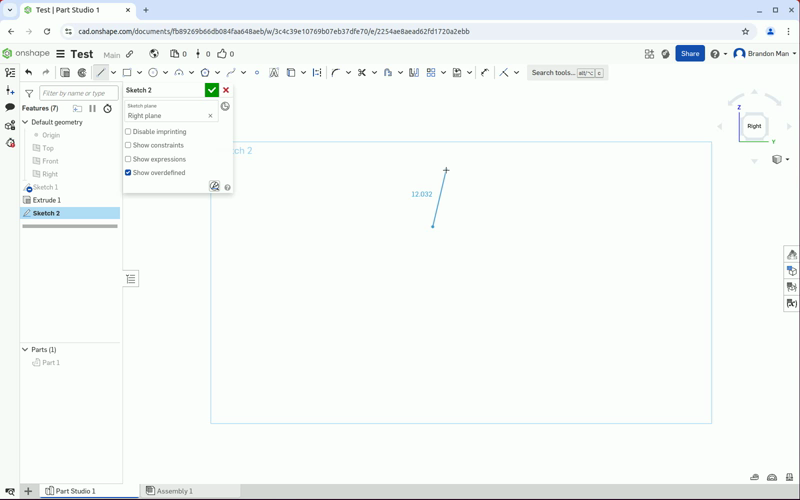
key_down(shift)
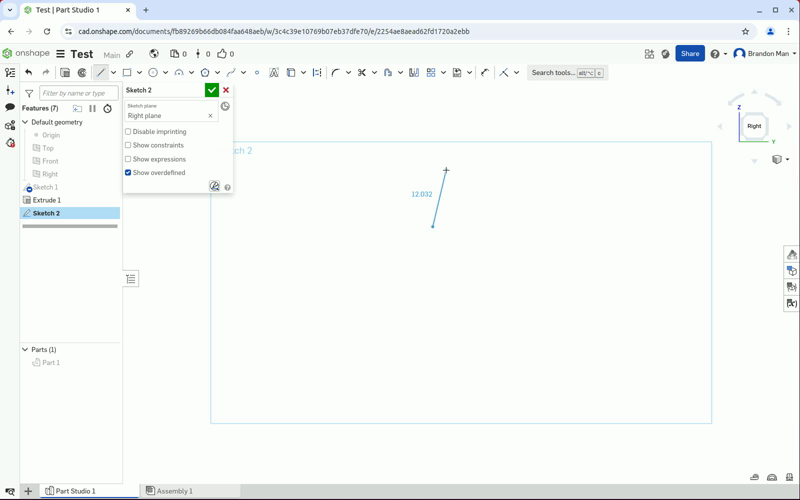
mouse_move(476, 169)
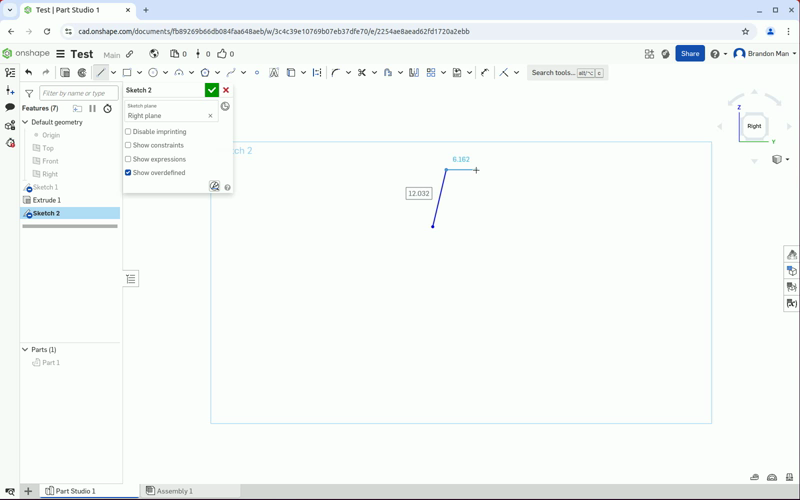
mouse_move(432, 169)
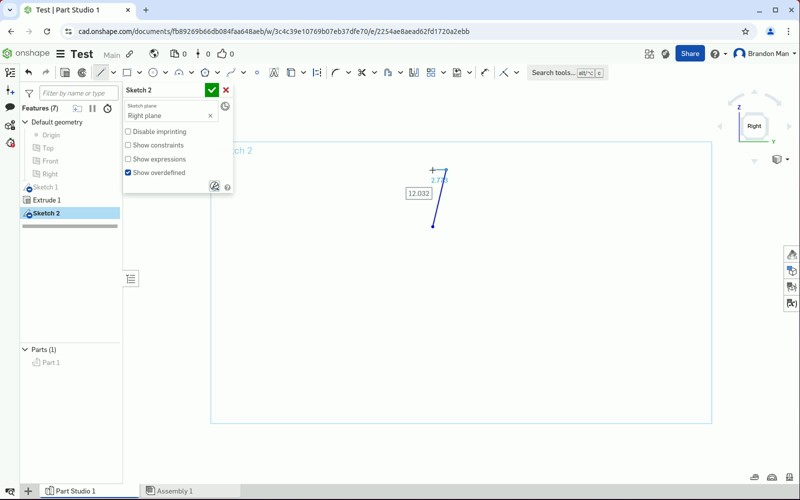
click(432, 169)
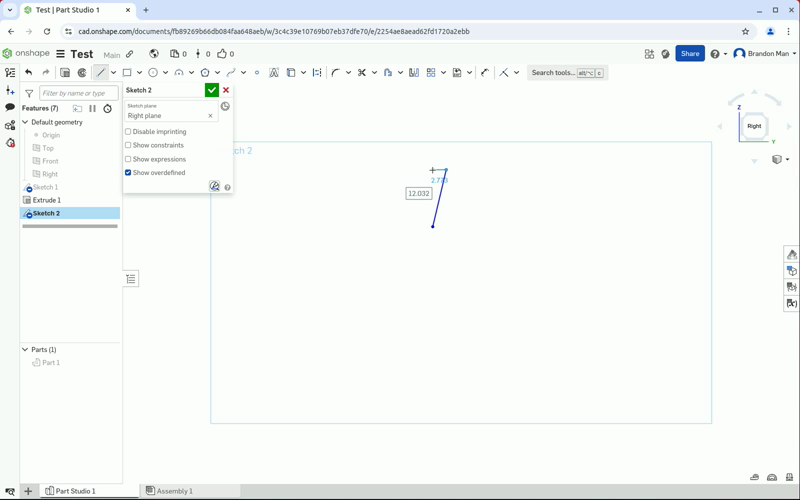
key_up(shift)
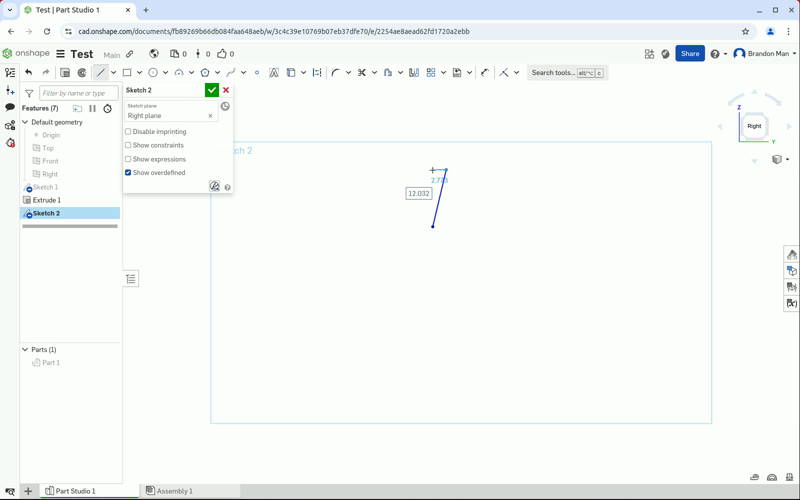
mouse_move(462, 169)
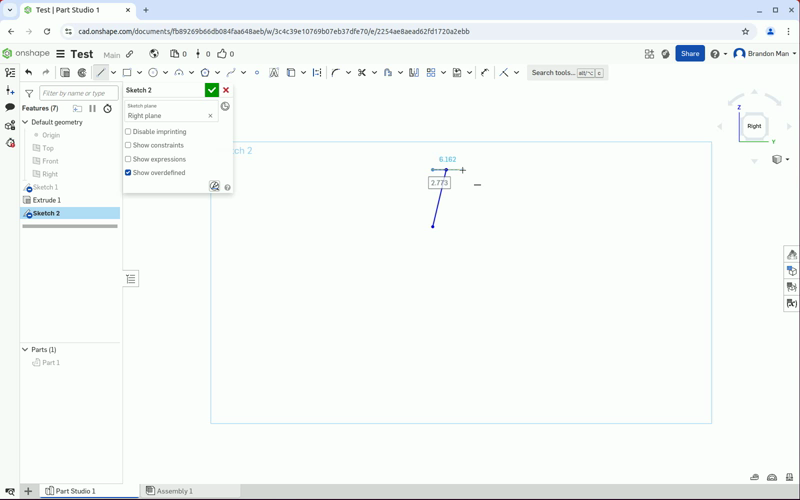
key_down(shift)
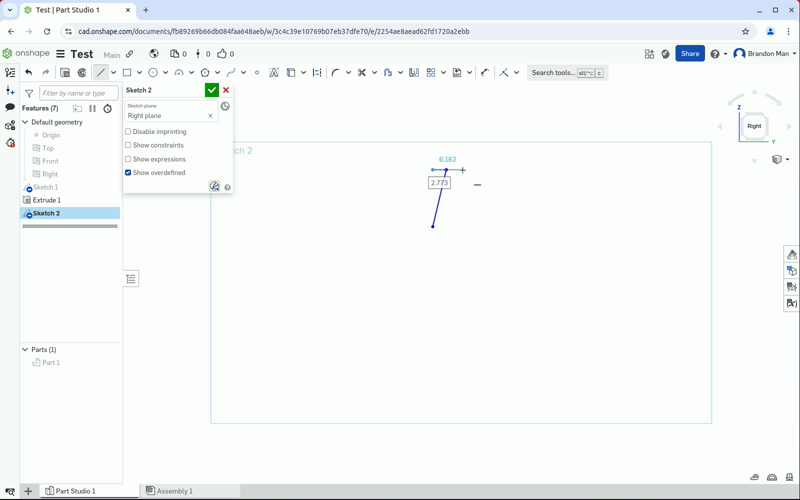
mouse_move(432, 226)
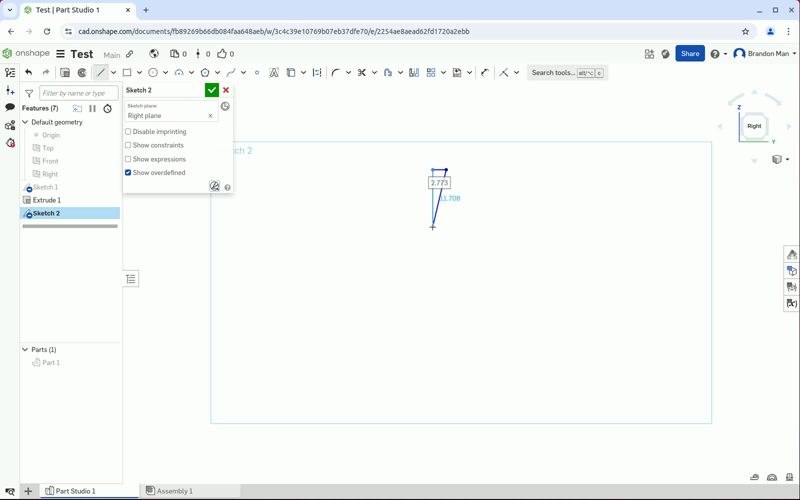
key_up(shift)
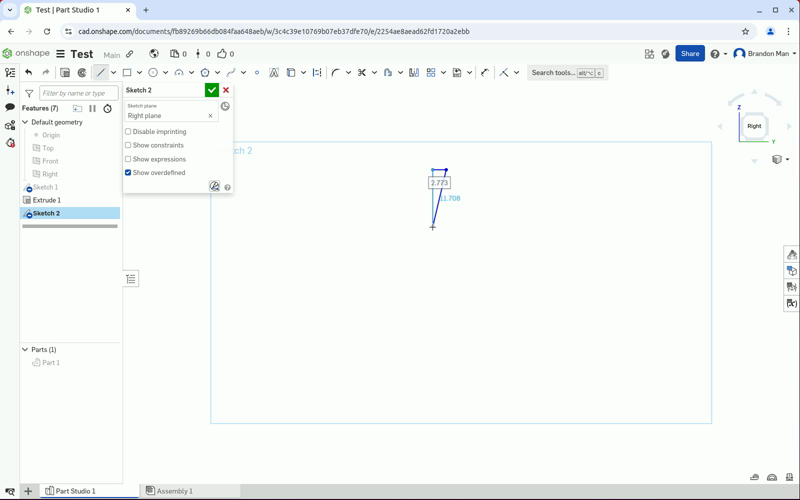
click(432, 226)
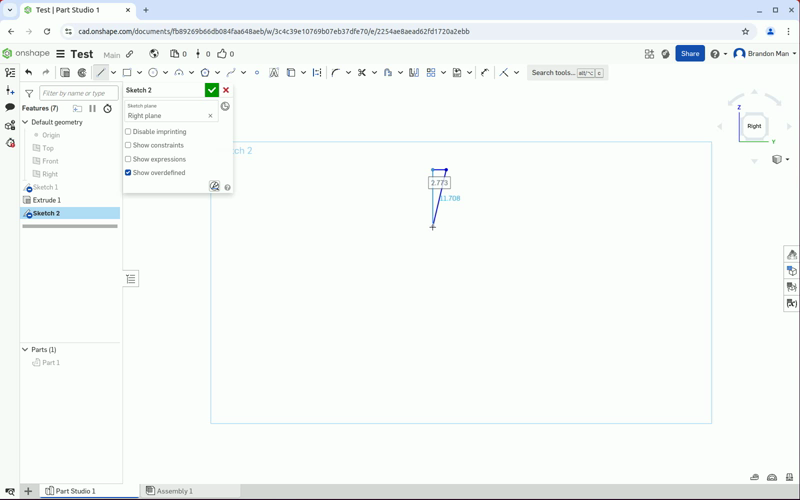
key(esc)
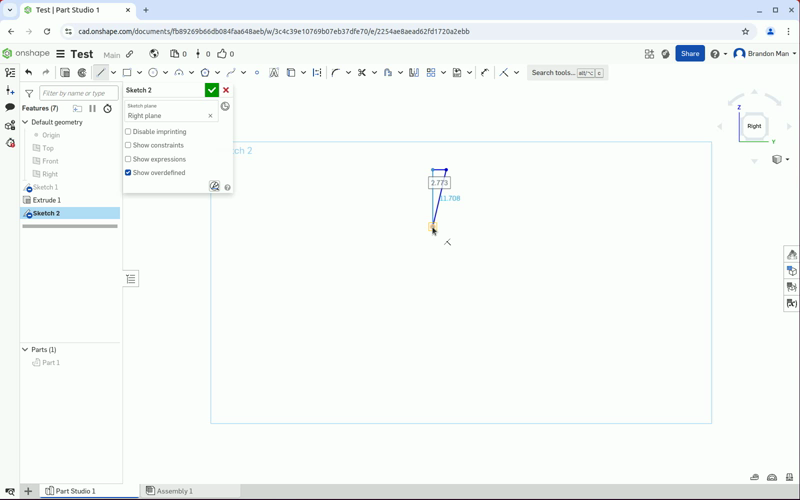
mouse_move(433, 191)
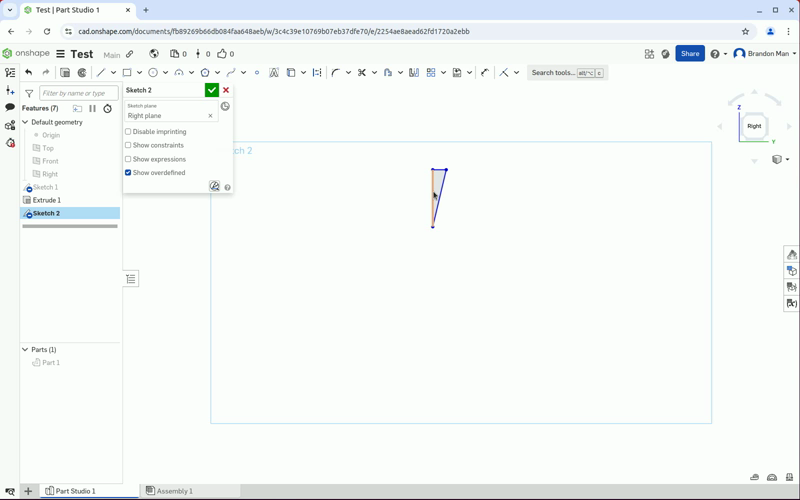
scroll(6)
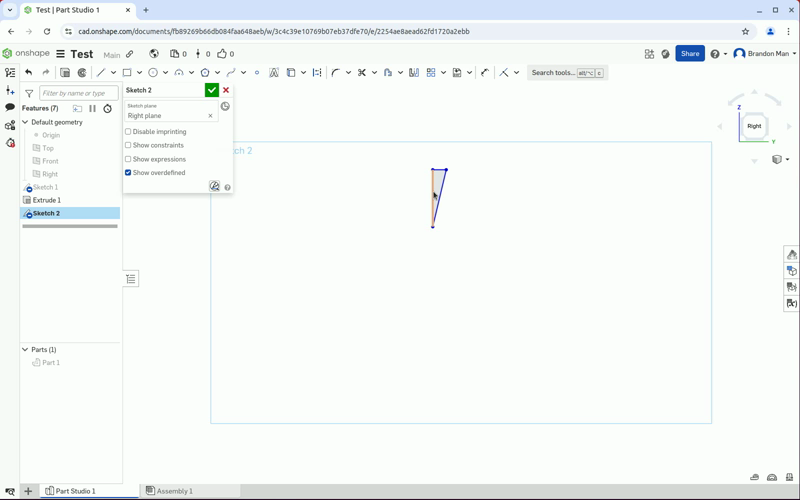
scroll(6)
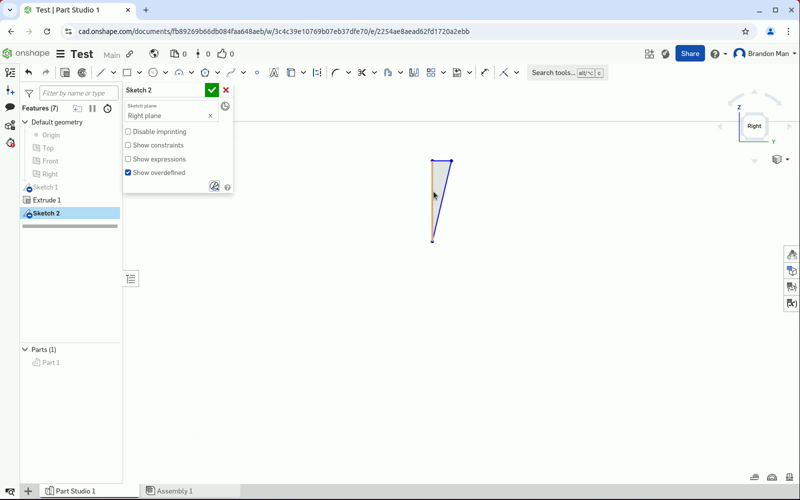
scroll(6)
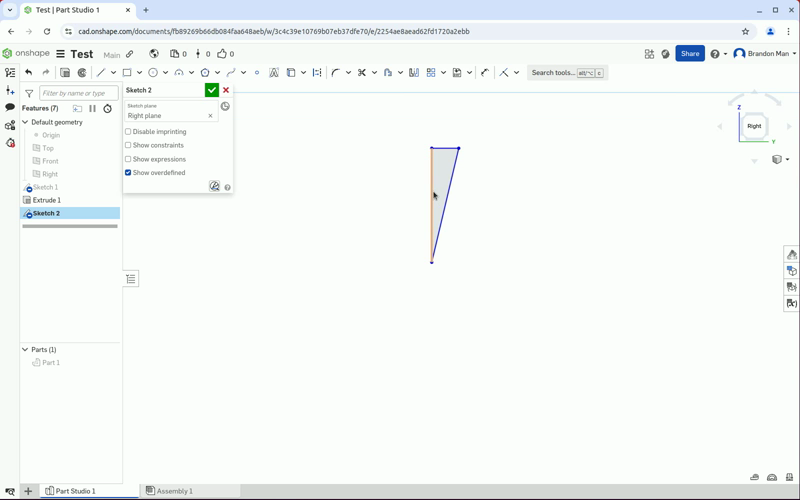
scroll(6)
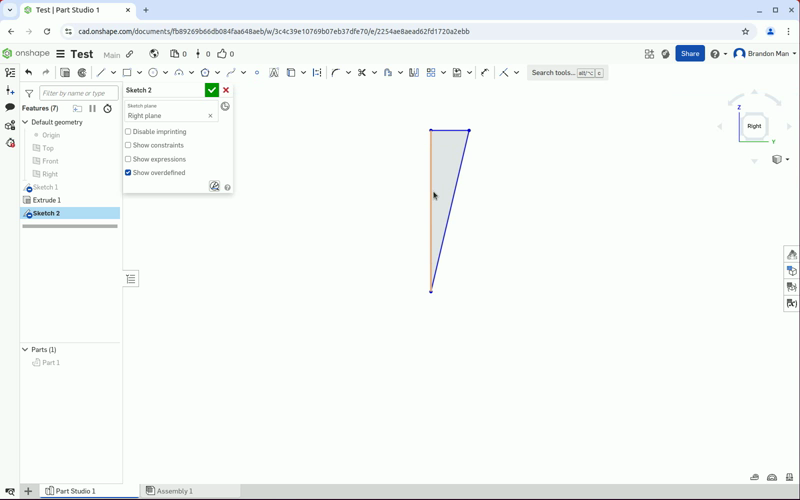
scroll(6)
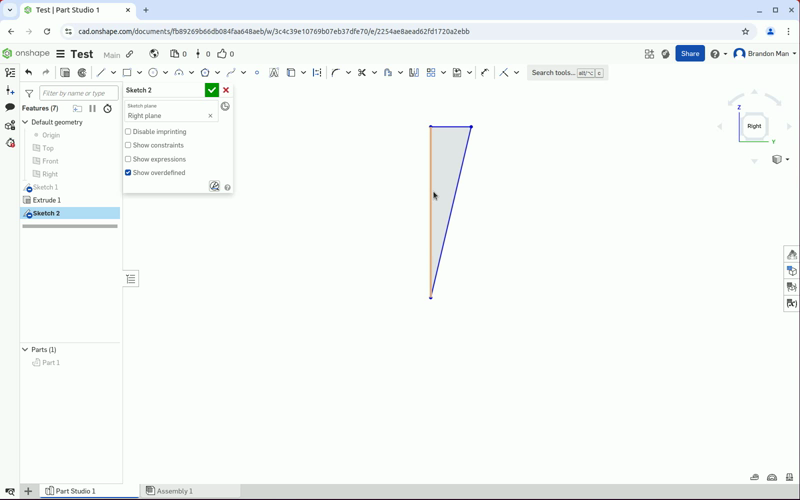
scroll(6)
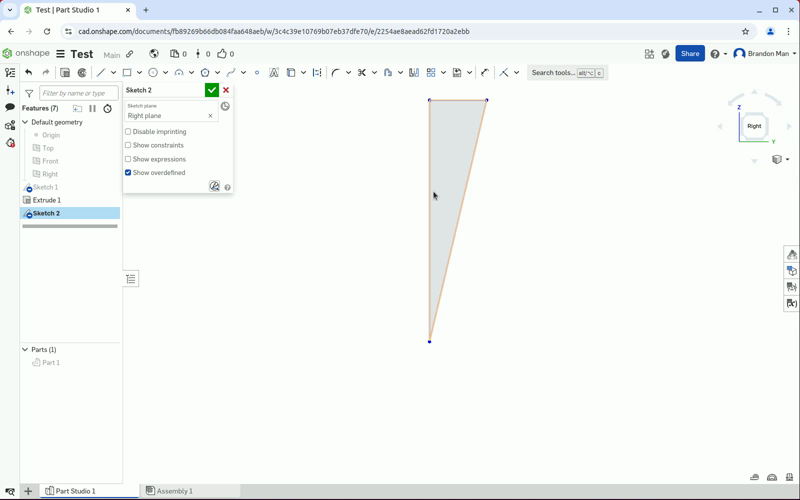
scroll(6)
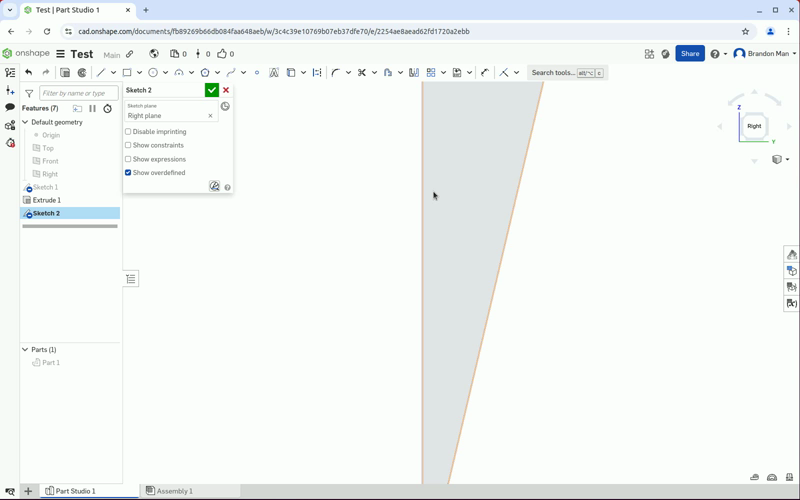
click(433, 191)
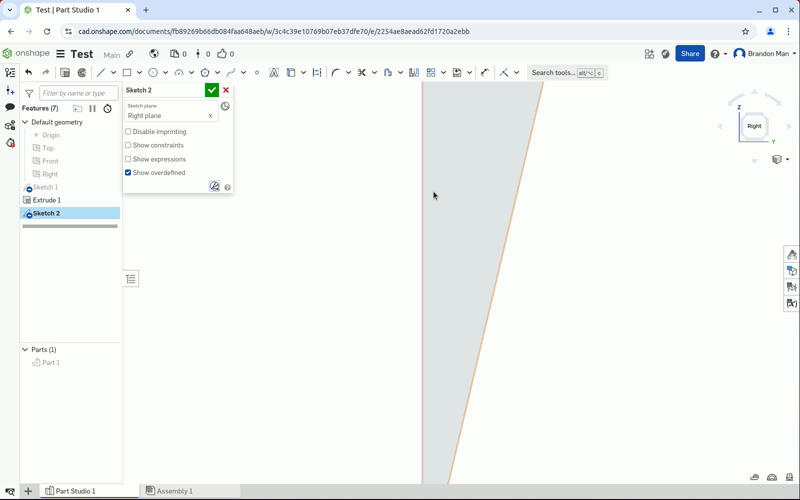
scroll(-6)
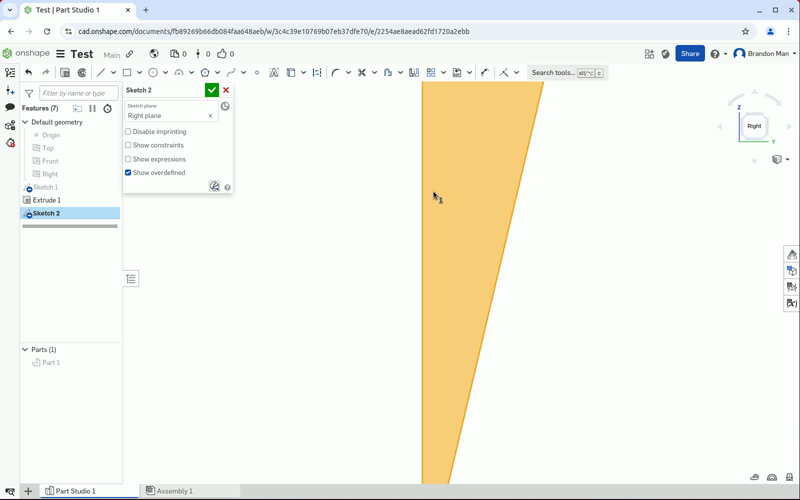
scroll(-6)
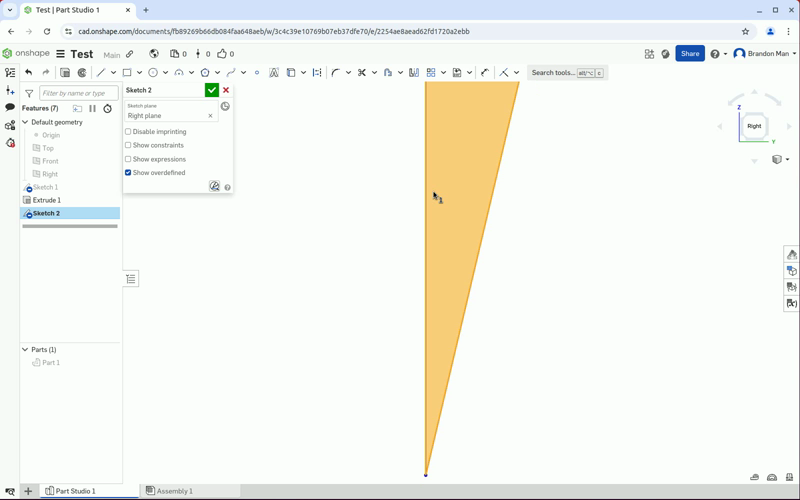
scroll(-6)
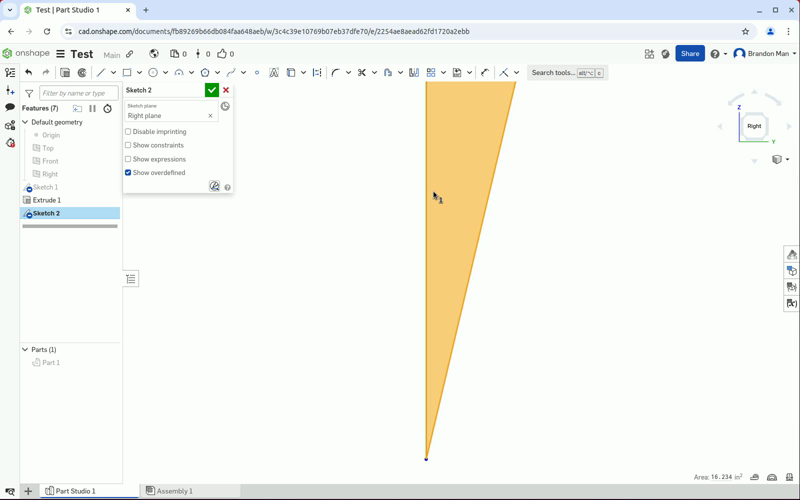
scroll(-6)
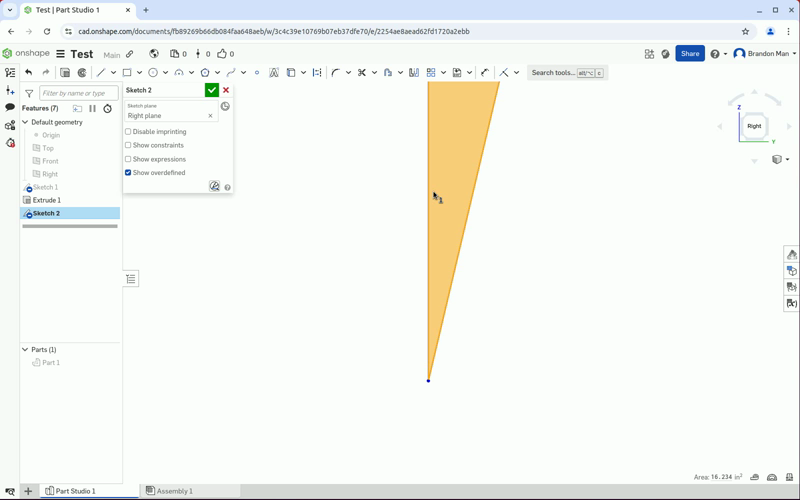
scroll(-6)
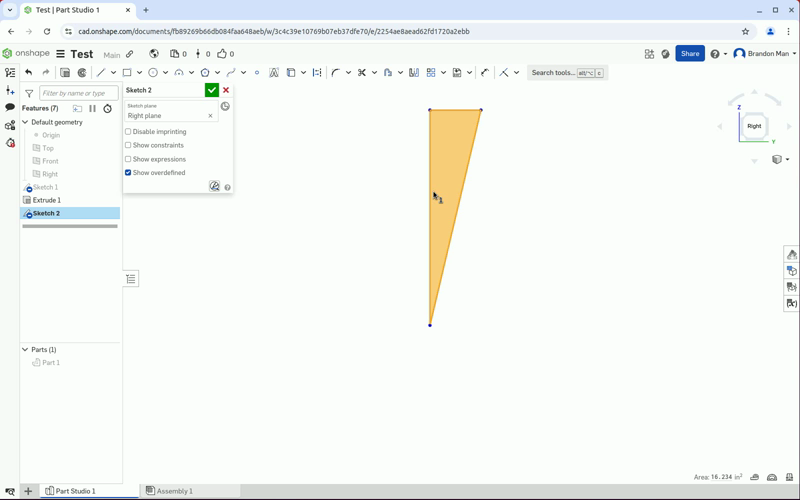
scroll(-6)
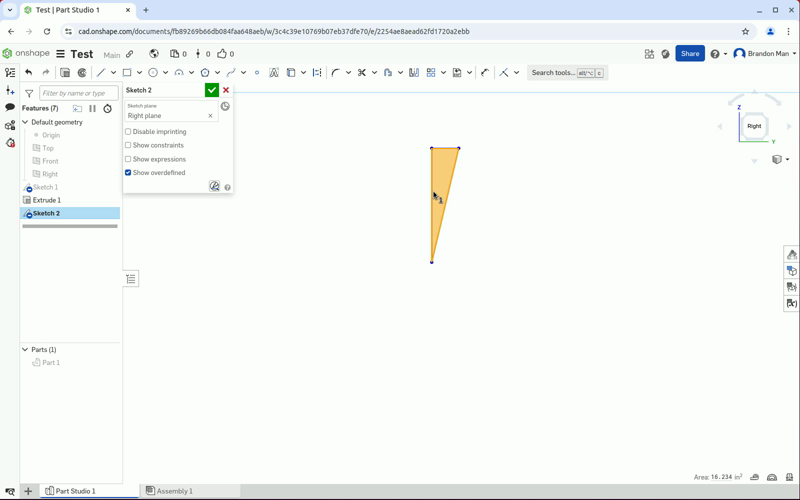
scroll(-6)
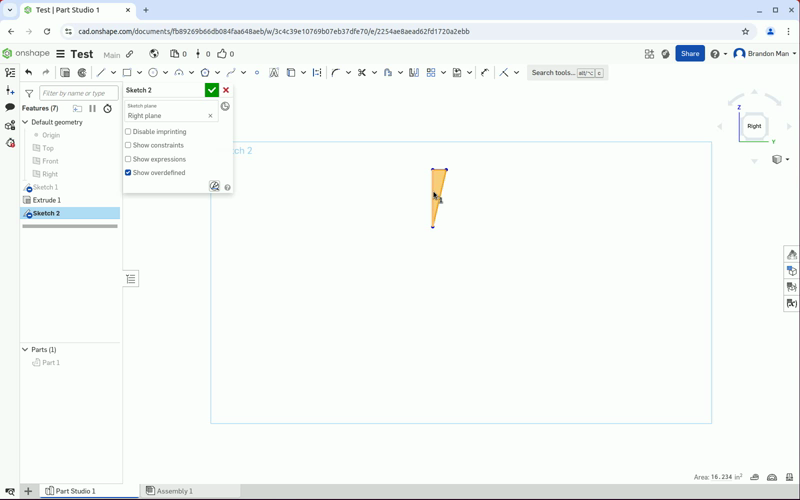
mouse_move(73, 352)
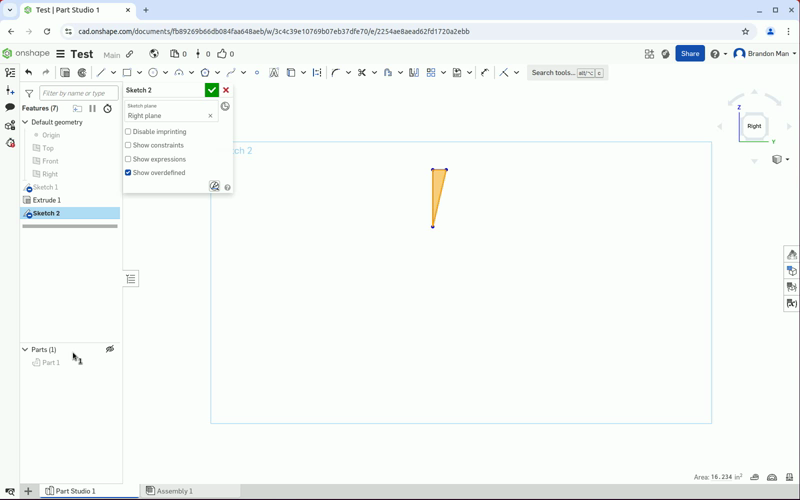
key(shift+y)
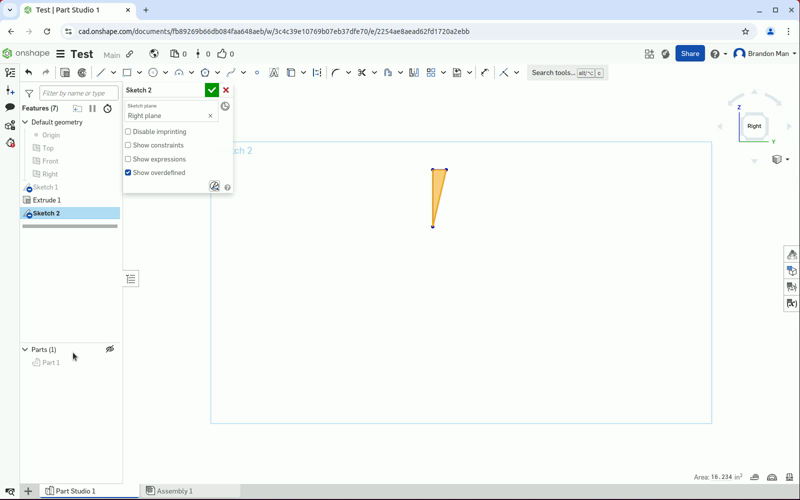
key(shift+e)
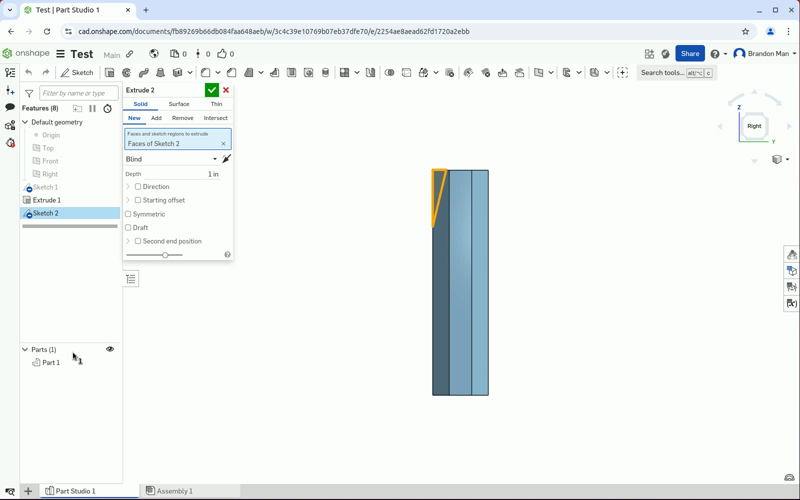
mouse_move(143, 106)
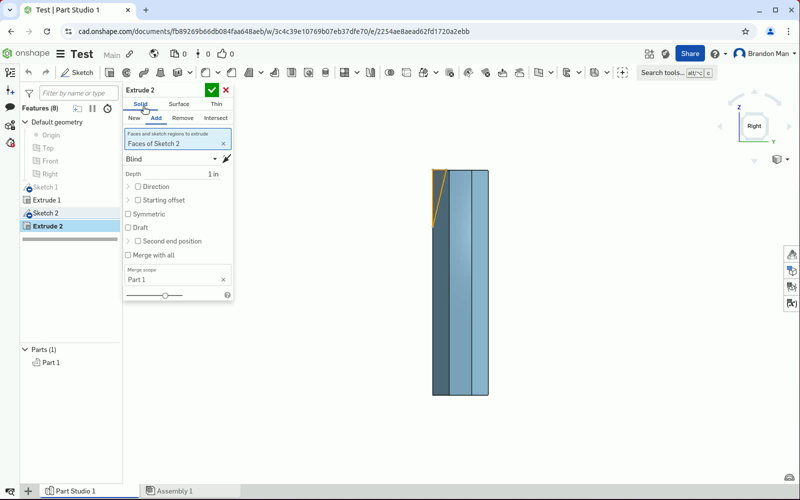
click(143, 106)
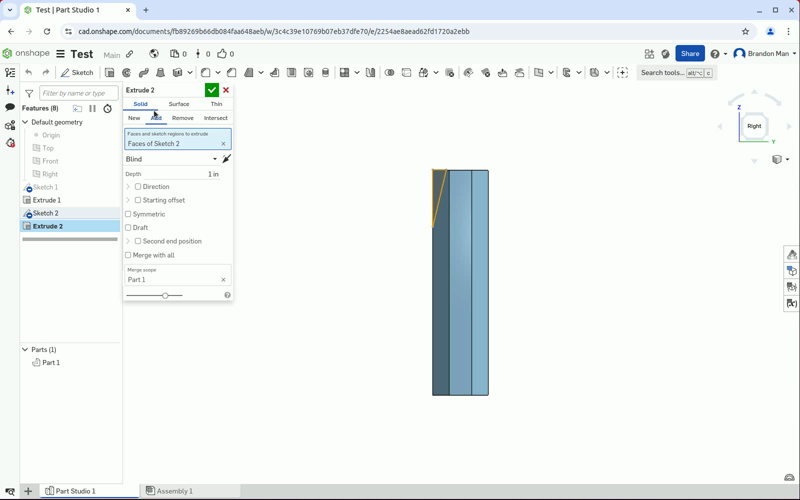
mouse_move(186, 120)
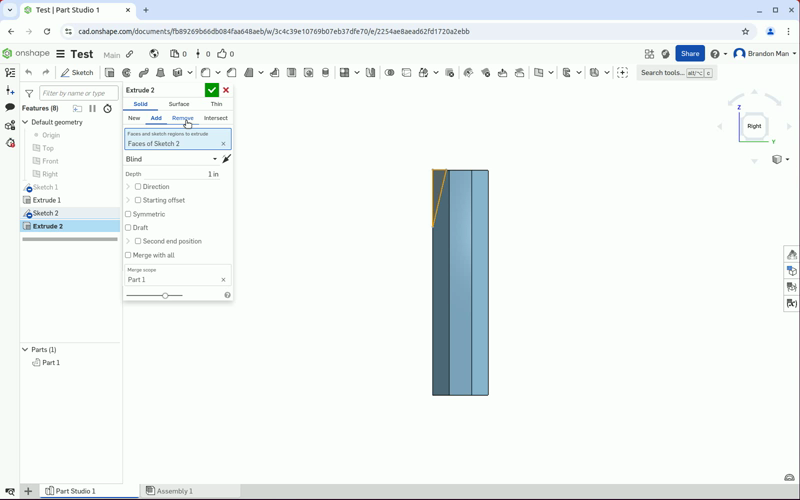
click(186, 120)
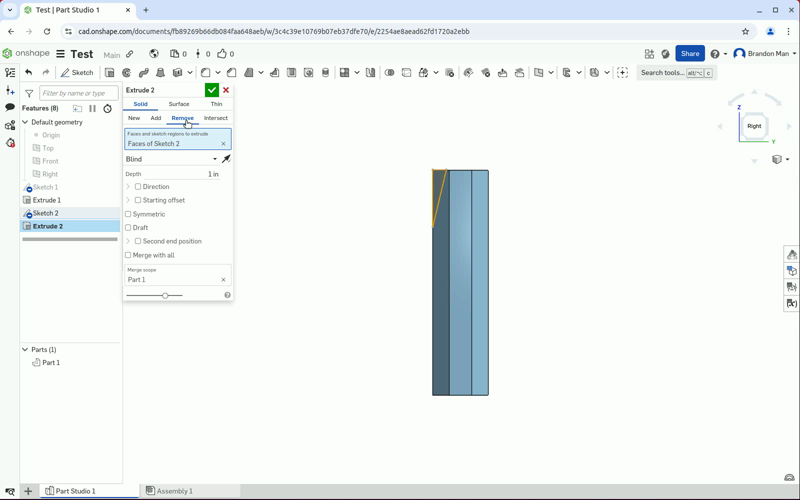
key(tab, 4)
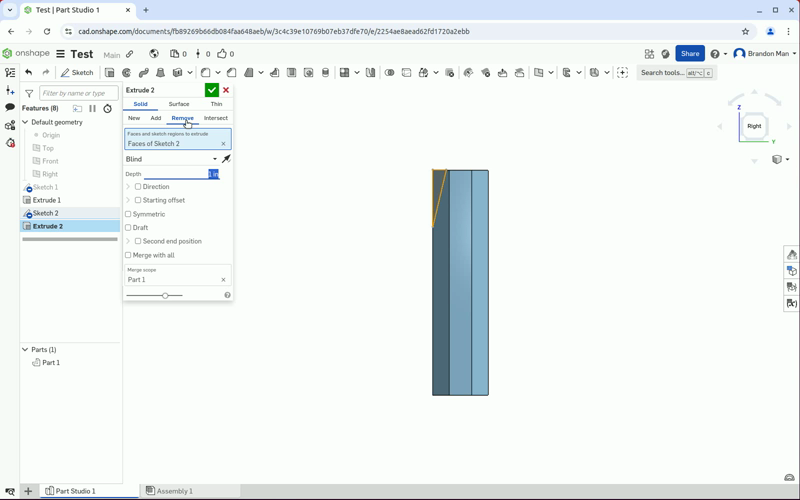
text(61.622)
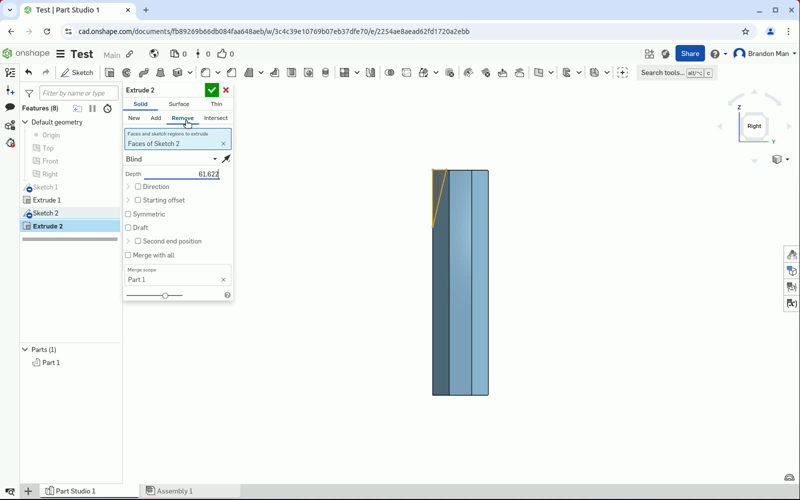
key(tab, 3)
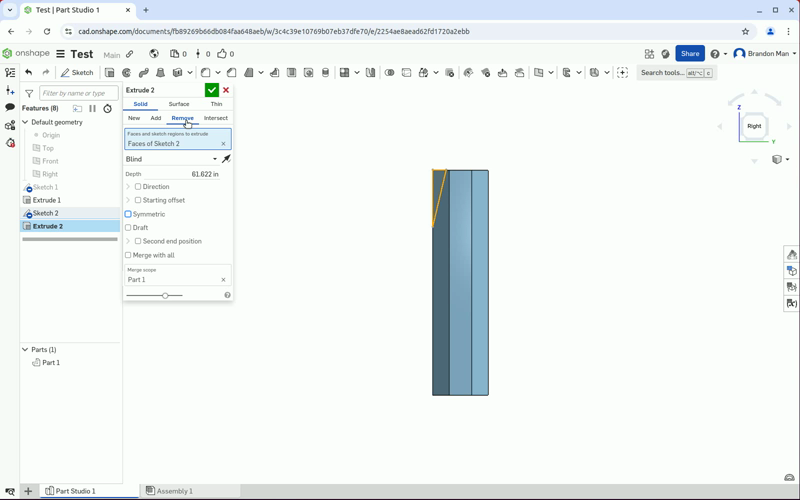
key(space)
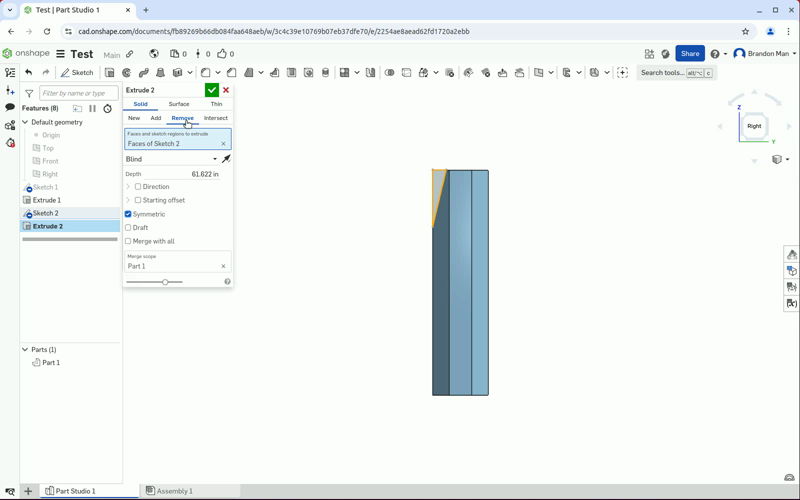
key(tab, 2)
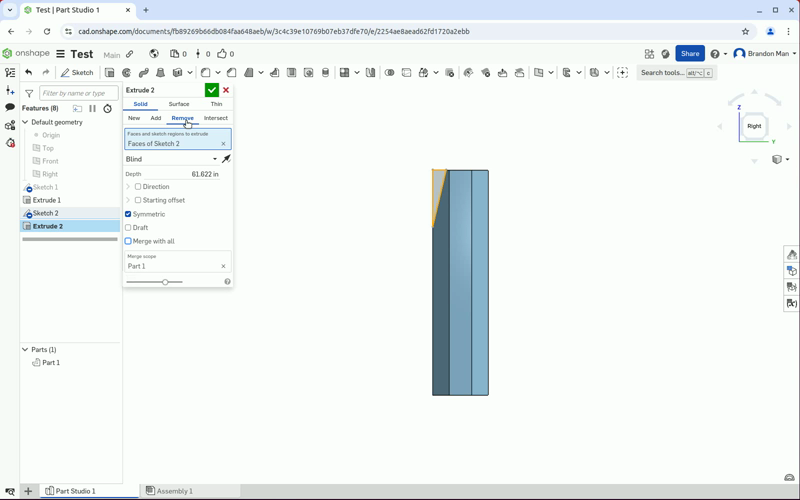
key(space)
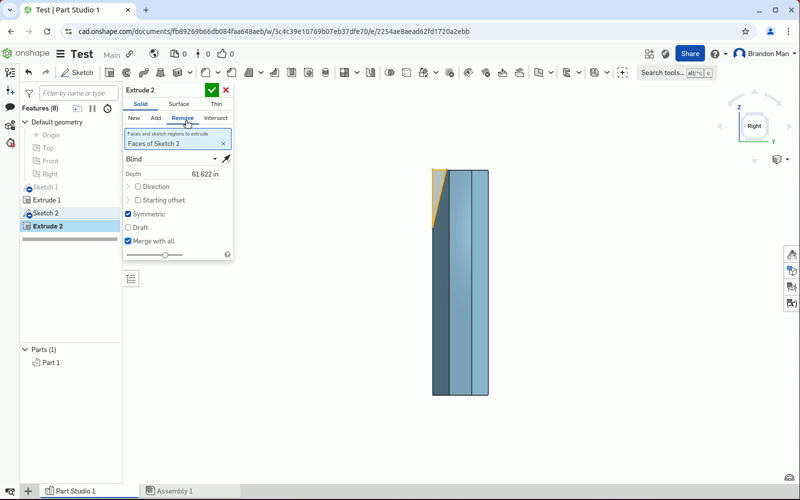
key(enter)
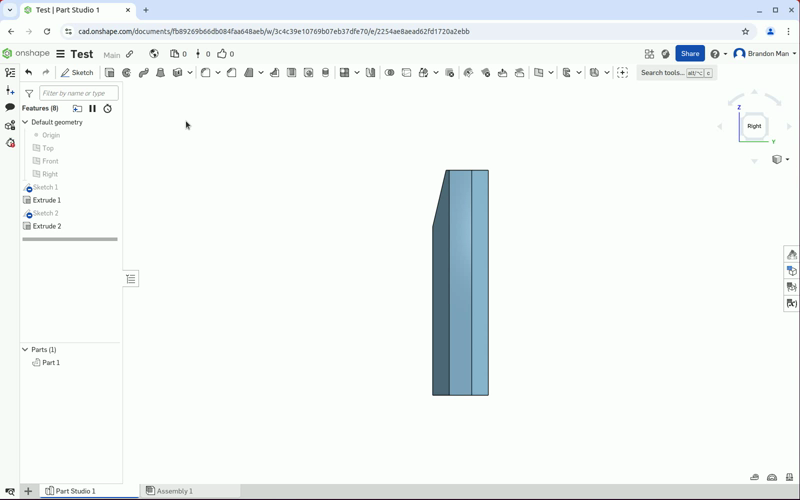
key(shift+h)
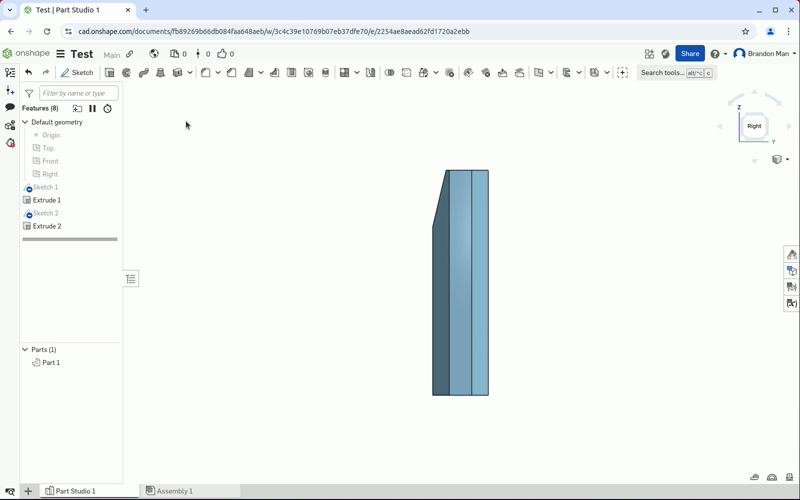
key(shift+h)
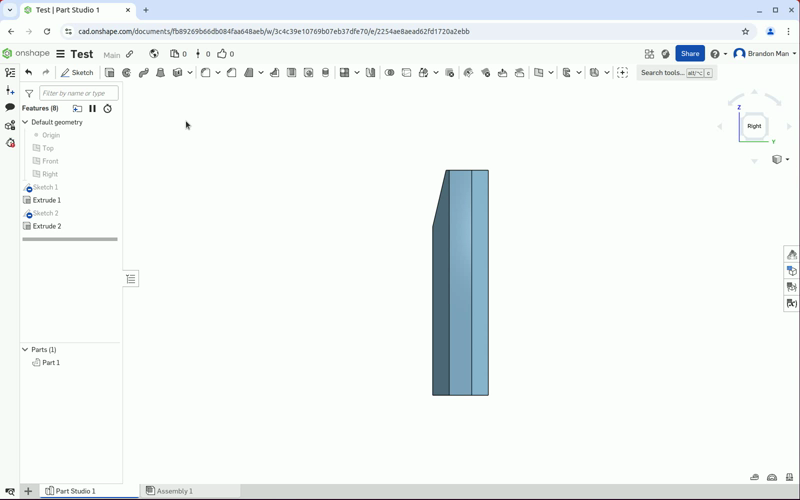
mouse_move(73, 189)
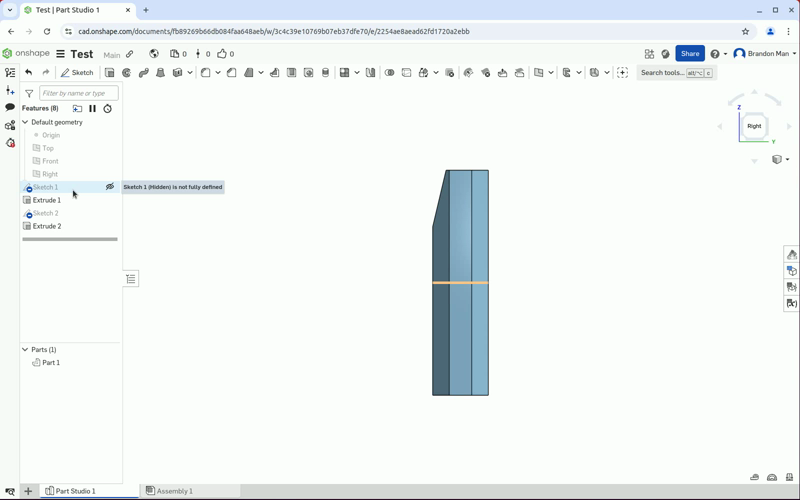
click(73, 189)
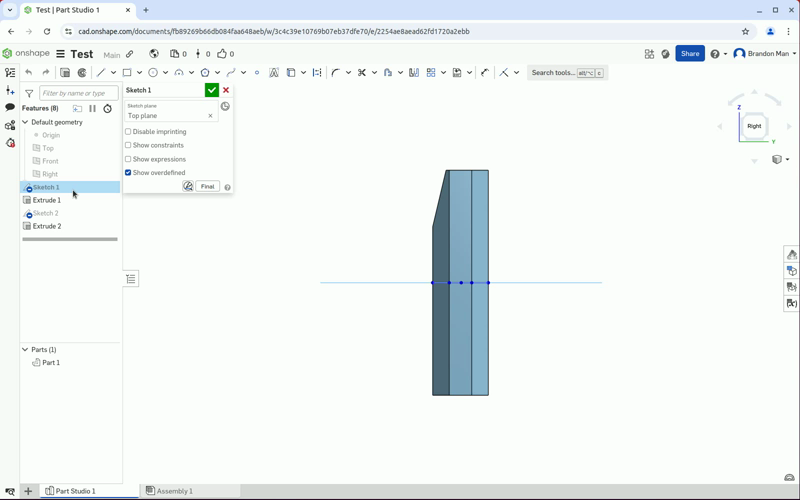
mouse_move(229, 92)
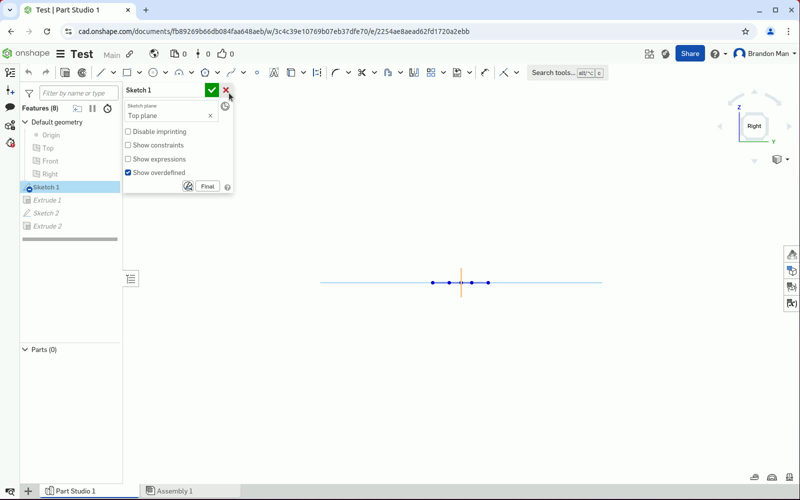
click(229, 92)
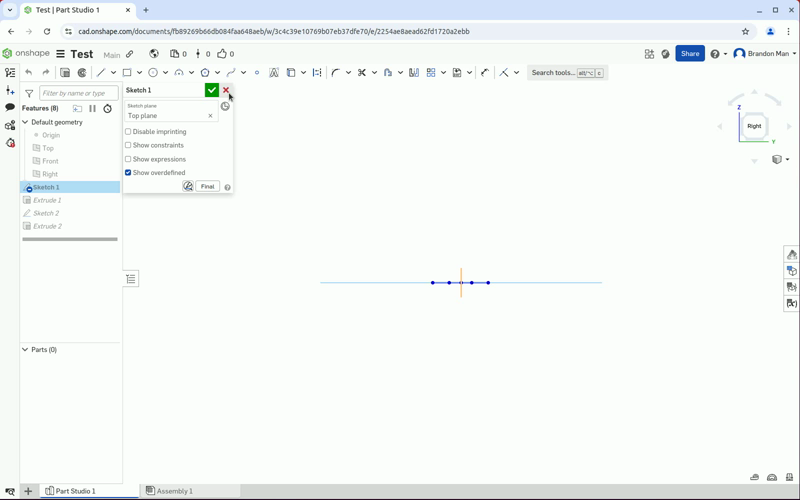
key(shift+s)
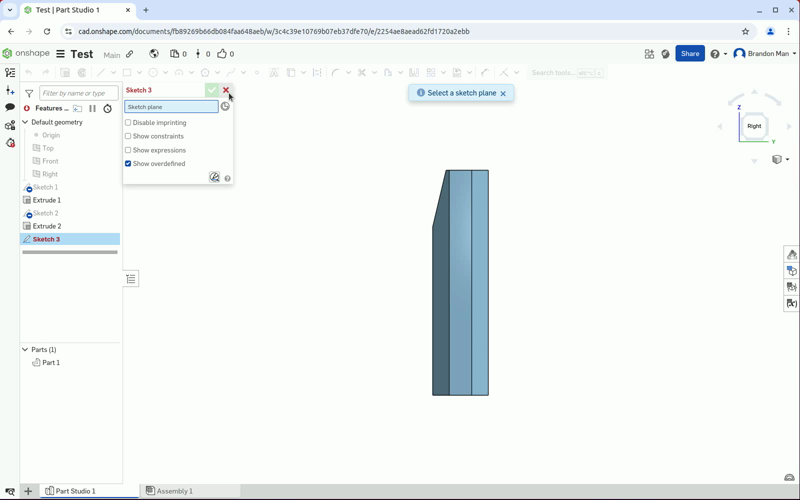
mouse_move(73, 176)
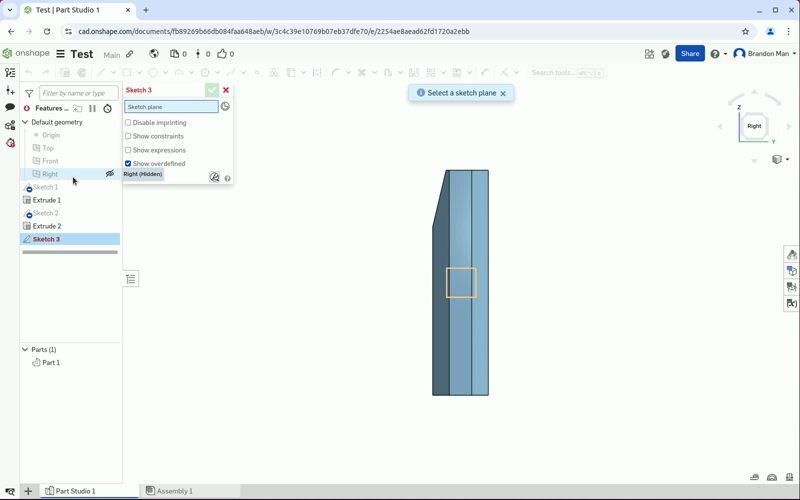
click(73, 176)
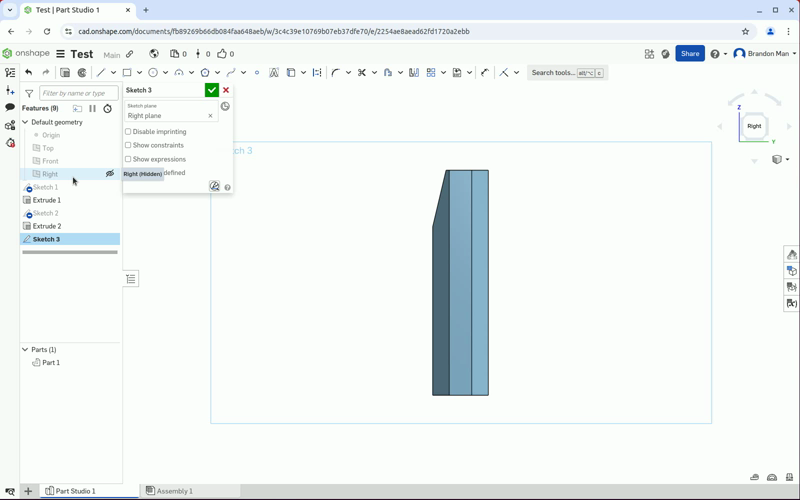
mouse_move(73, 352)
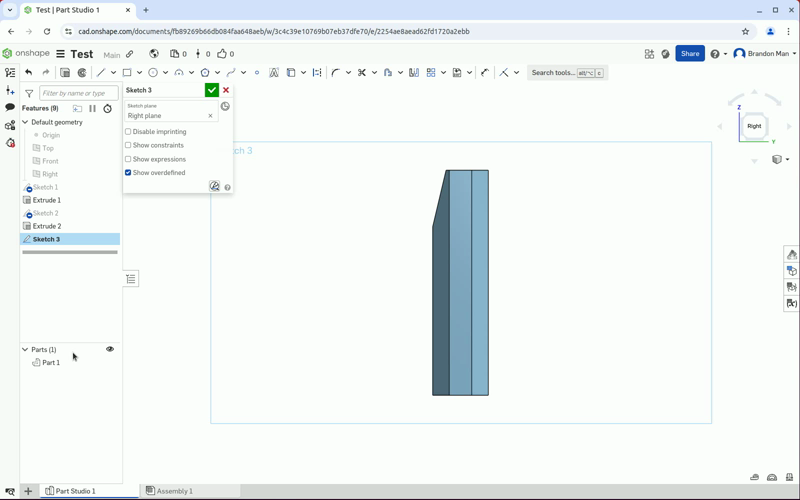
key(y)
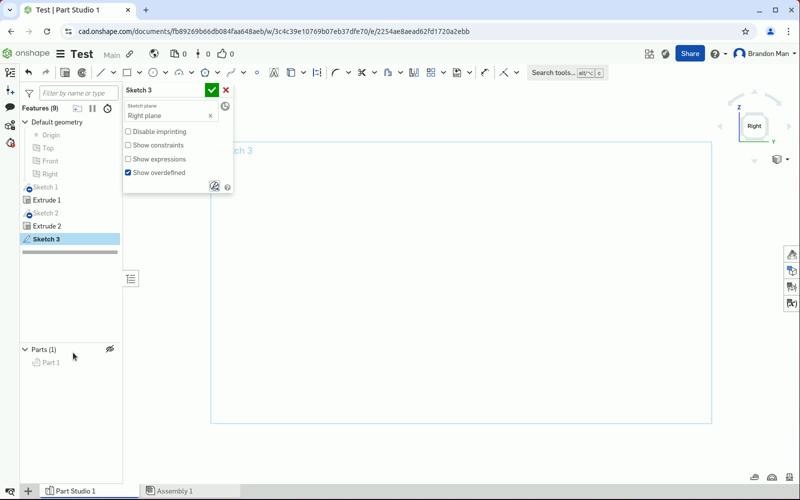
key(l)
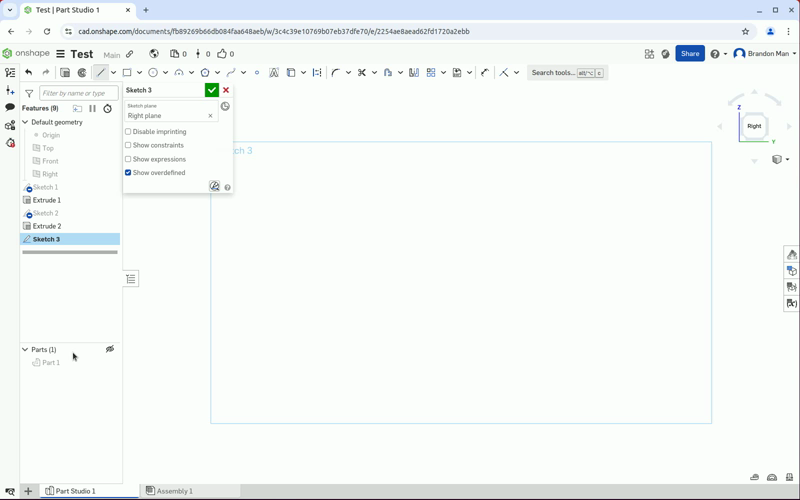
key_down(shift)
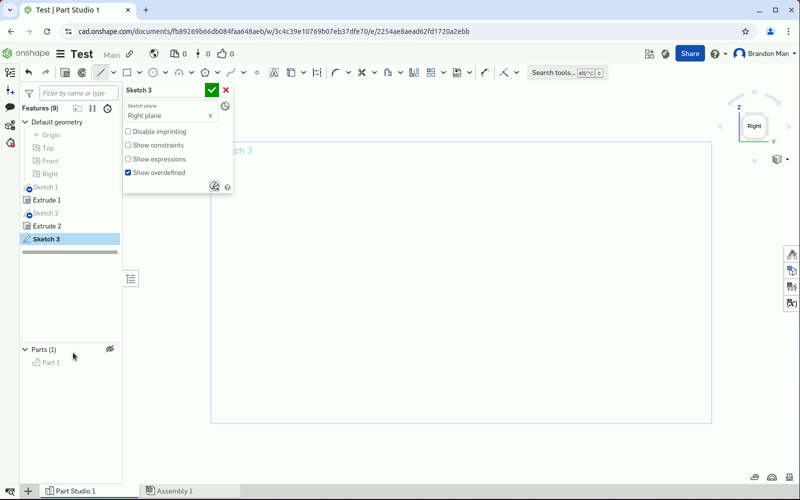
mouse_move(474, 170)
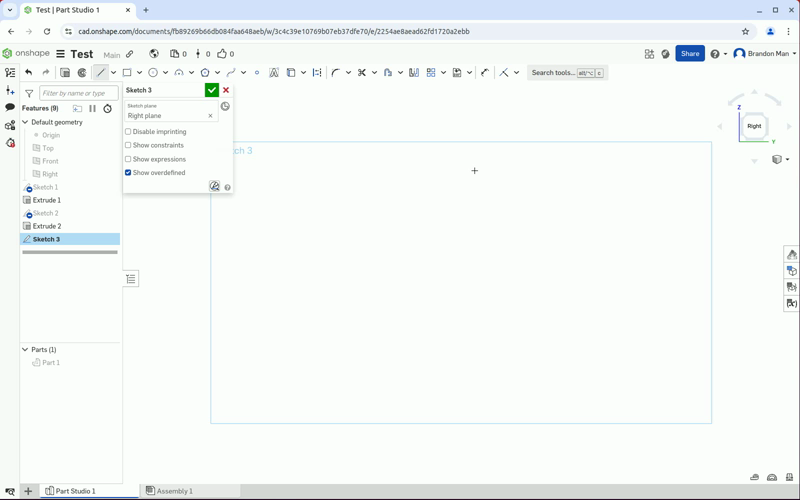
click(474, 170)
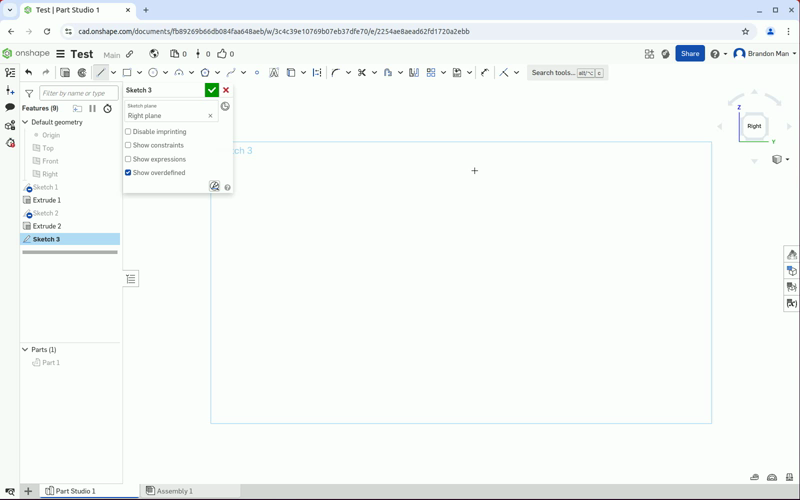
key_up(shift)
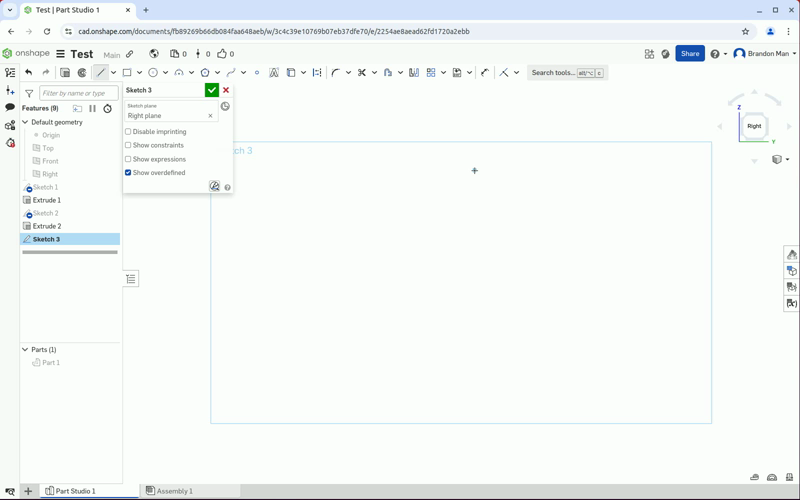
key_down(shift)
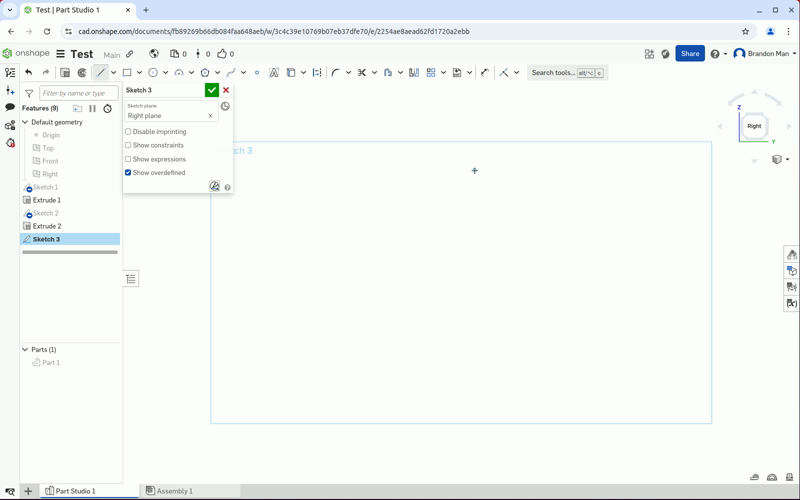
mouse_move(504, 170)
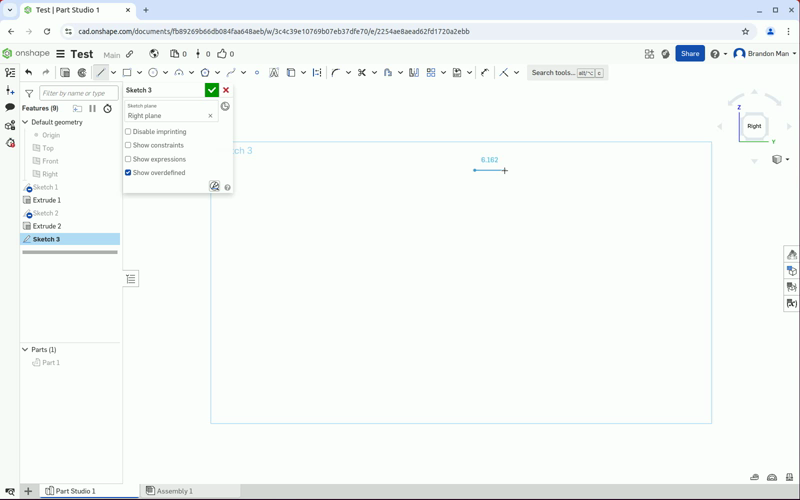
mouse_move(488, 227)
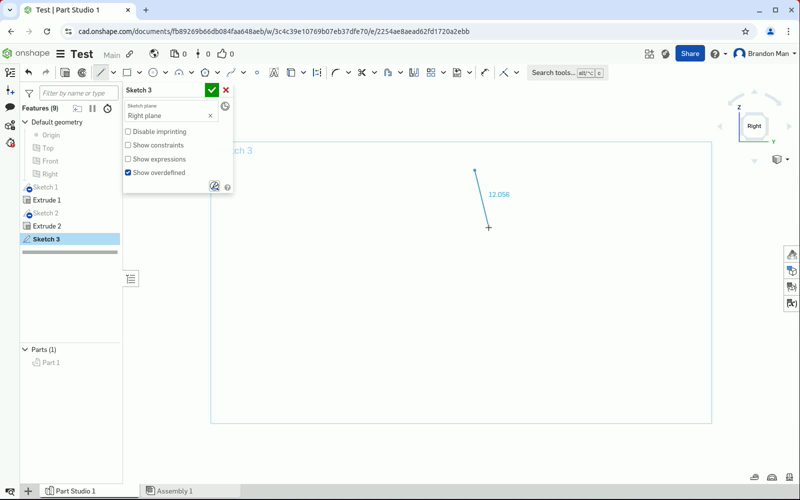
click(488, 227)
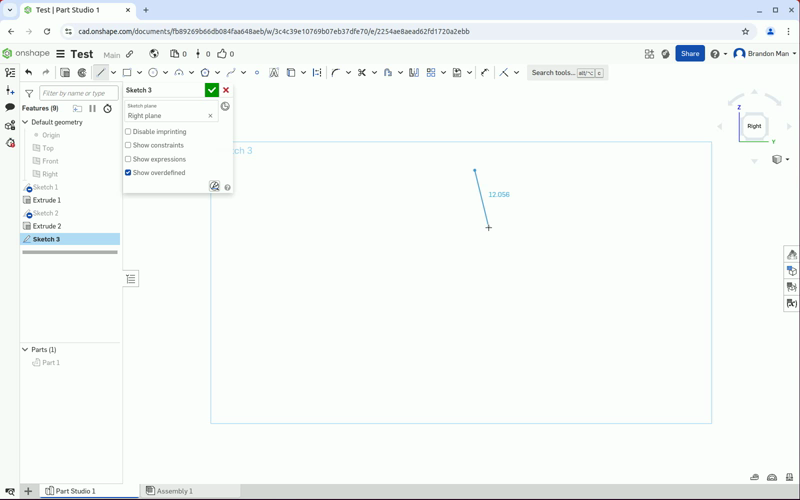
key_up(shift)
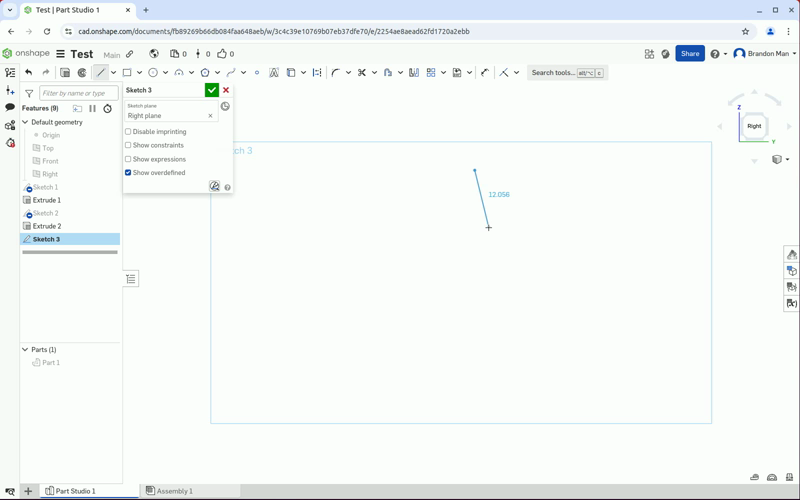
key_down(shift)
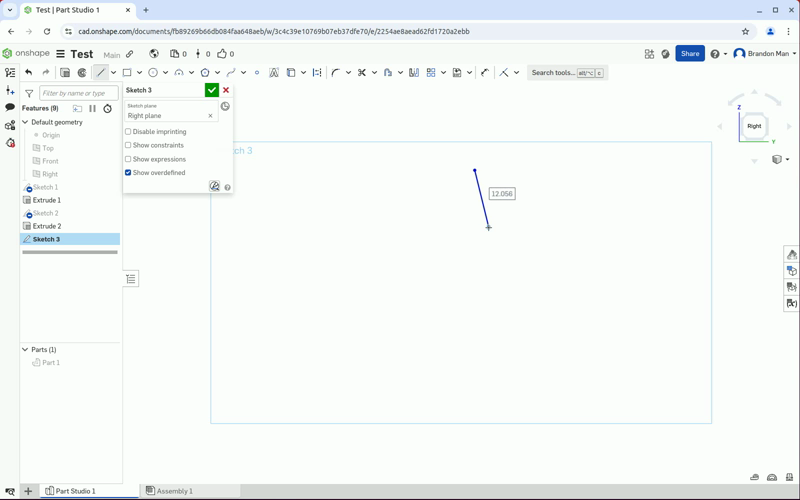
mouse_move(518, 227)
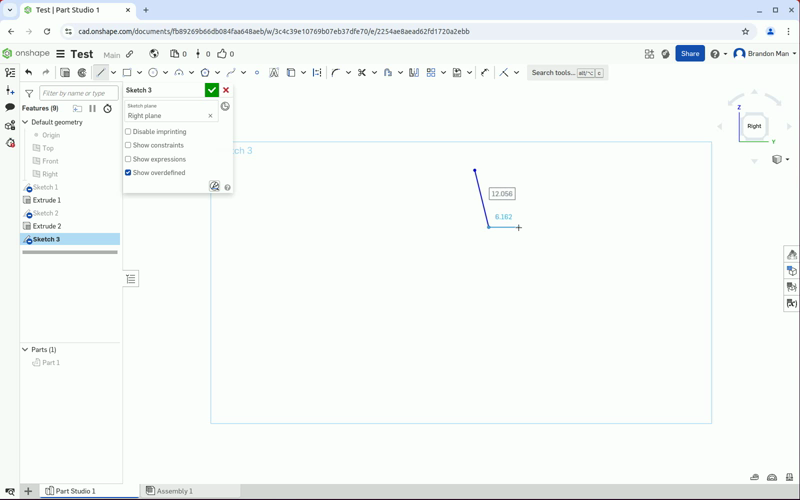
mouse_move(488, 170)
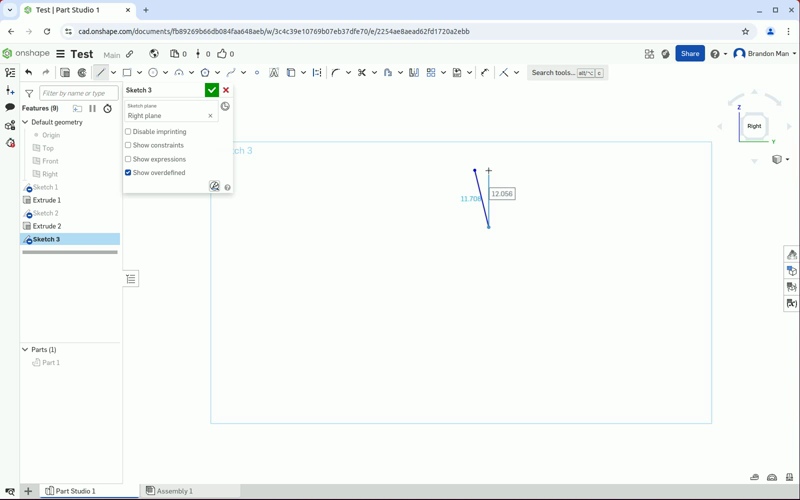
click(488, 170)
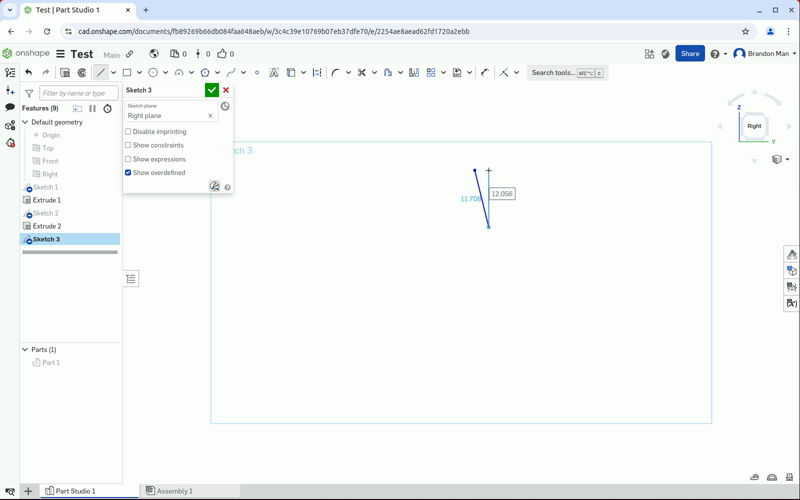
key_up(shift)
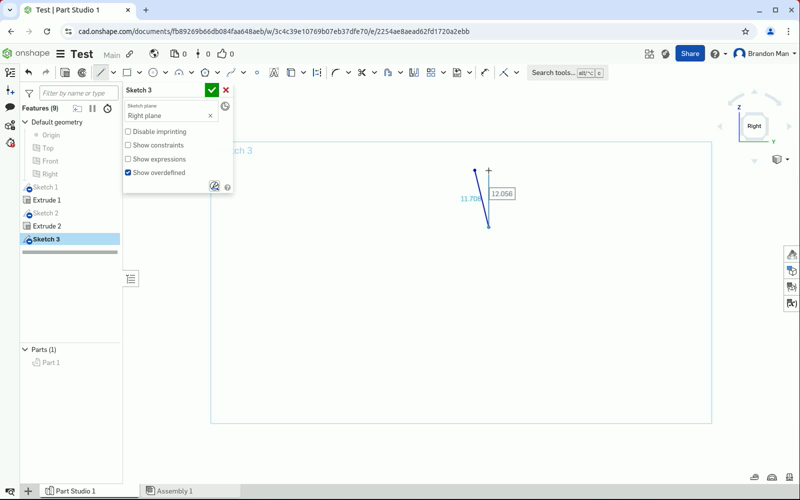
mouse_move(518, 170)
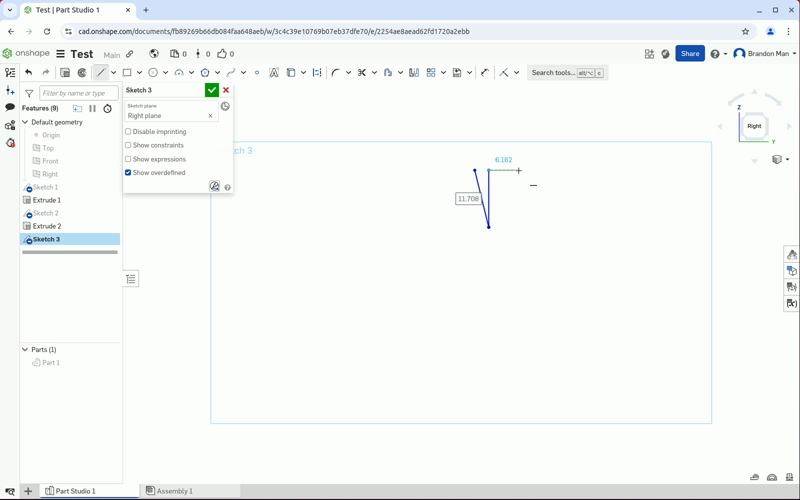
key_down(shift)
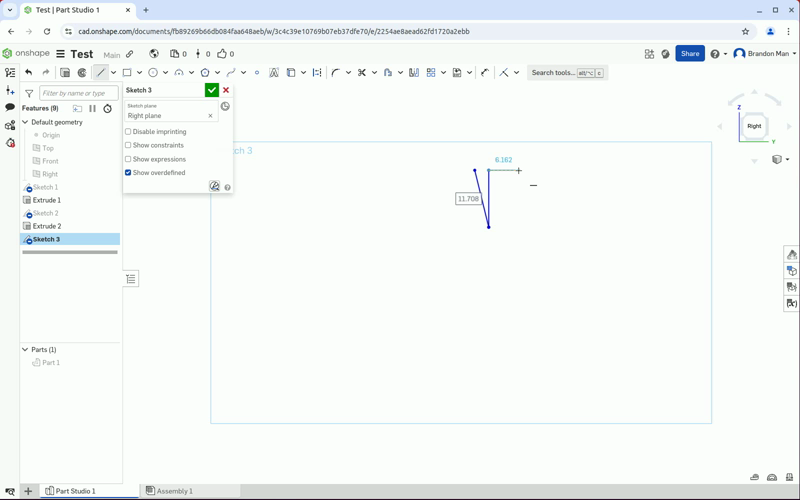
mouse_move(474, 170)
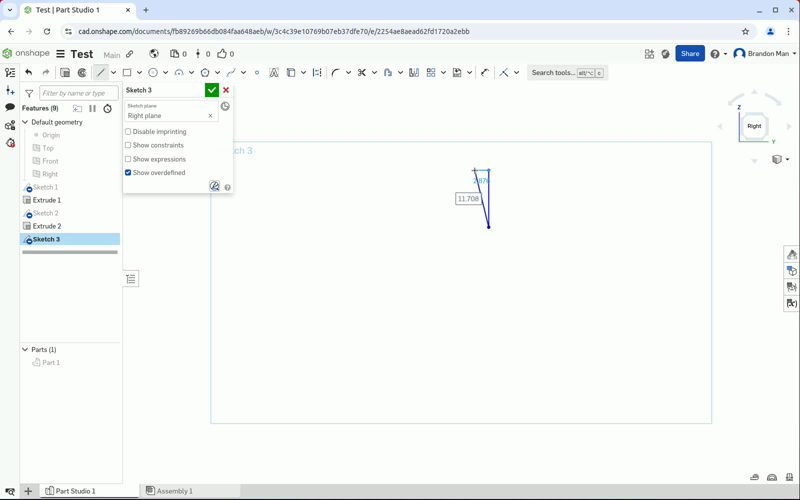
key_up(shift)
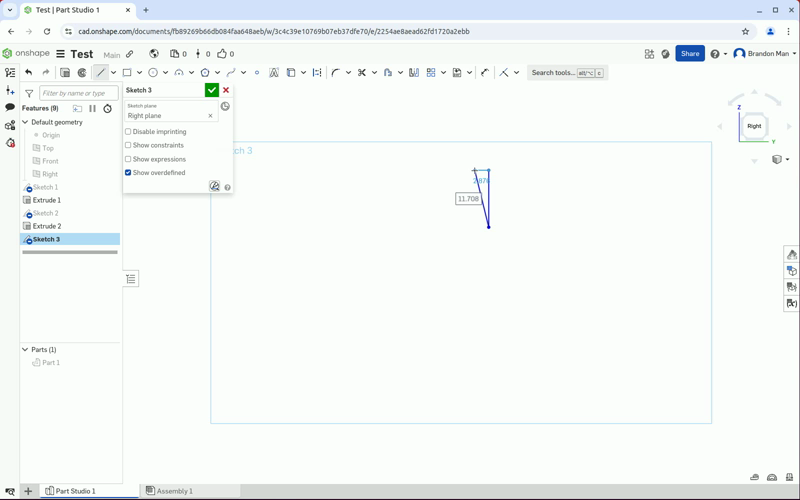
click(474, 170)
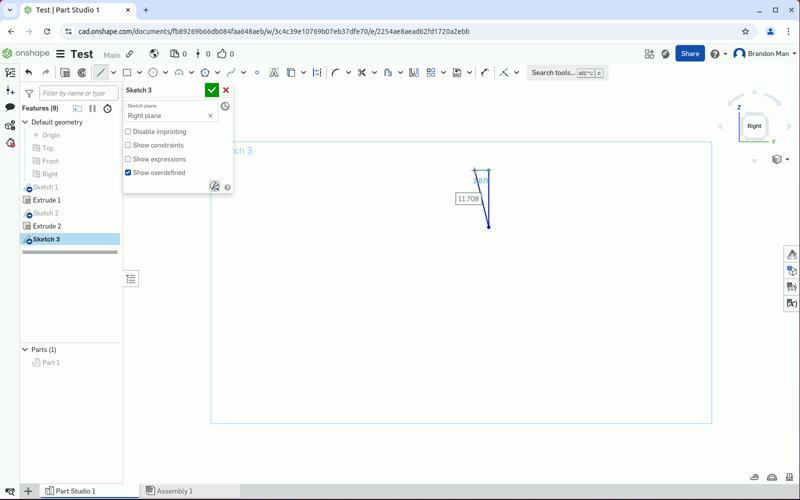
key(esc)
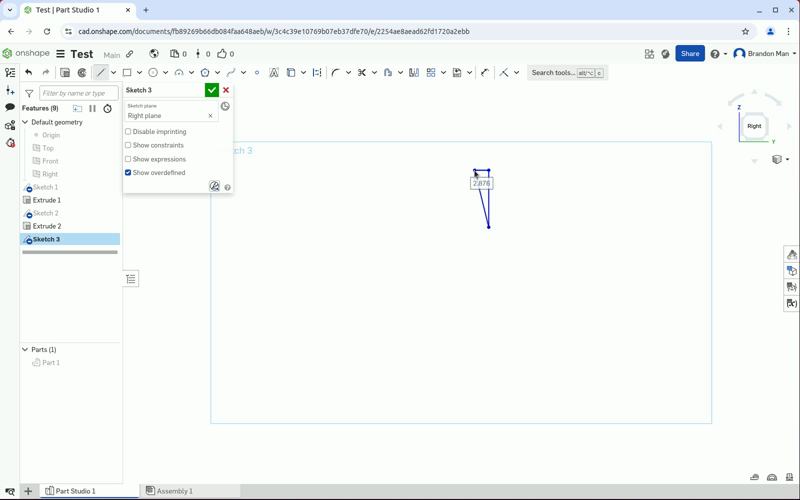
mouse_move(486, 182)
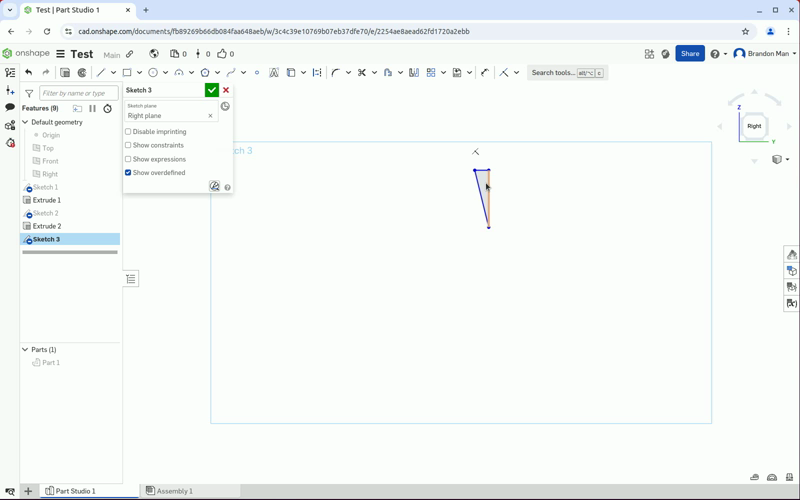
scroll(6)
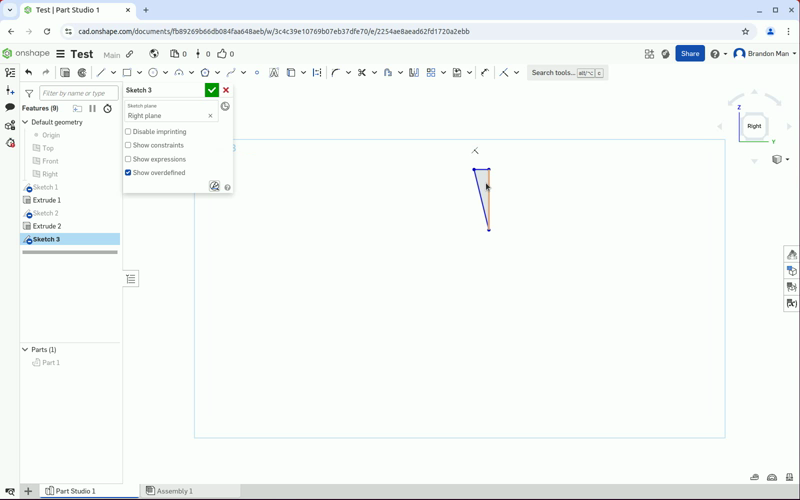
scroll(6)
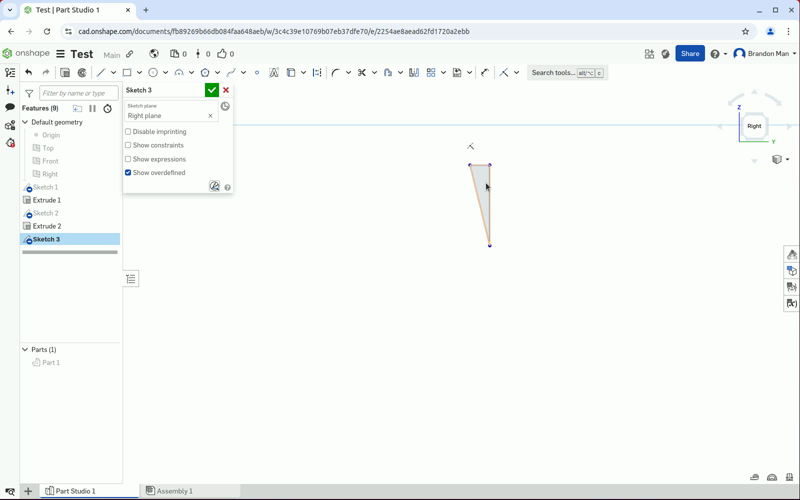
scroll(6)
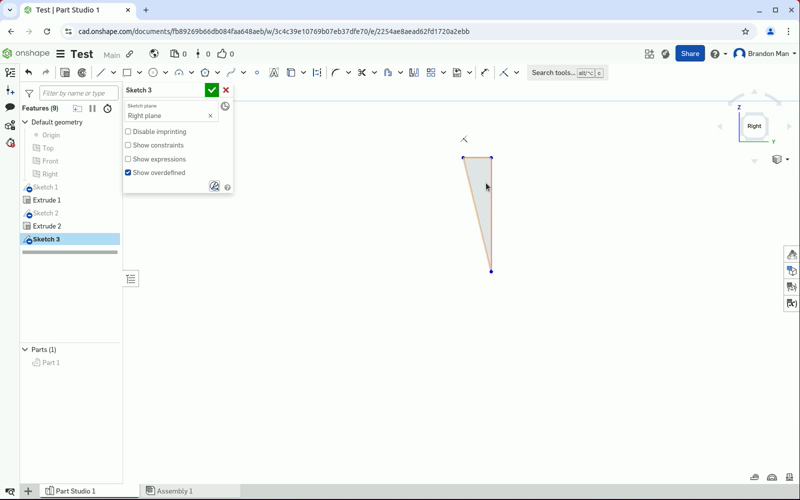
scroll(6)
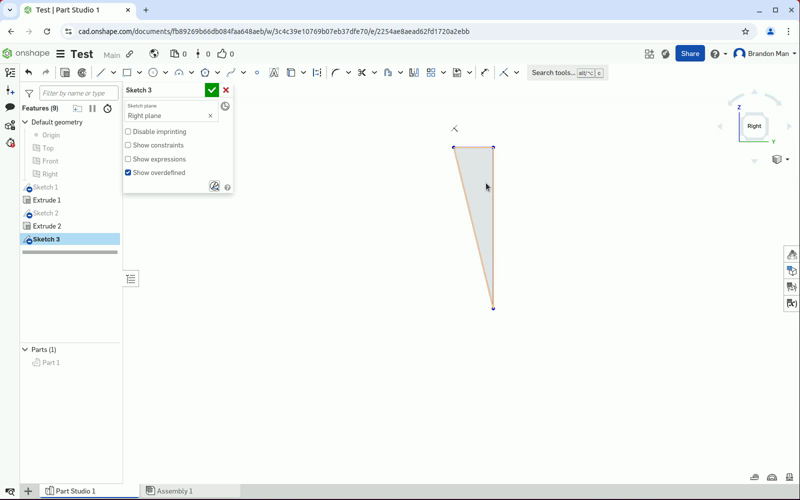
scroll(6)
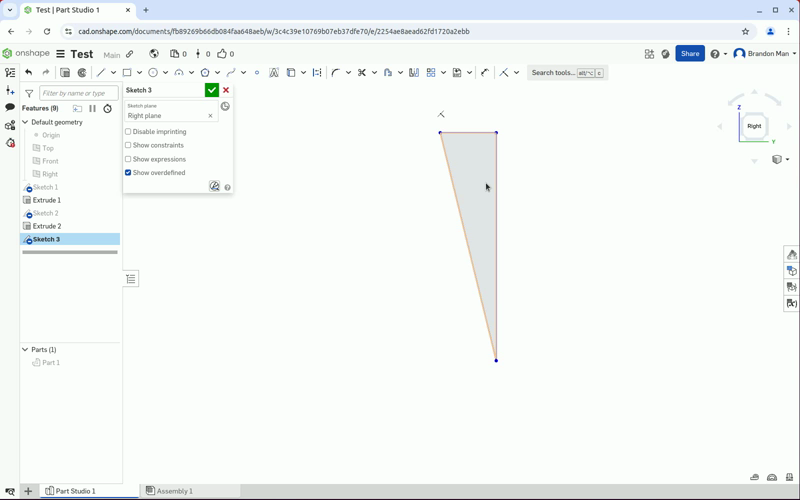
scroll(6)
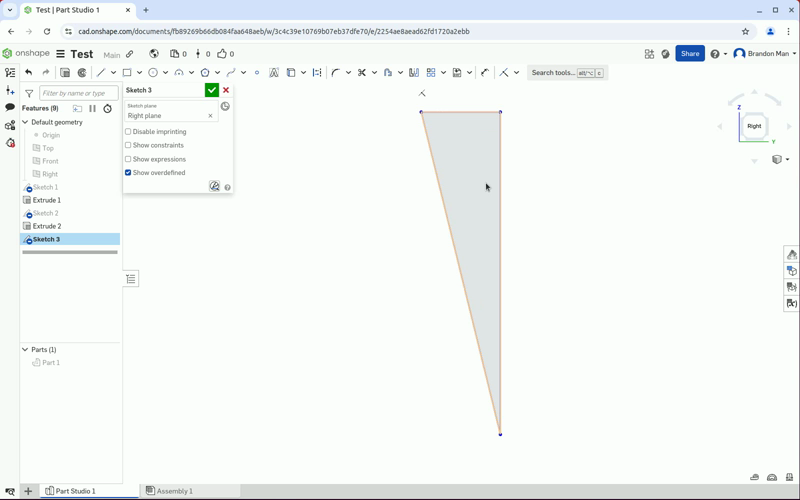
scroll(6)
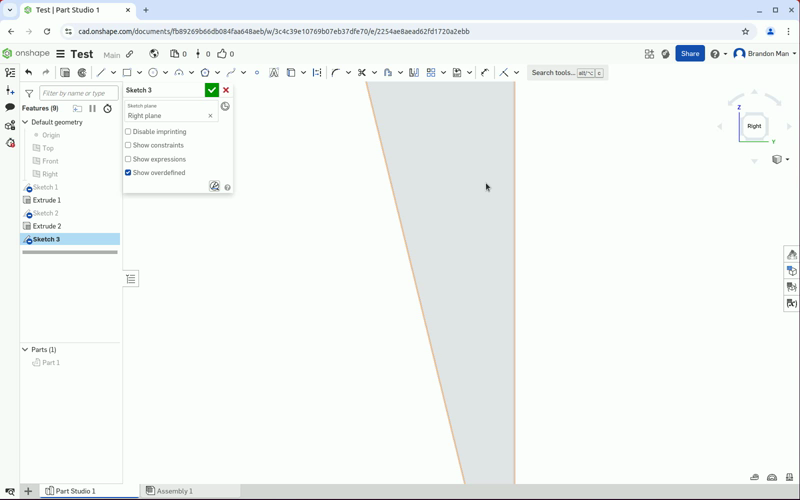
click(486, 182)
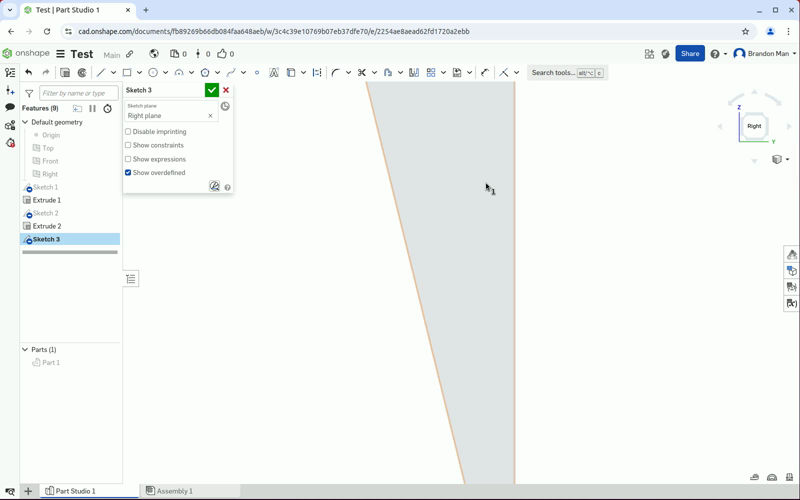
scroll(-6)
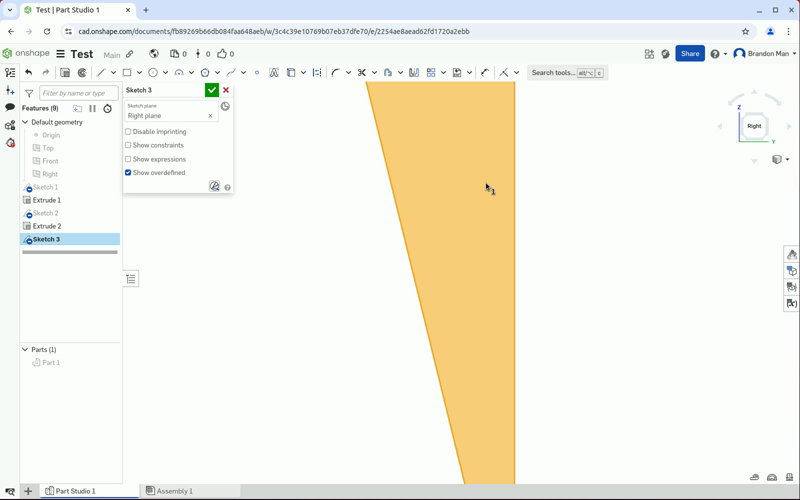
scroll(-6)
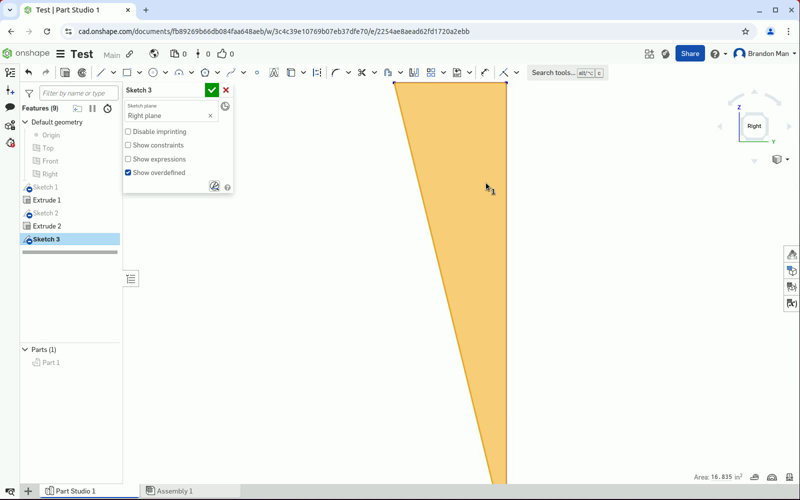
scroll(-6)
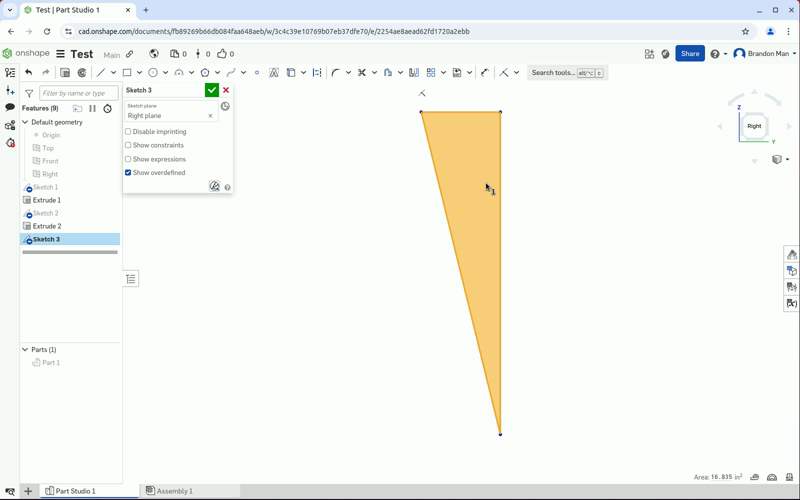
scroll(-6)
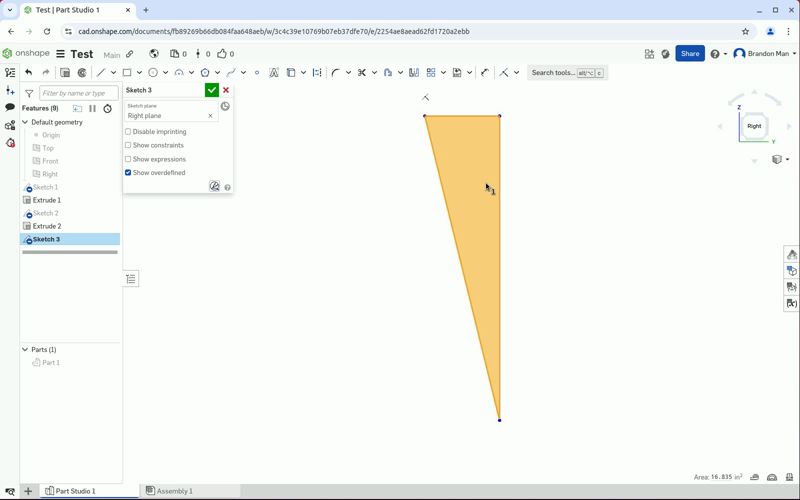
scroll(-6)
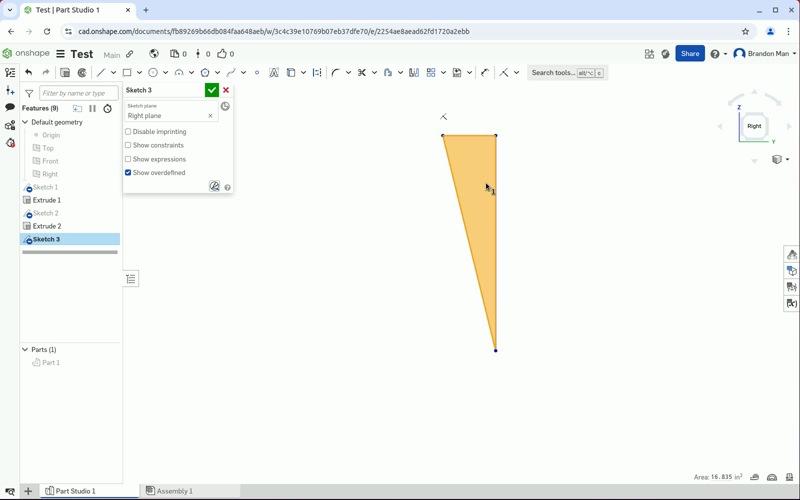
scroll(-6)
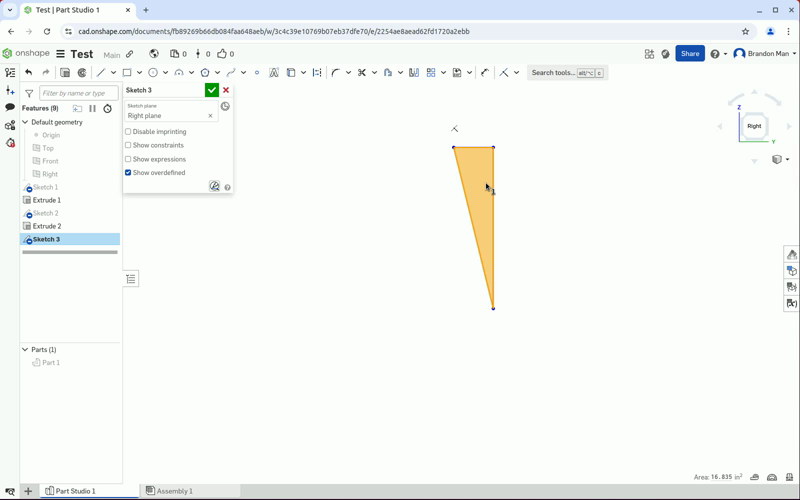
scroll(-6)
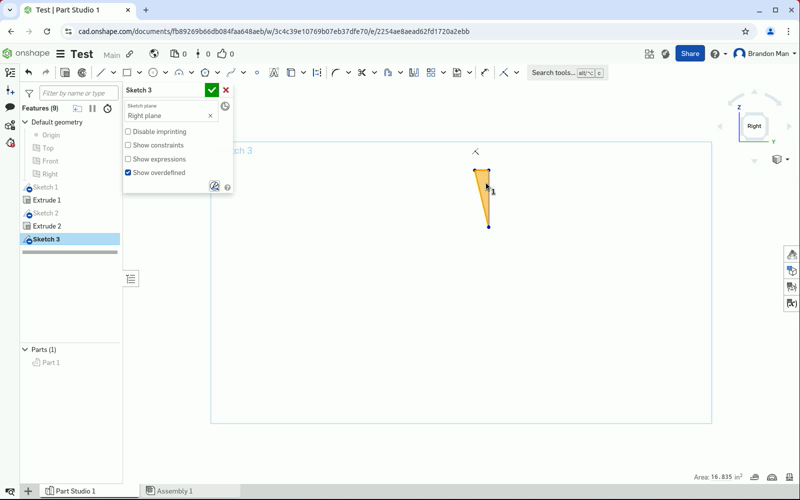
mouse_move(73, 352)
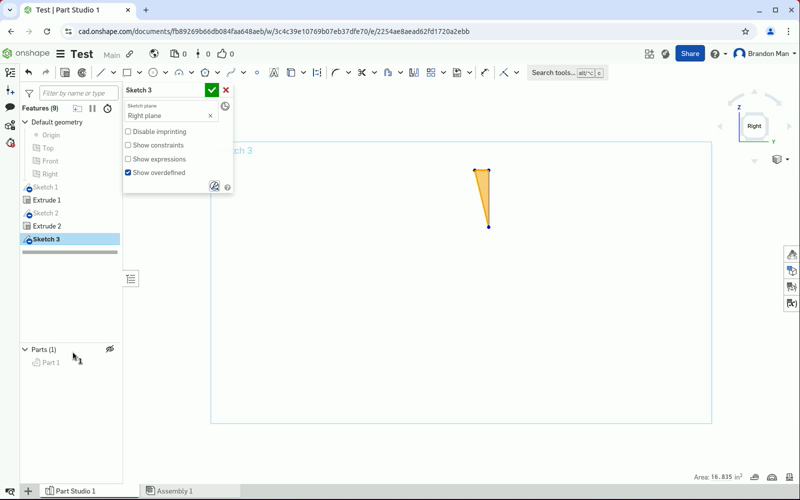
key(shift+y)
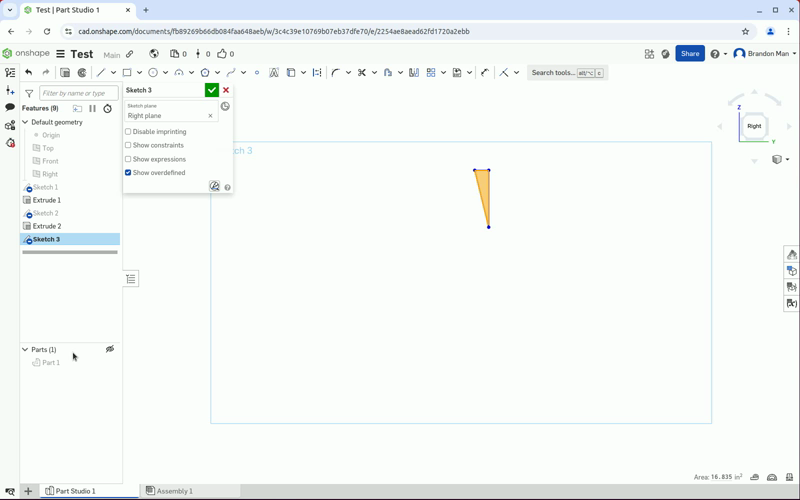
key(shift+e)
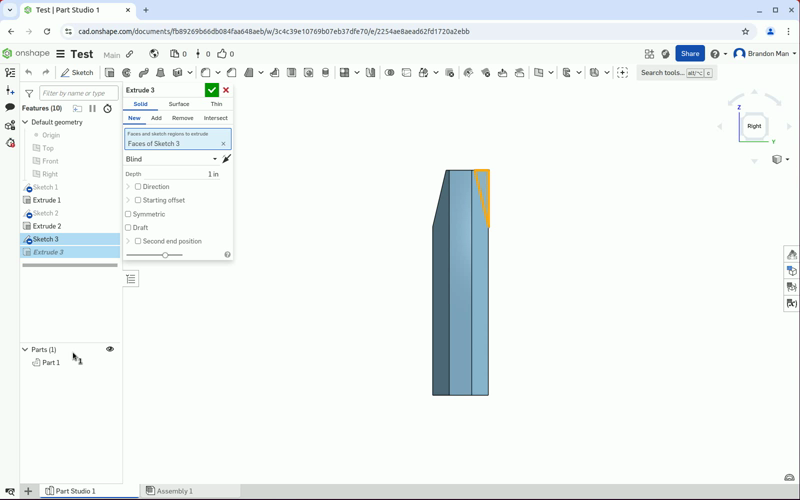
mouse_move(143, 106)
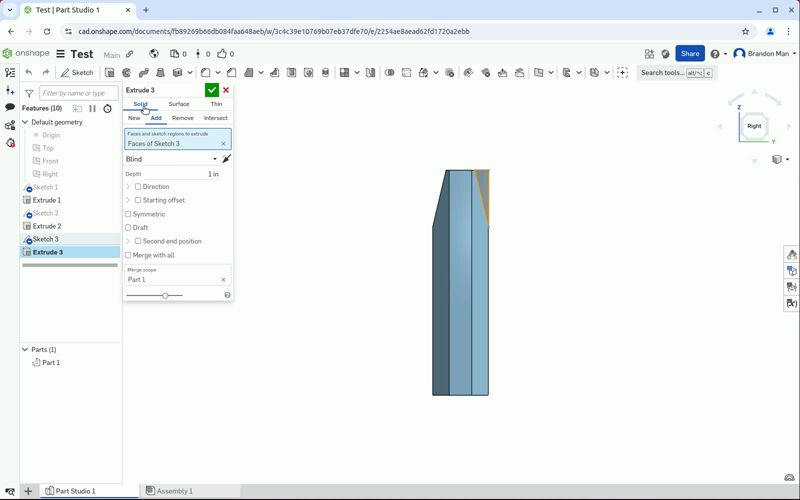
click(143, 106)
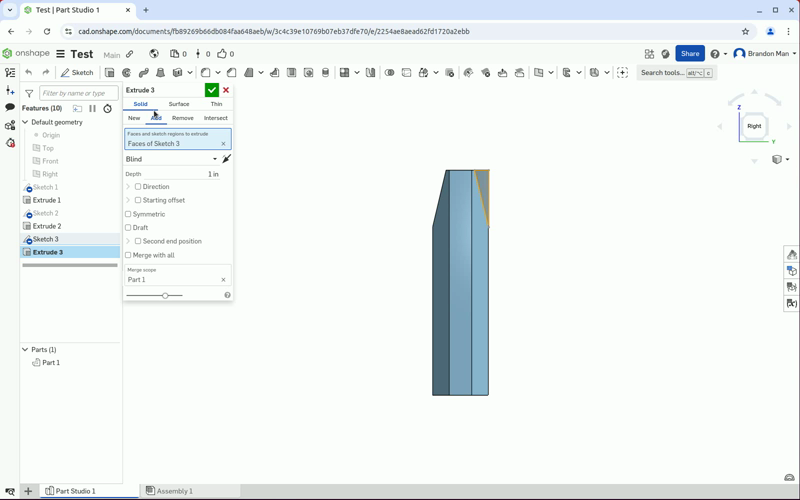
mouse_move(186, 120)
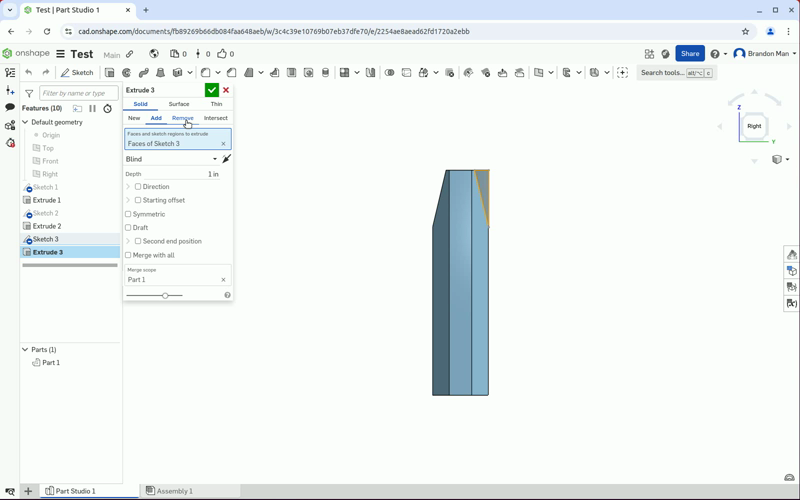
click(186, 120)
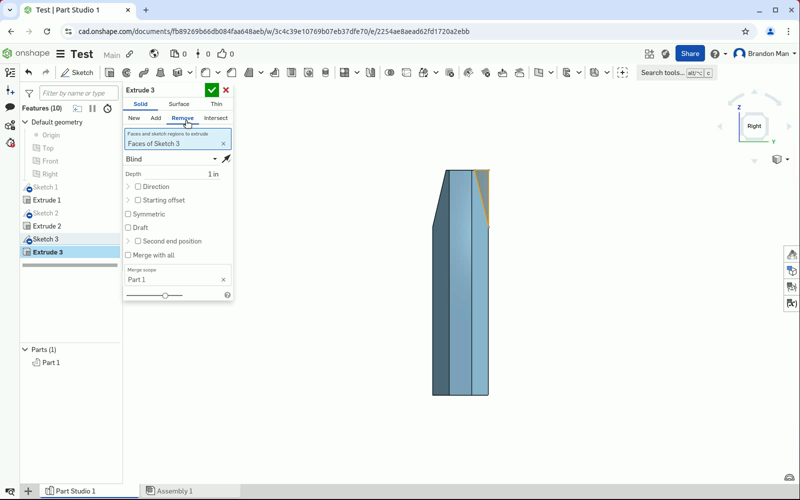
key(tab, 4)
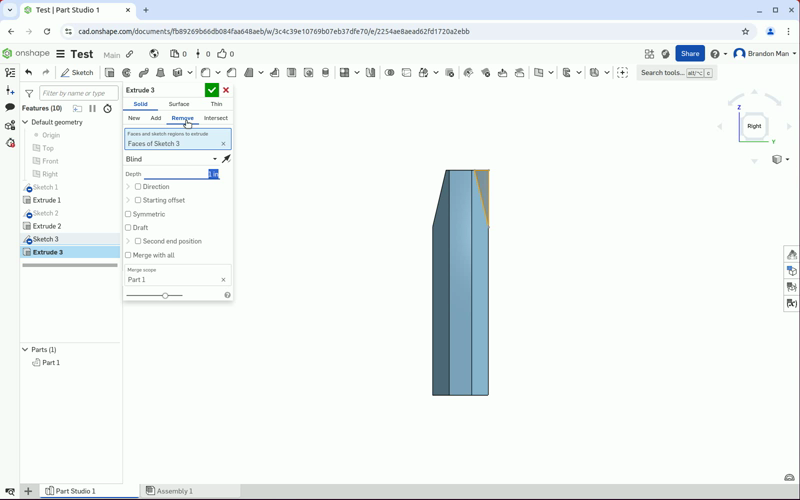
text(61.622)
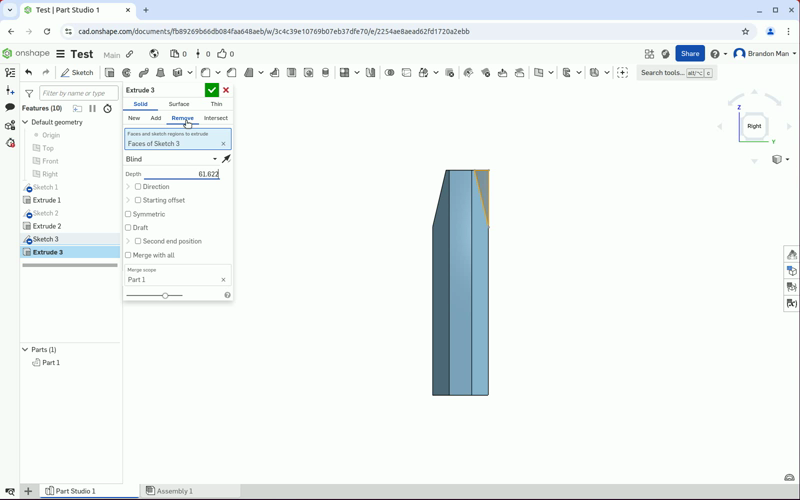
key(tab, 3)
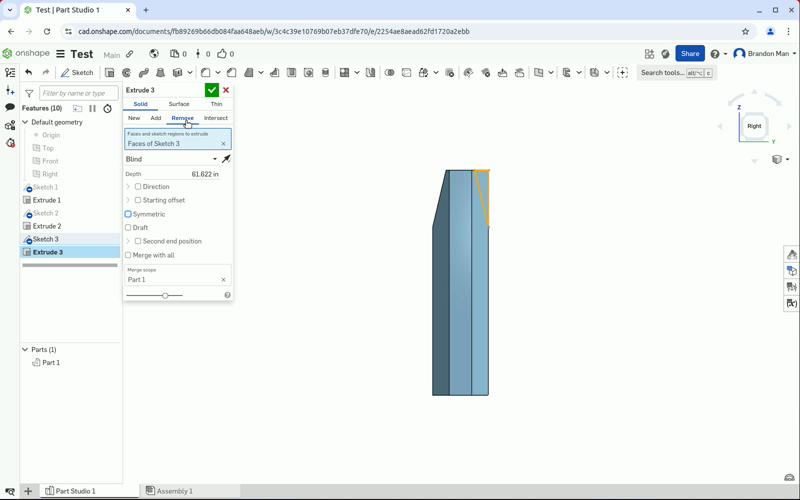
key(space)
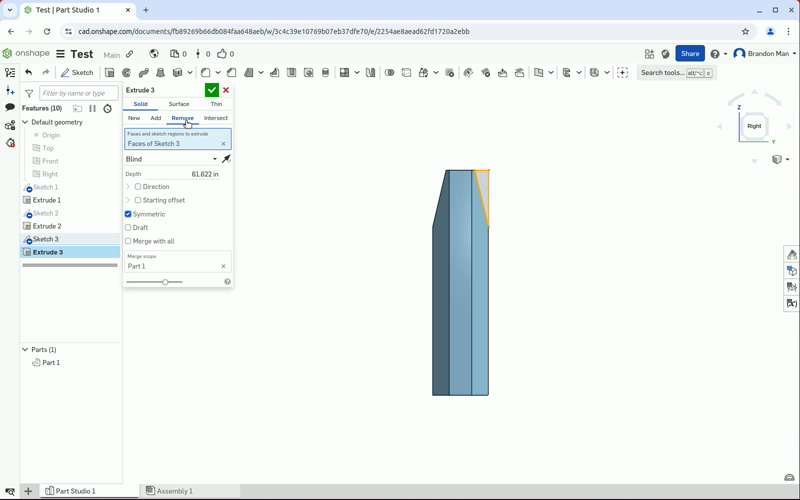
key(tab, 2)
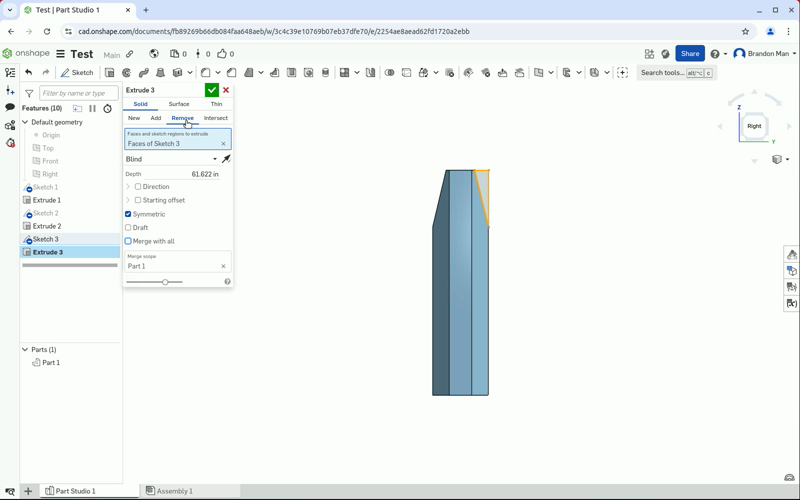
key(space)
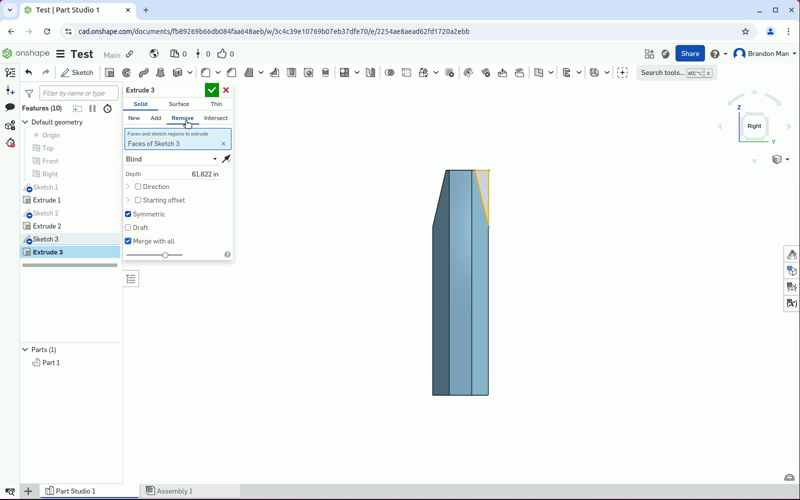
key(enter)
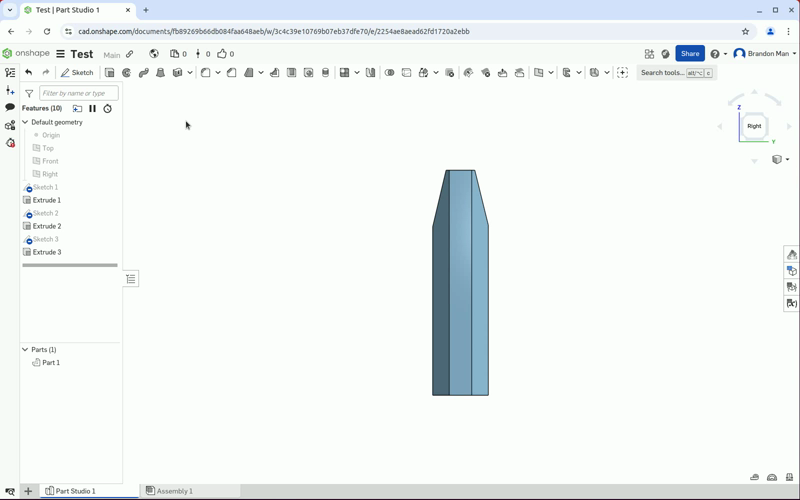
key(shift+h)
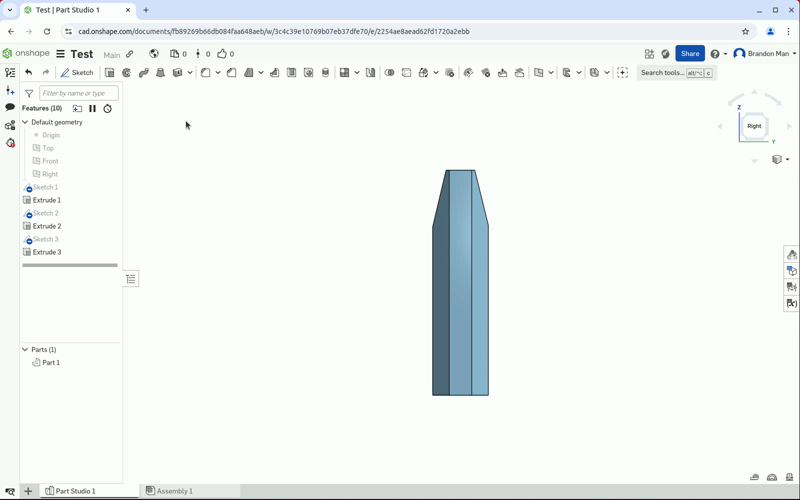
key(shift+h)
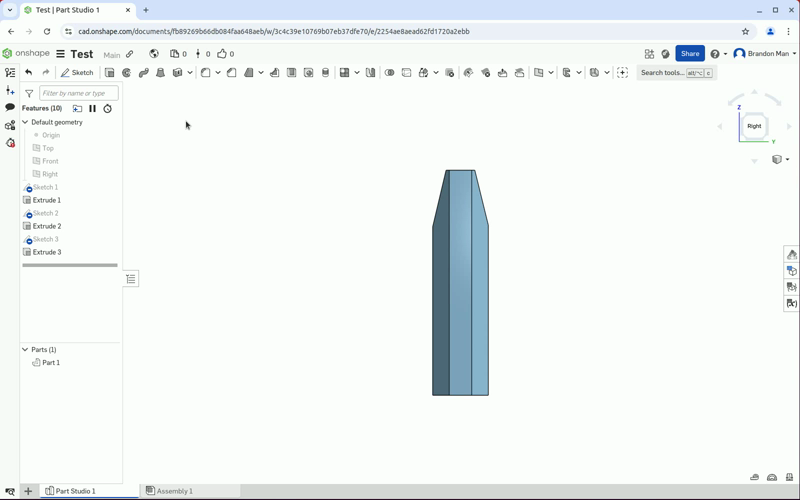
mouse_move(73, 189)
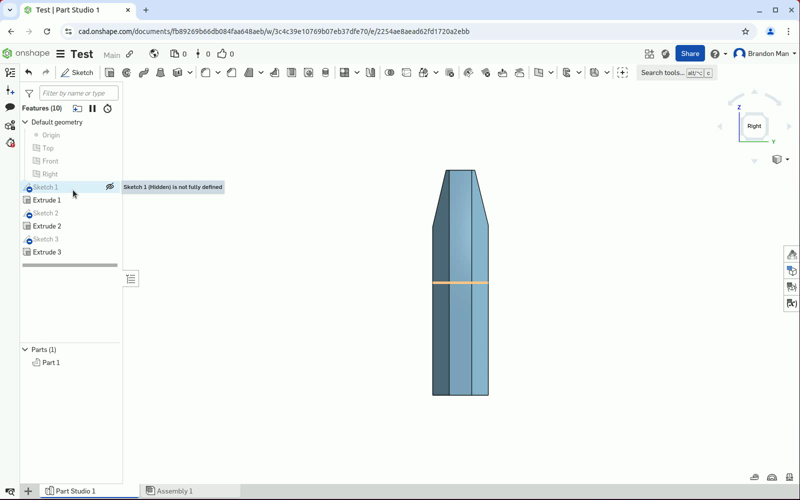
click(73, 189)
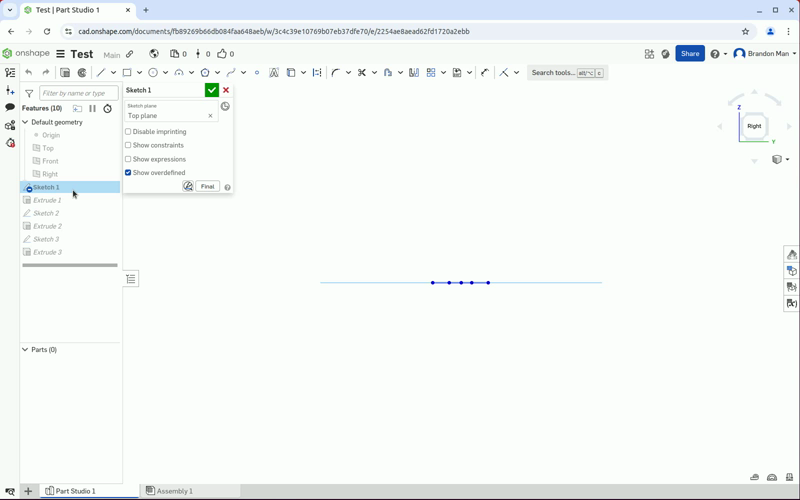
mouse_move(229, 92)
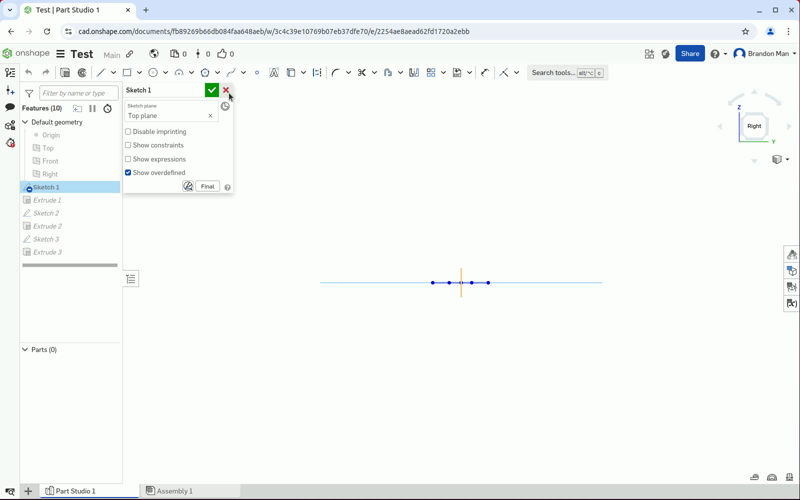
click(229, 92)
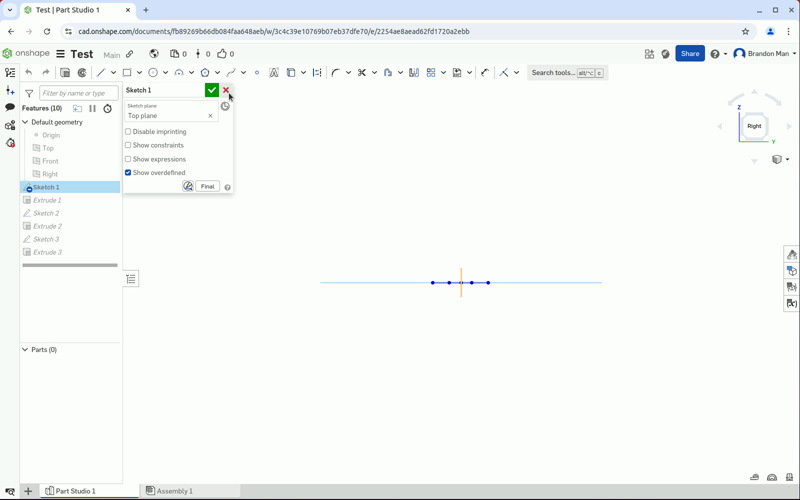
key(shift+s)
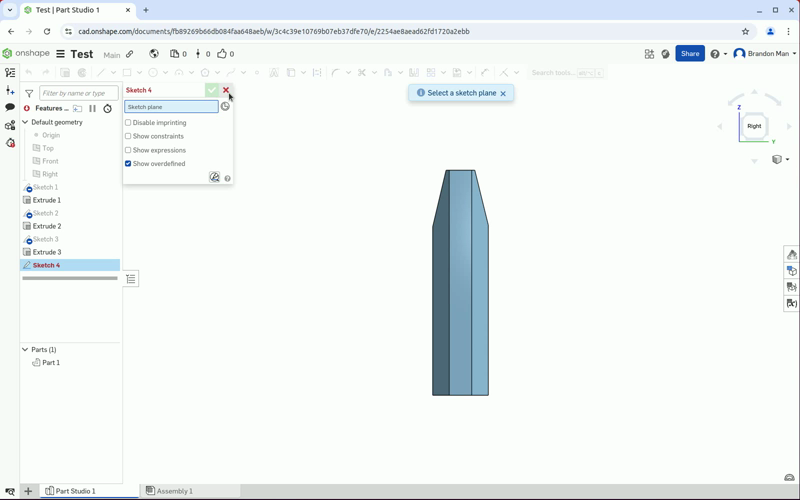
mouse_move(73, 176)
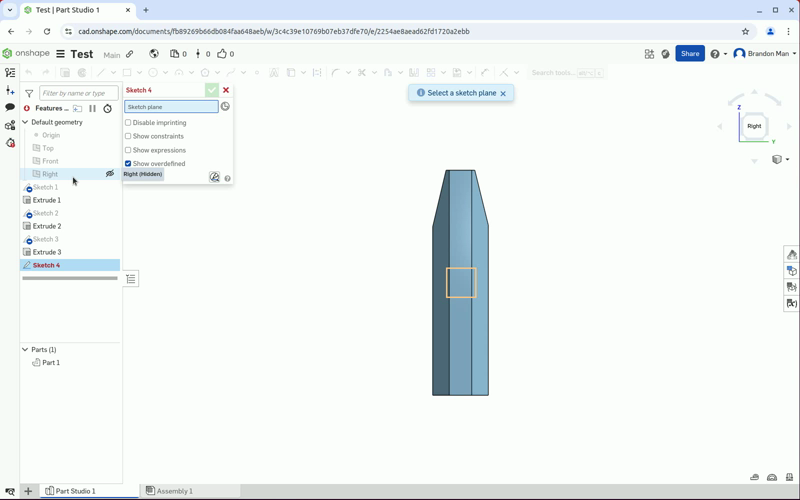
click(73, 176)
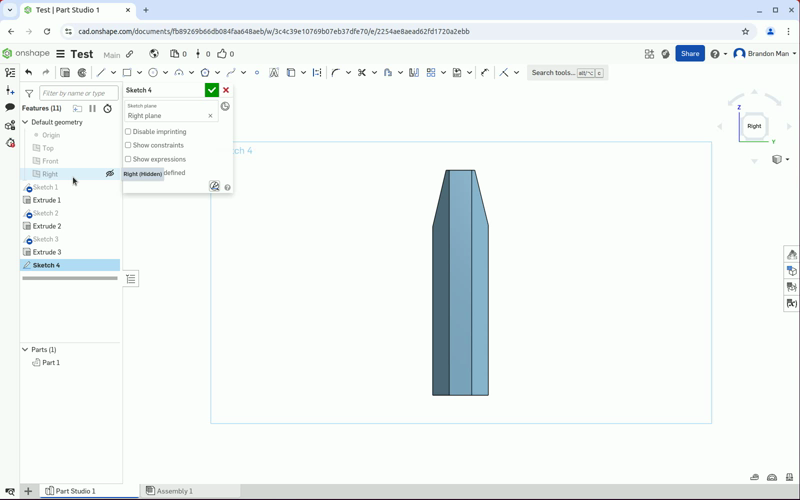
mouse_move(73, 352)
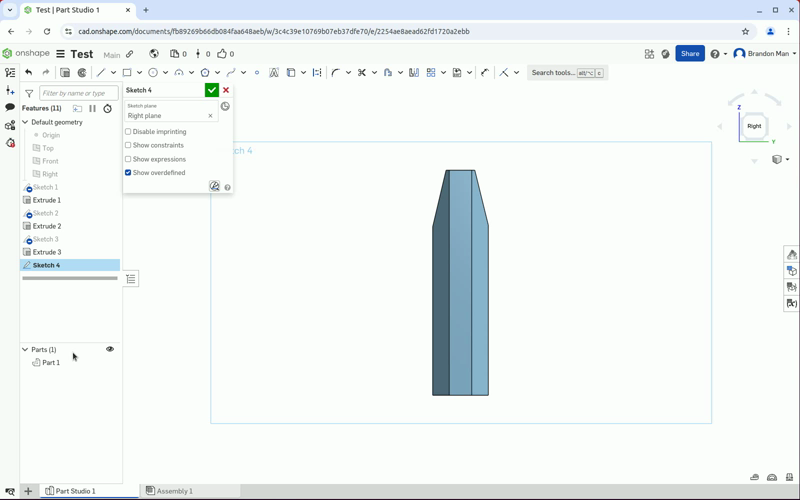
key(y)
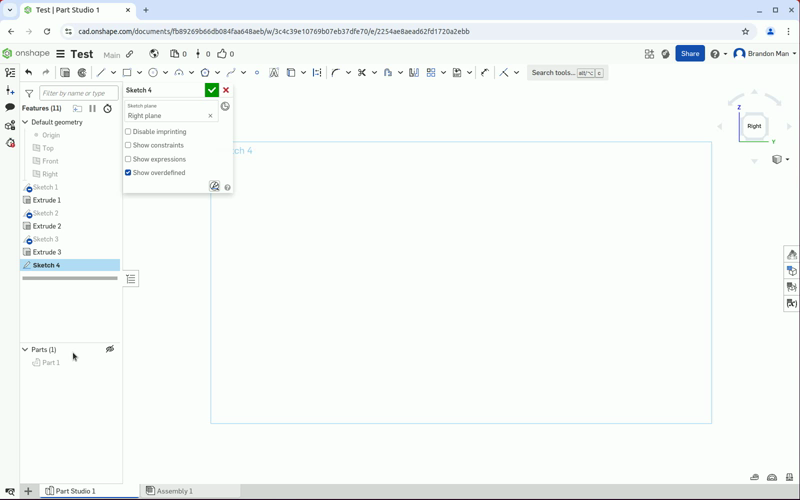
key(l)
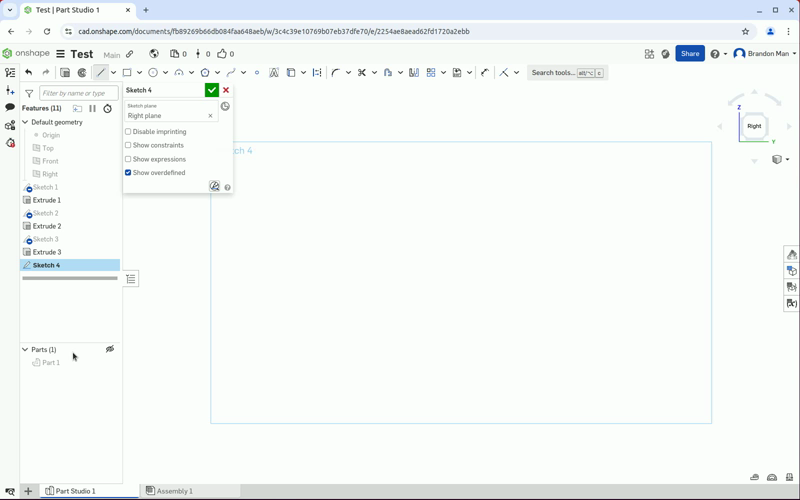
key_down(shift)
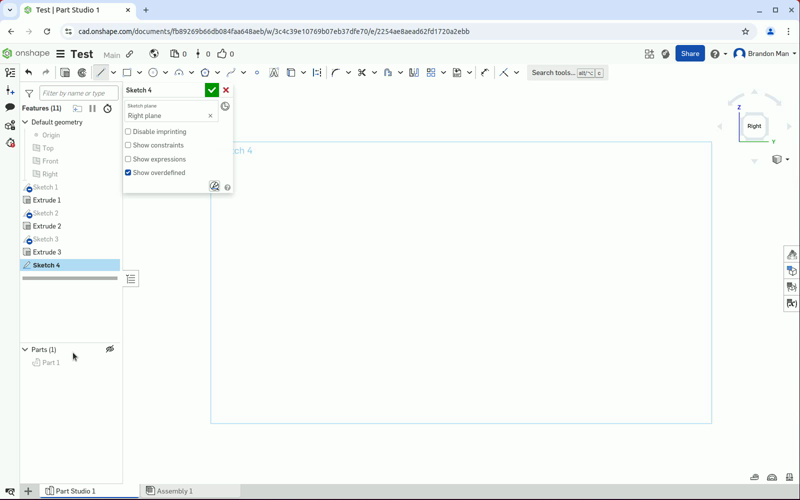
mouse_move(420, 414)
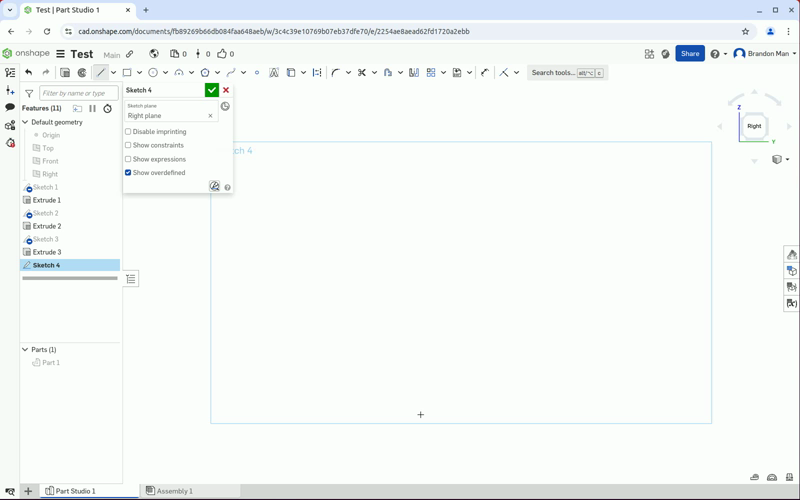
click(420, 414)
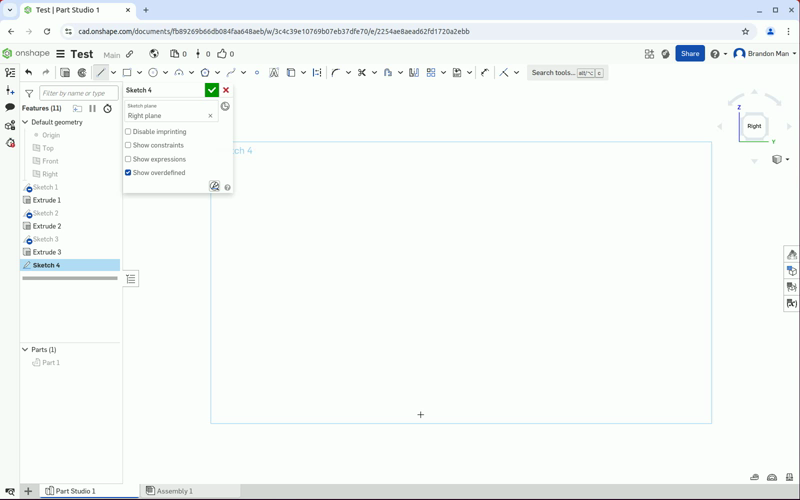
key_up(shift)
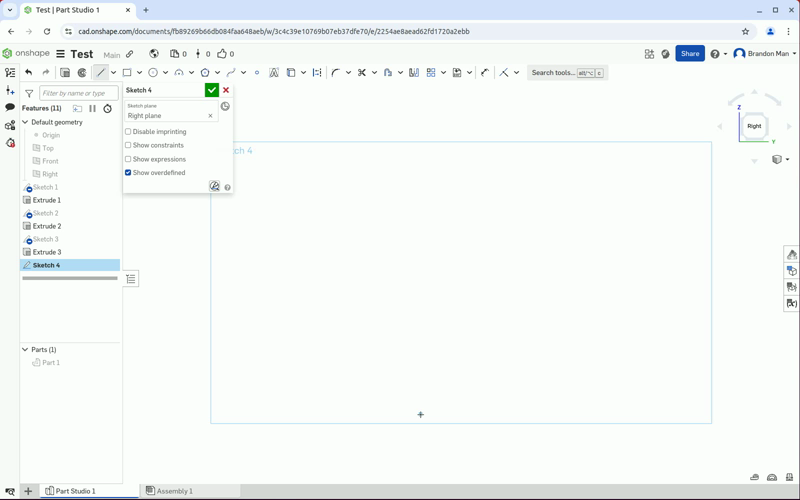
key_down(shift)
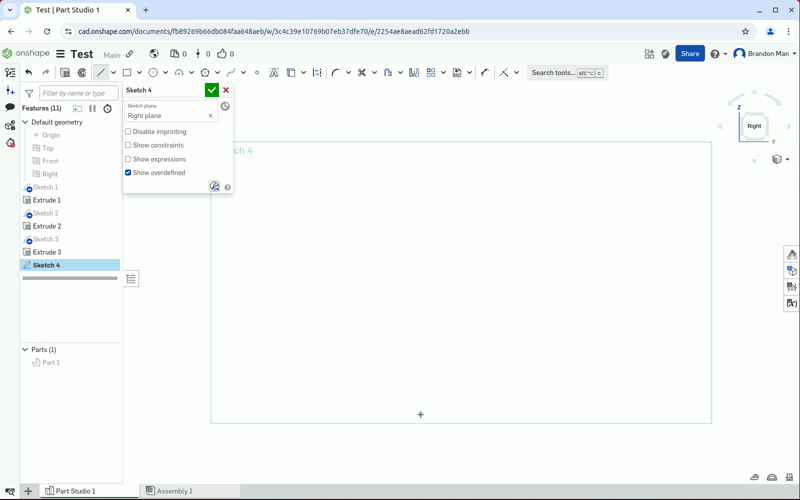
mouse_move(450, 414)
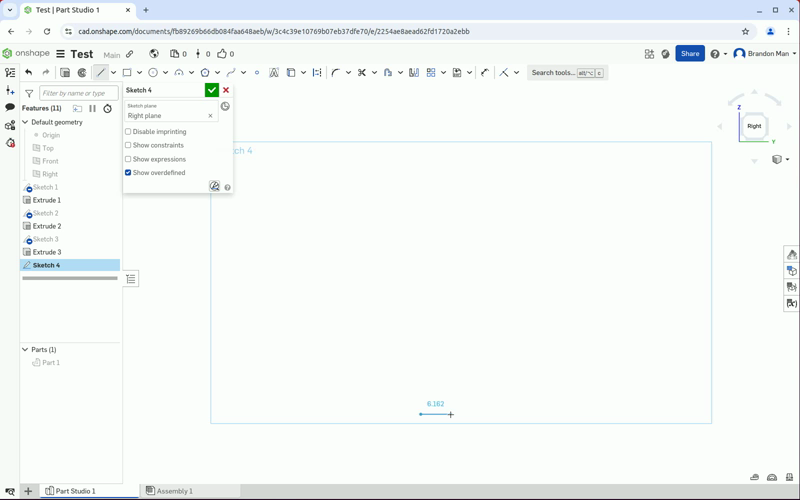
mouse_move(450, 414)
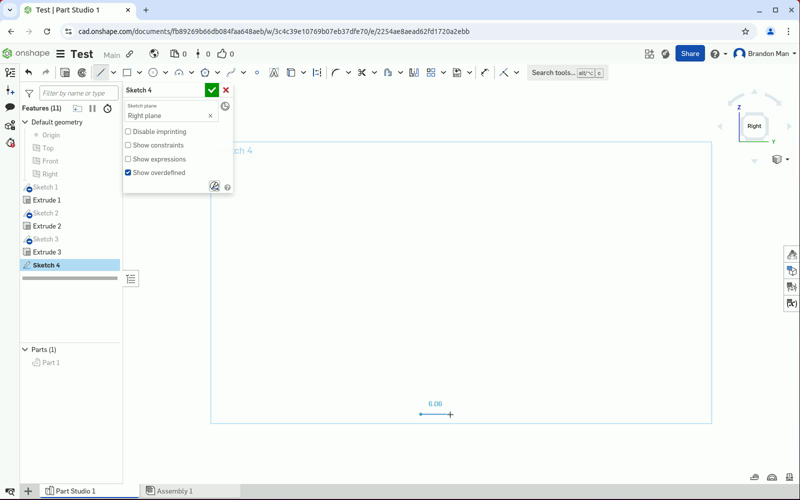
click(450, 414)
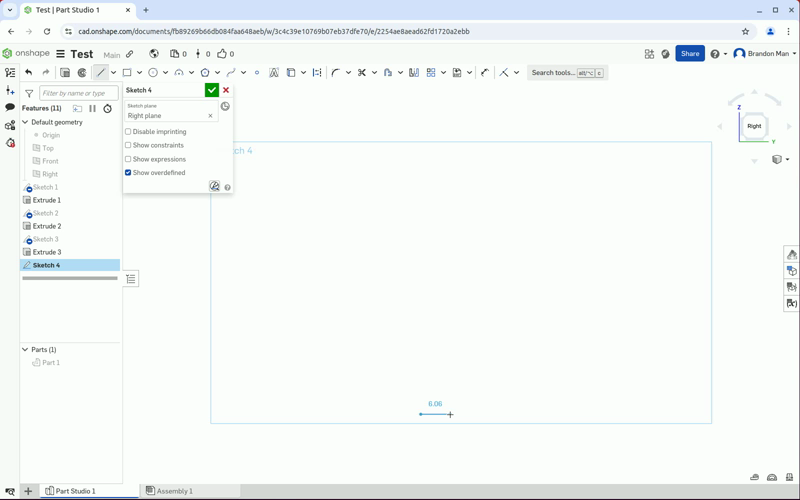
key_up(shift)
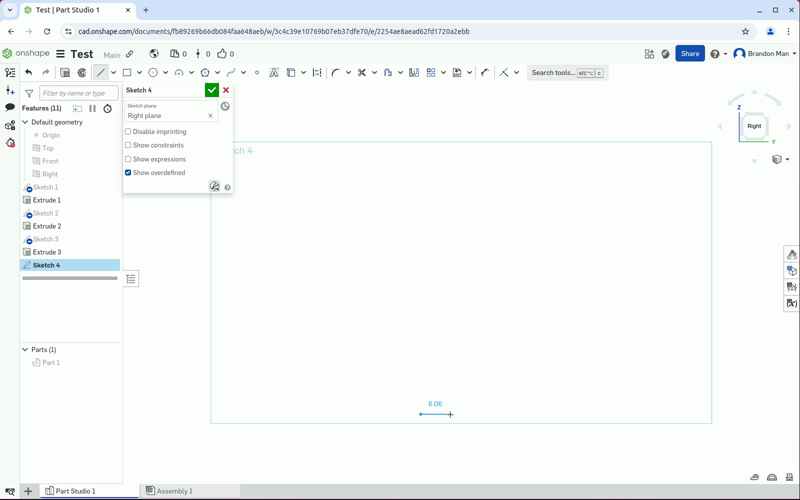
key_down(shift)
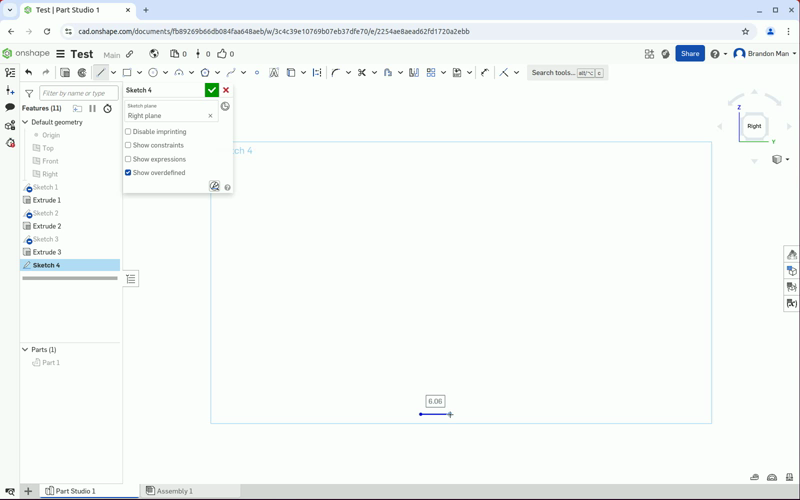
mouse_move(450, 288)
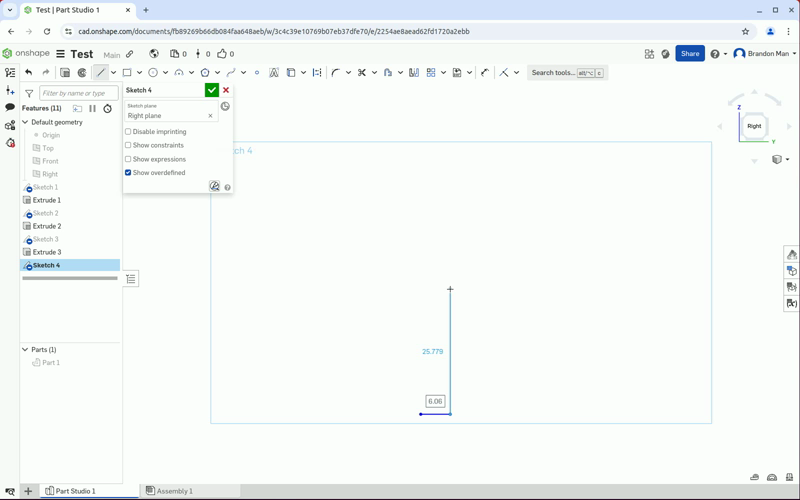
click(450, 288)
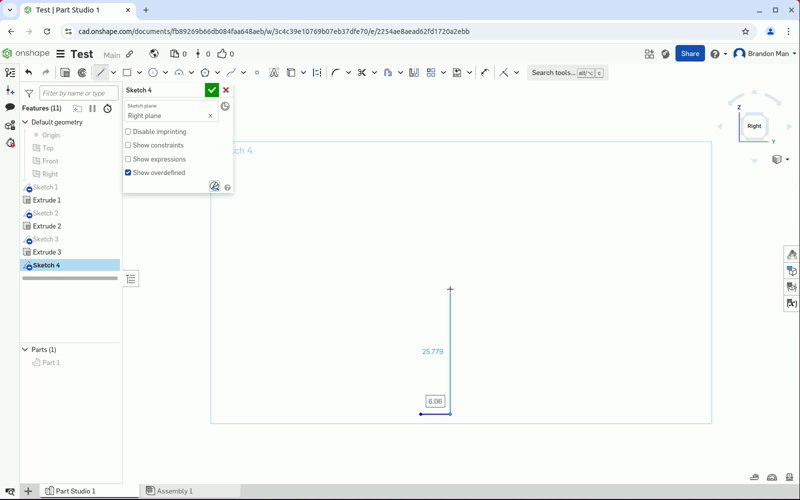
key_up(shift)
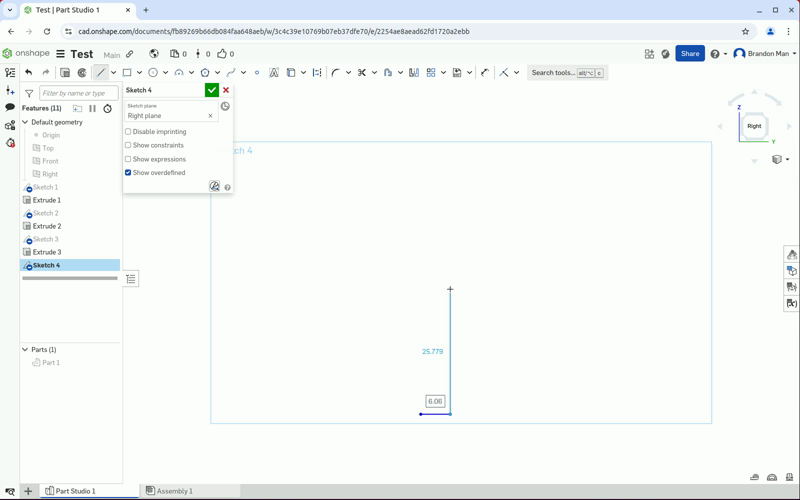
key_down(shift)
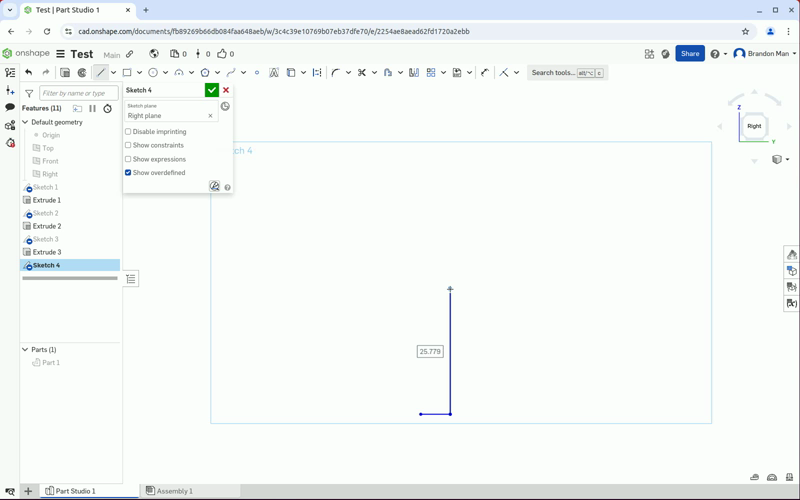
mouse_move(480, 288)
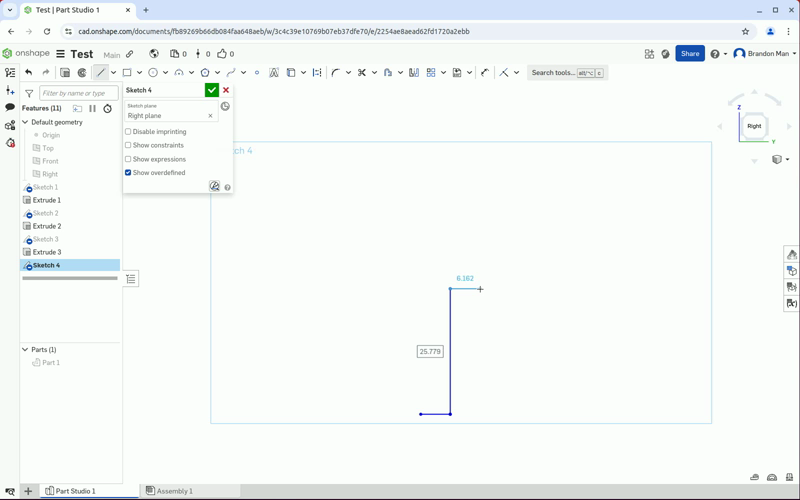
mouse_move(420, 268)
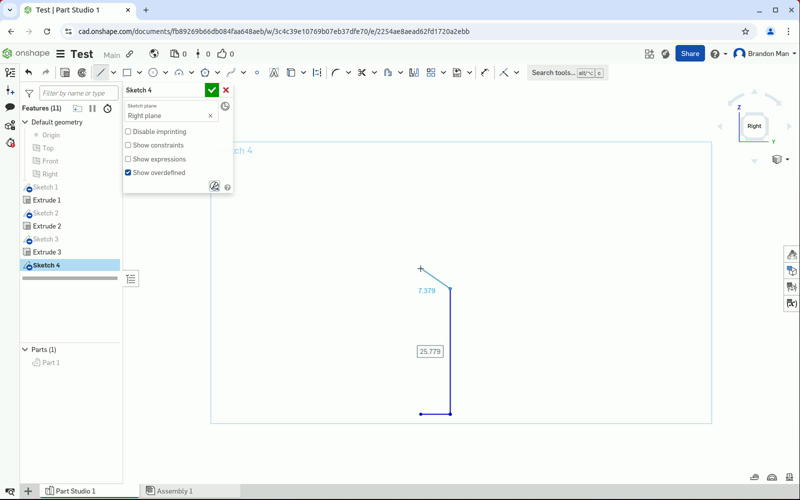
click(420, 268)
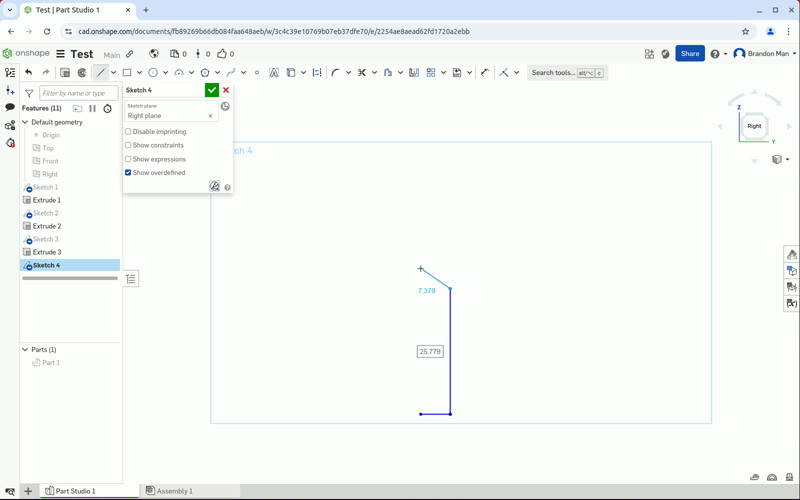
key_up(shift)
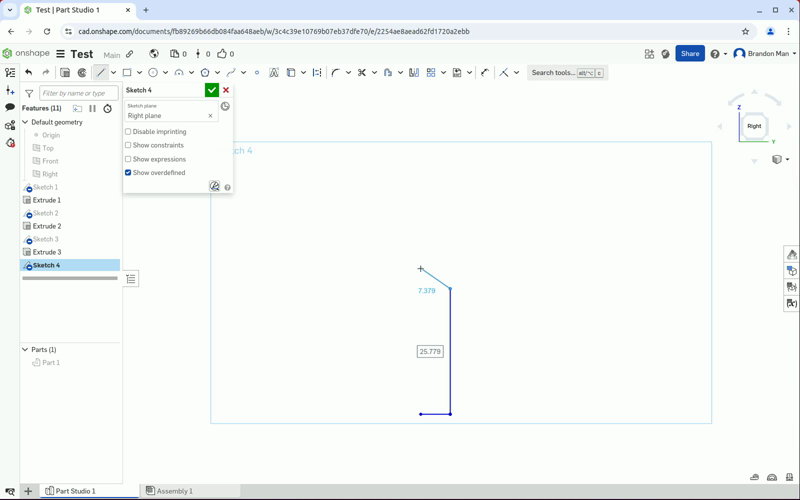
key_down(shift)
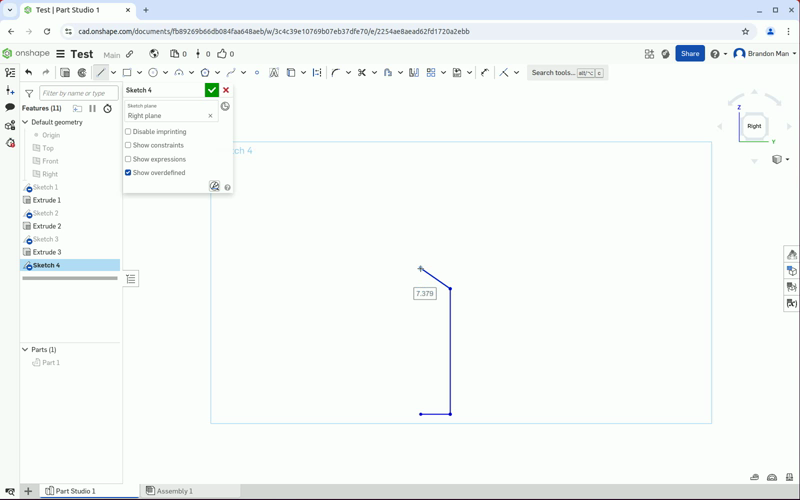
mouse_move(420, 414)
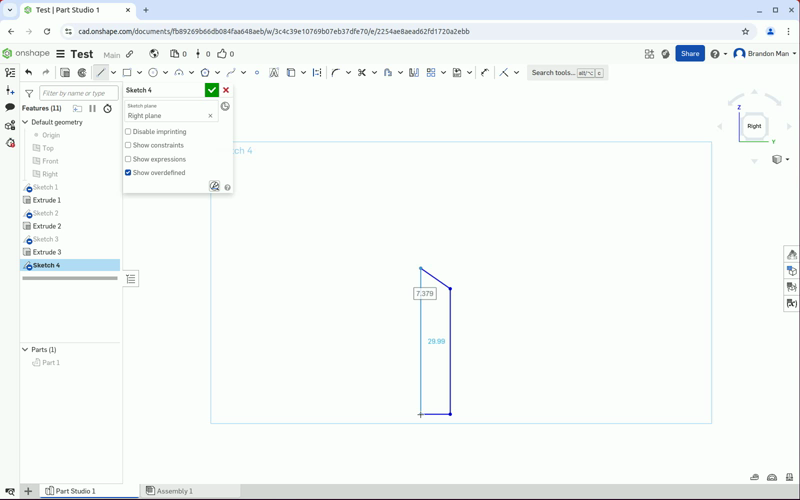
key_up(shift)
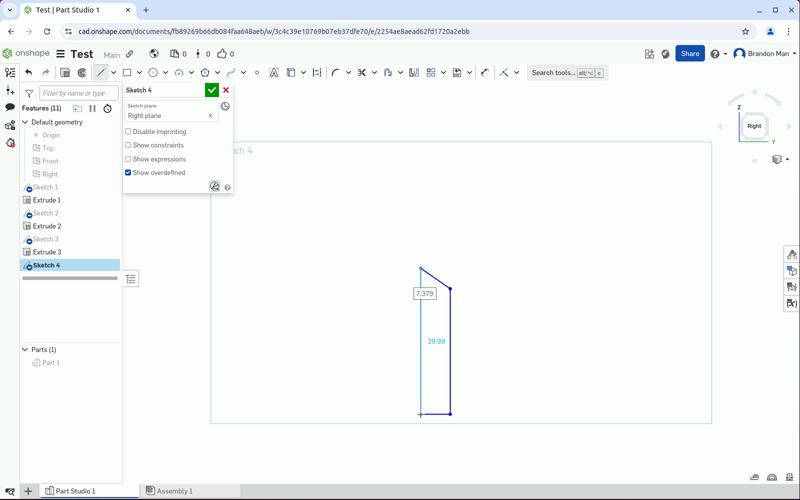
click(420, 414)
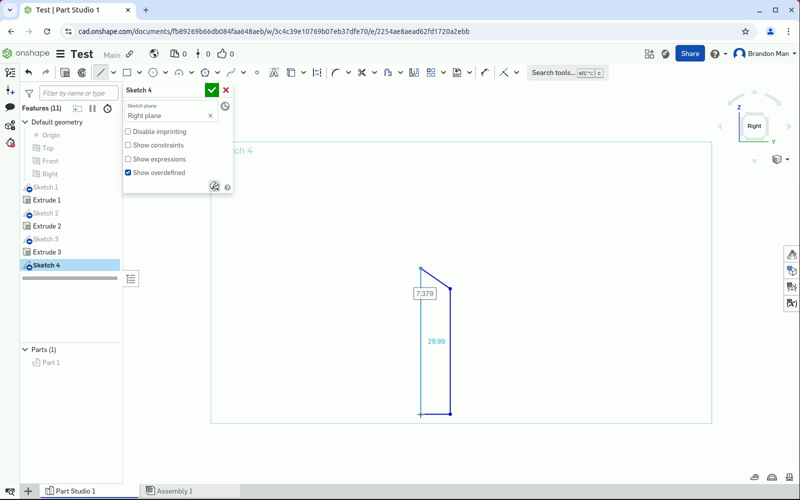
key(esc)
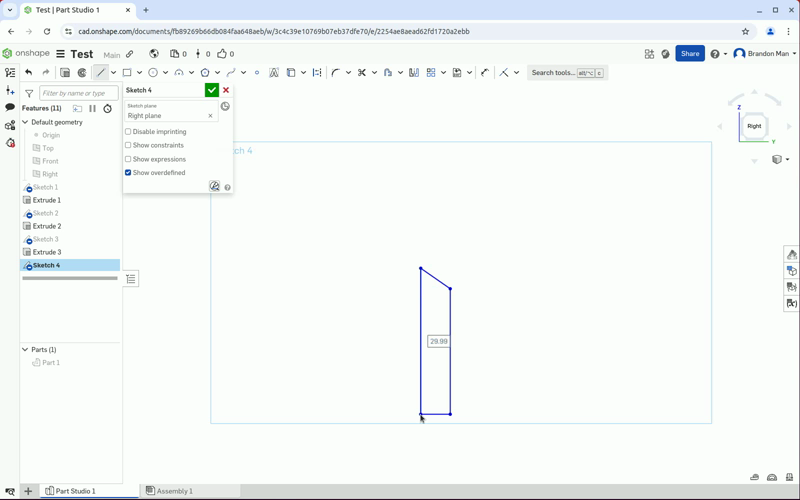
mouse_move(434, 343)
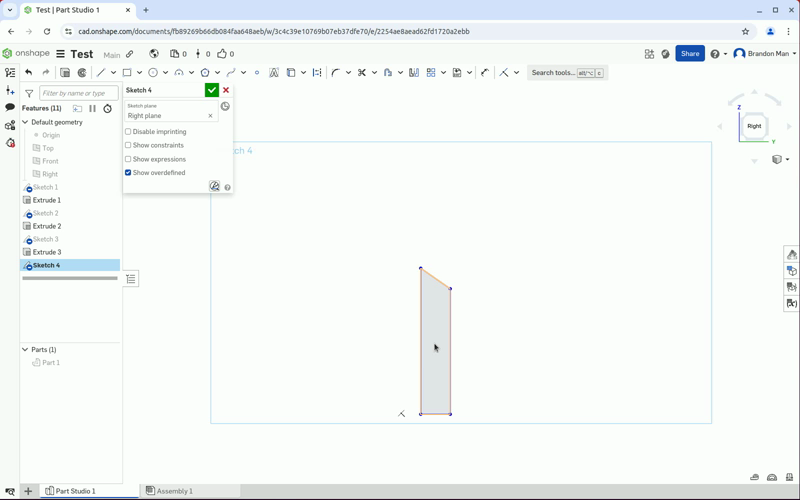
click(434, 343)
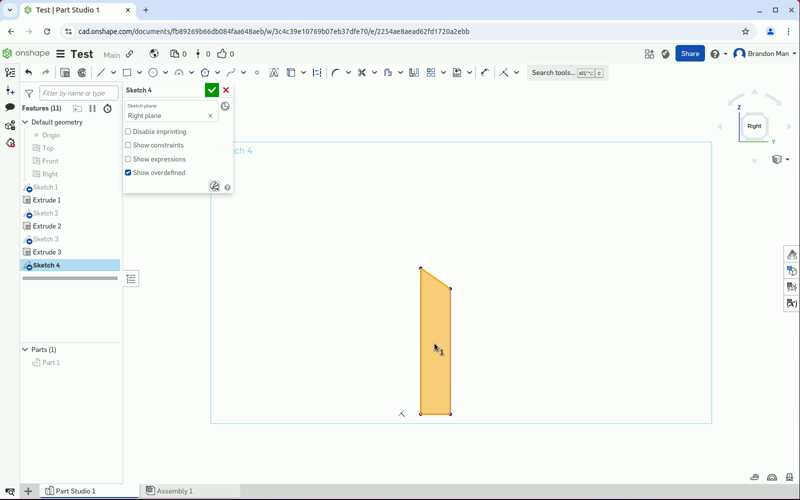
mouse_move(73, 352)
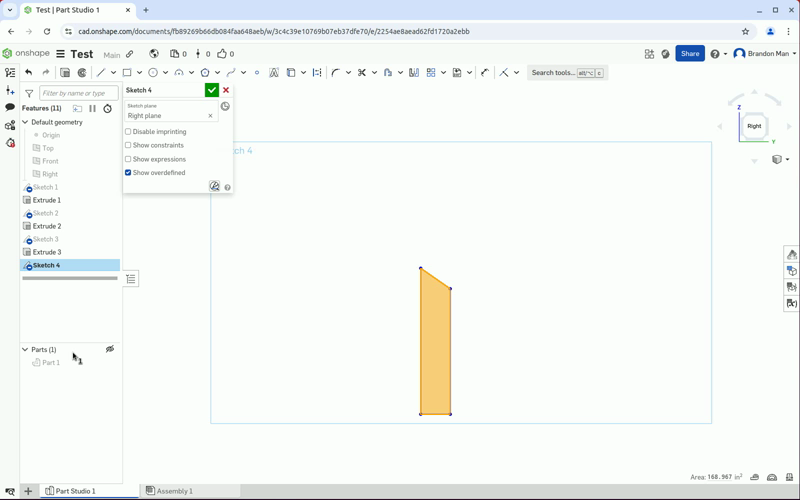
key(shift+y)
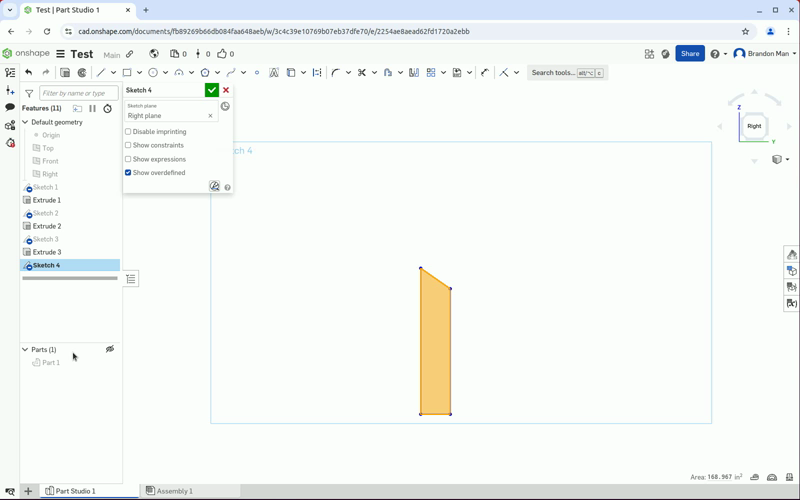
key(shift+e)
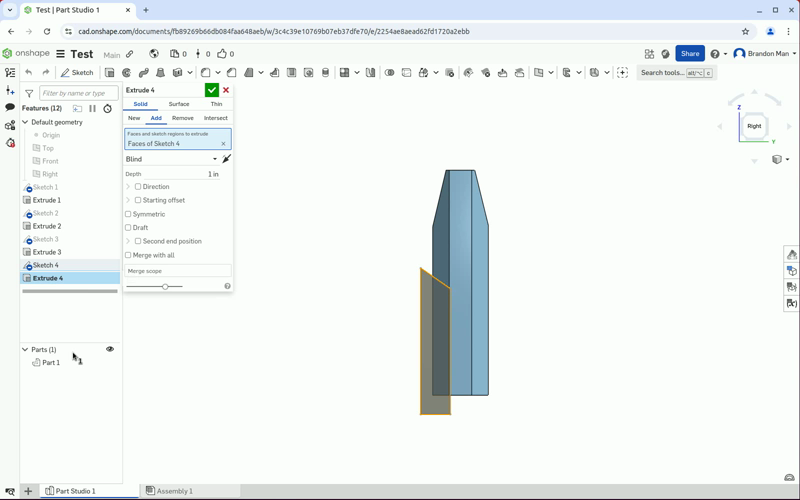
mouse_move(143, 106)
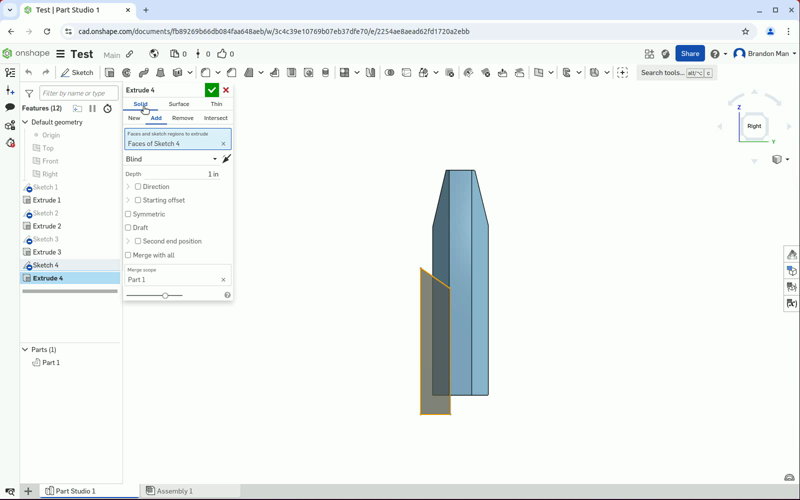
click(143, 106)
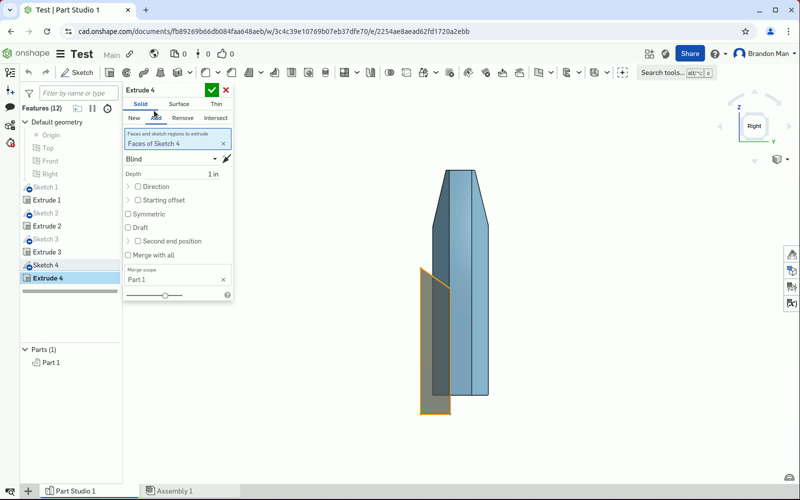
mouse_move(186, 120)
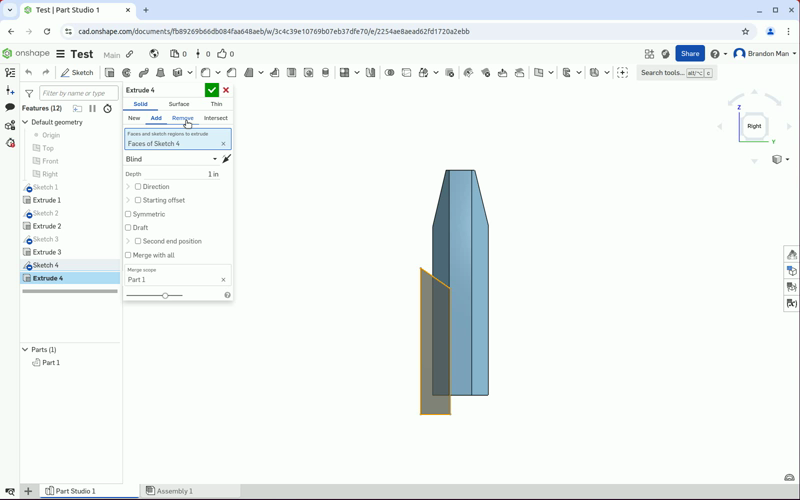
click(186, 120)
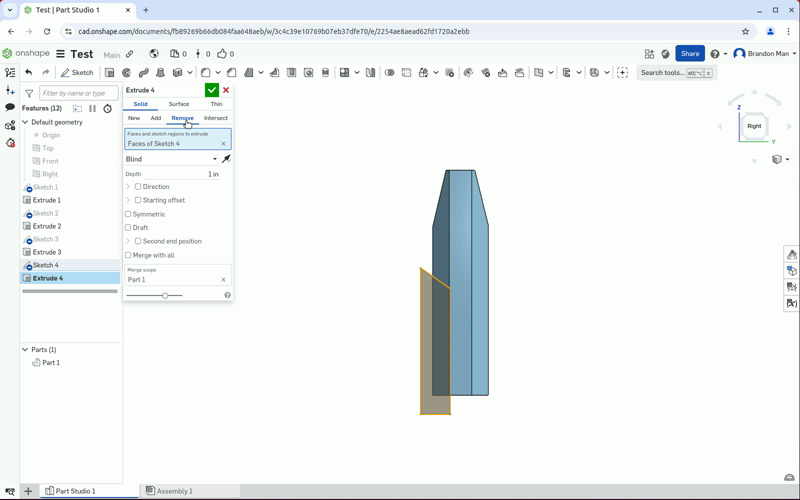
key(tab, 4)
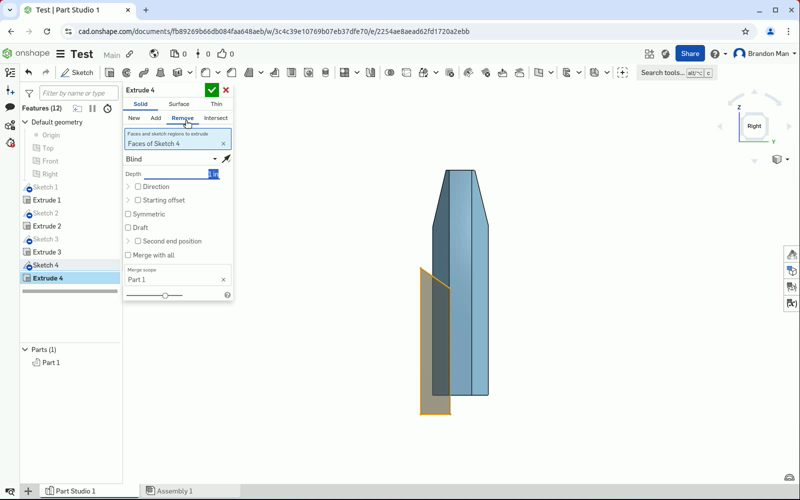
text(61.622)
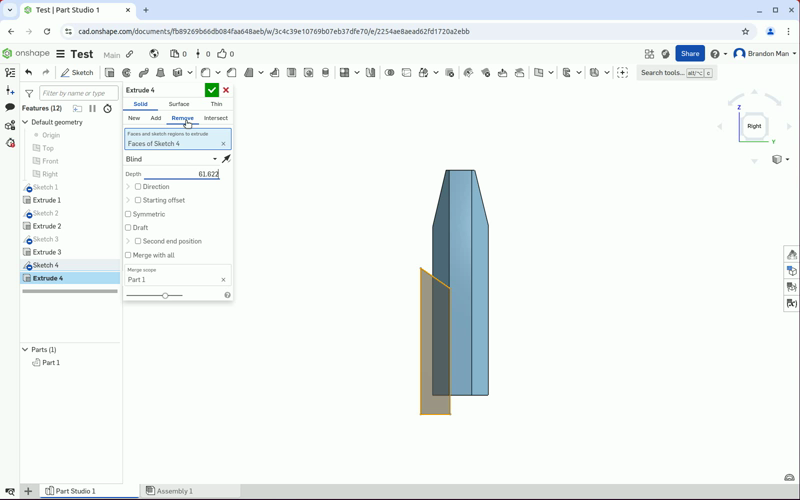
key(tab, 3)
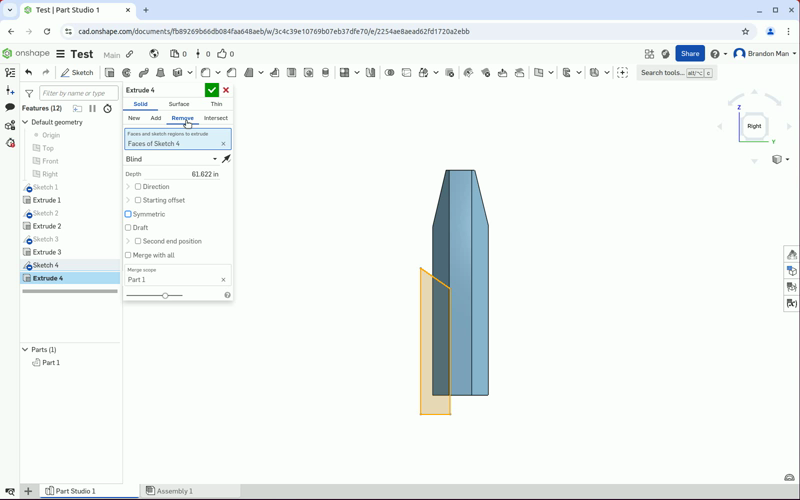
key(space)
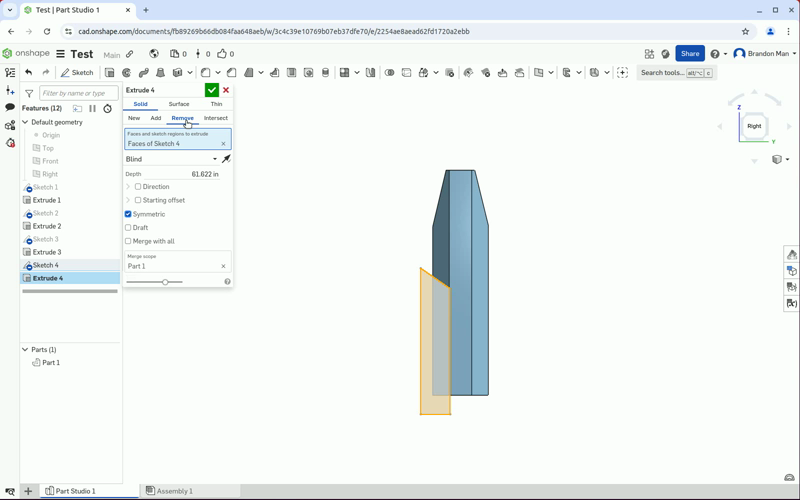
key(tab, 2)
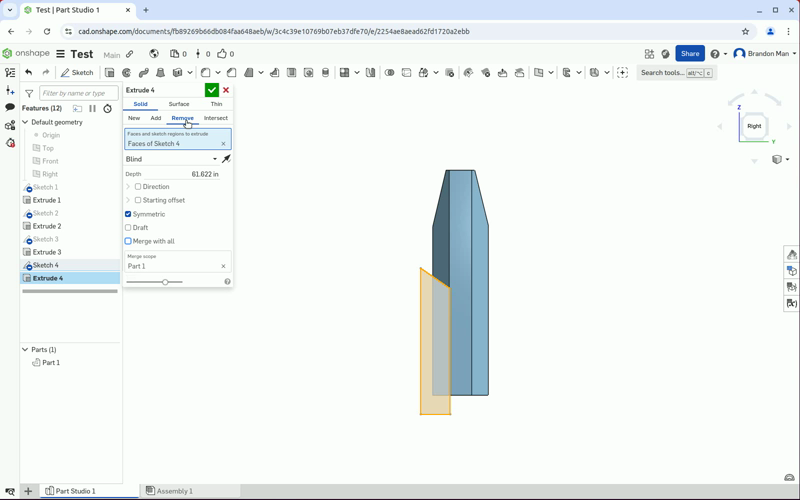
key(space)
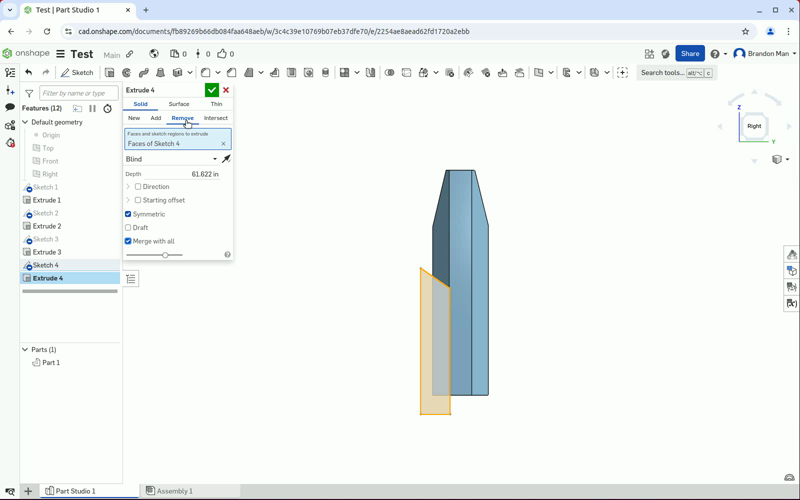
key(enter)
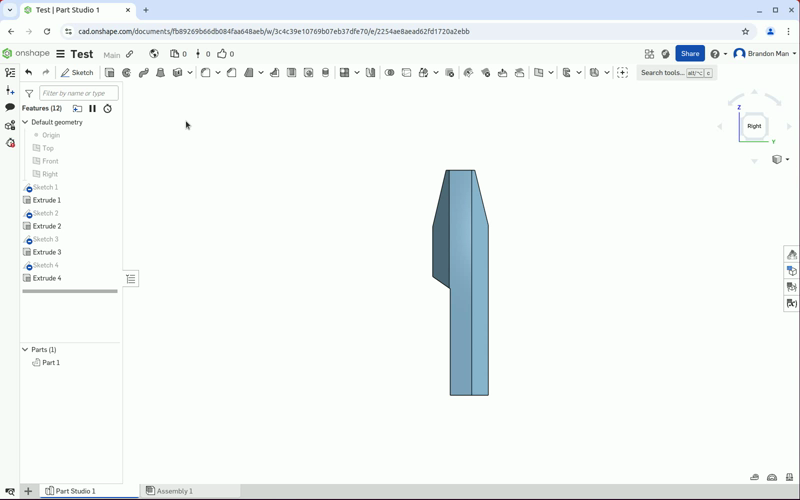
key(shift+h)
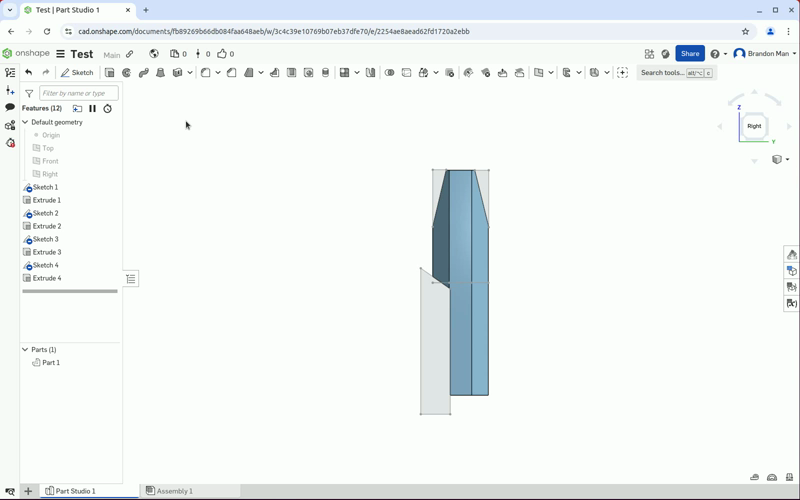
key(shift+h)
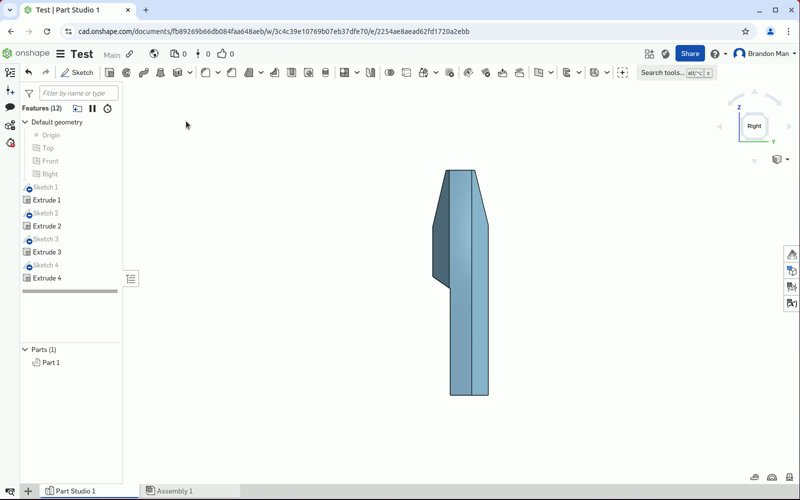
mouse_move(73, 189)
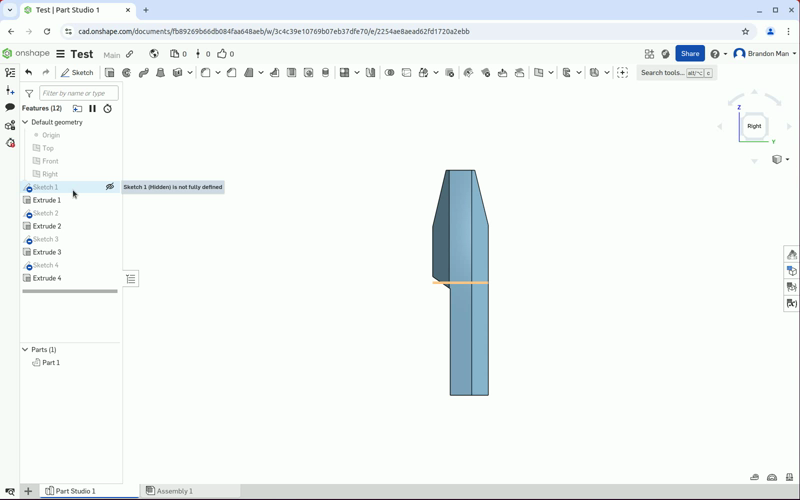
click(73, 189)
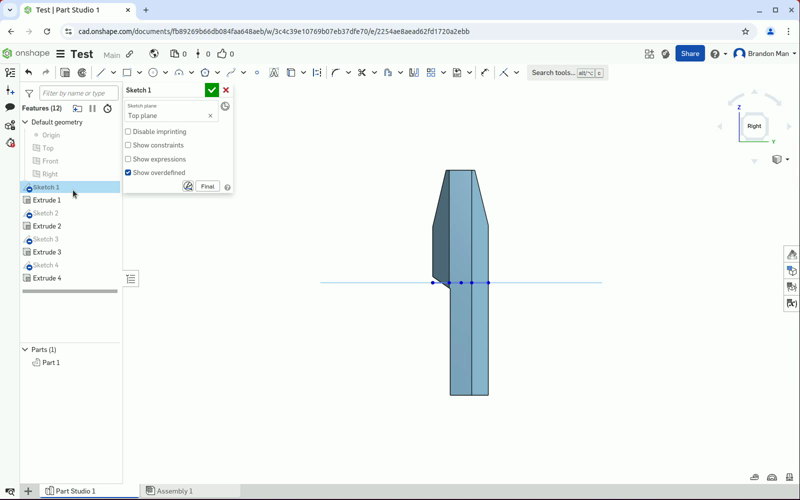
mouse_move(229, 92)
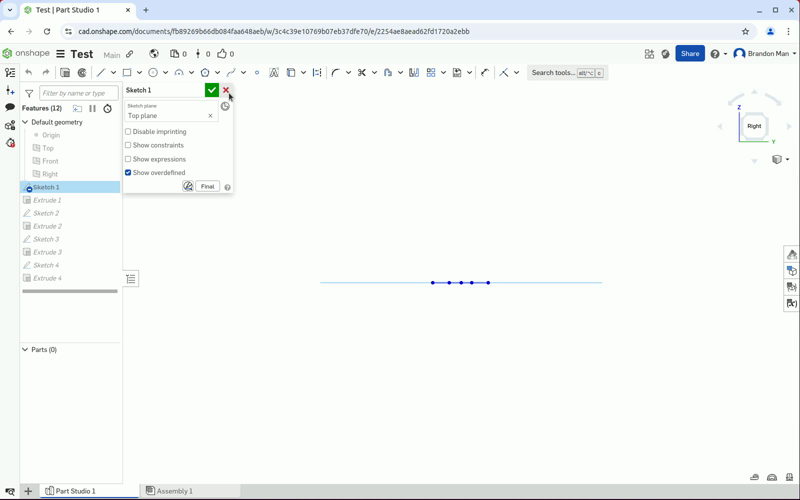
click(229, 92)
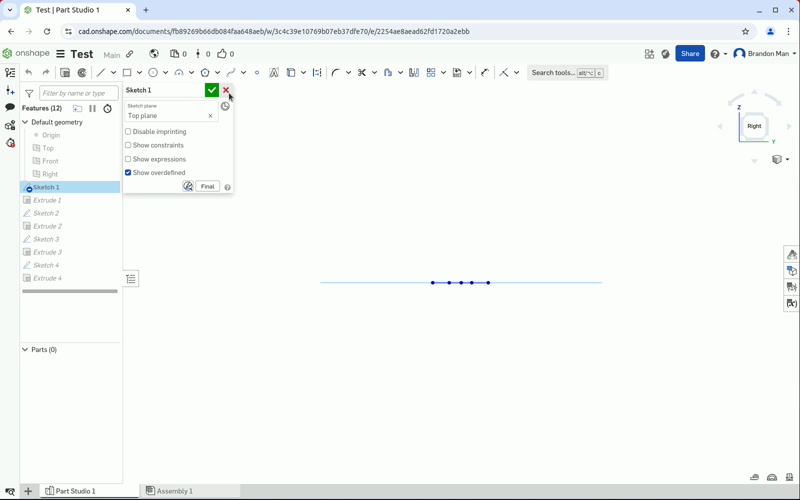
key(shift+s)
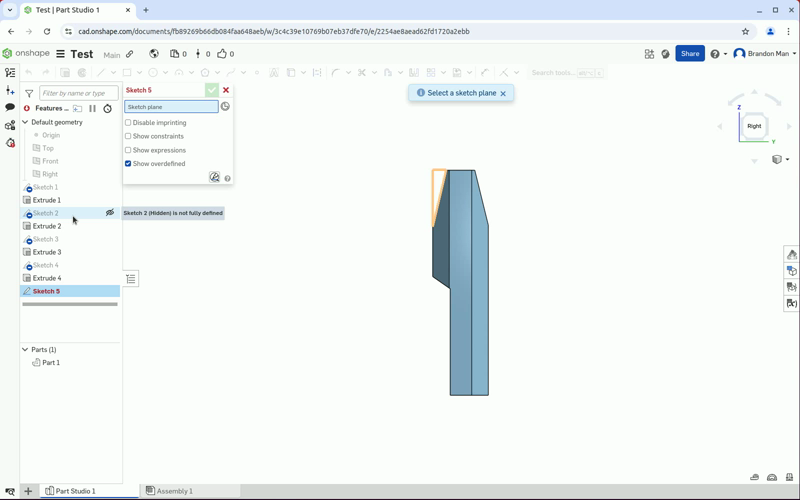
scroll(3)
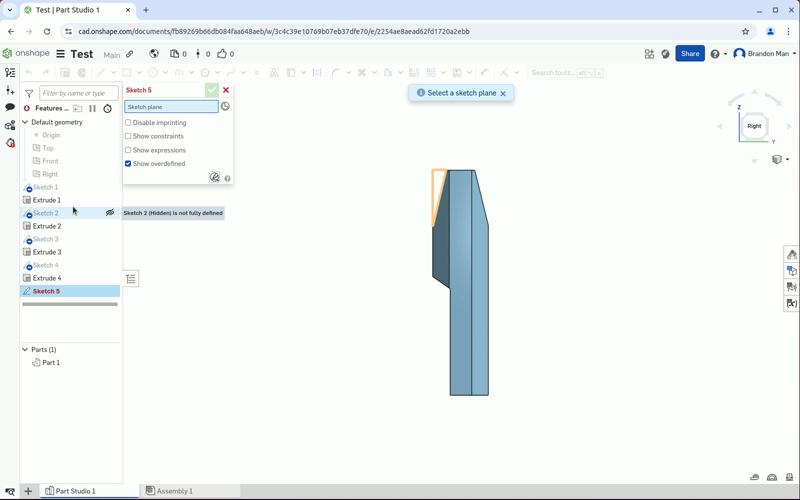
mouse_move(73, 176)
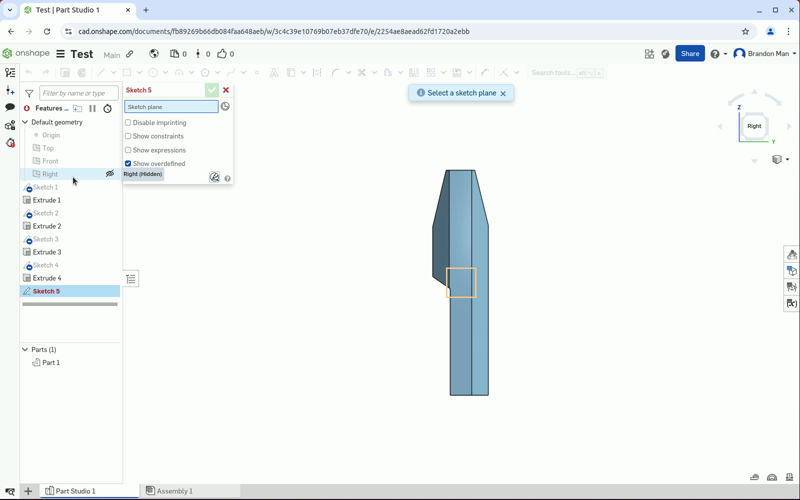
click(73, 176)
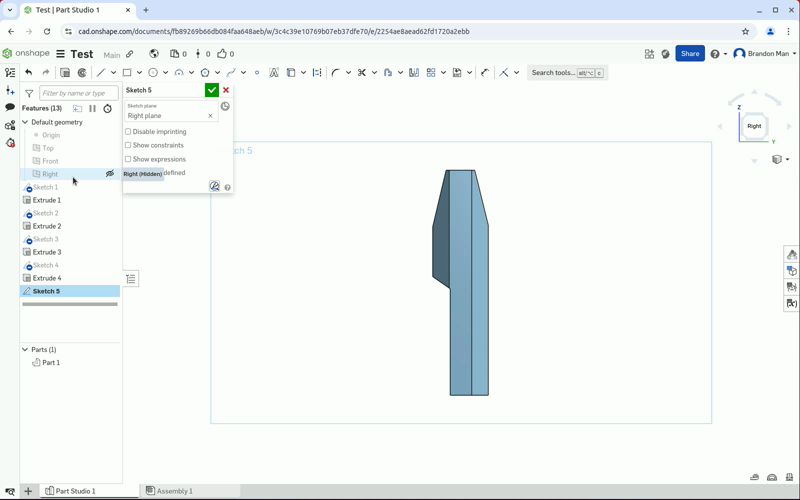
mouse_move(73, 352)
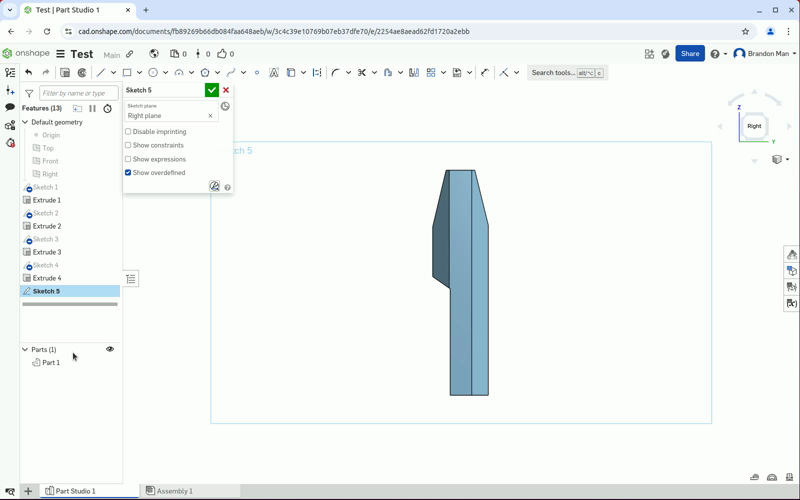
key(y)
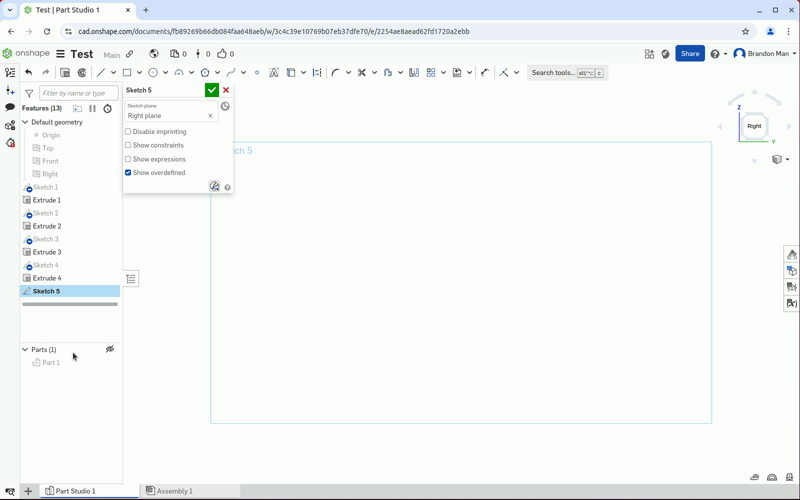
key(l)
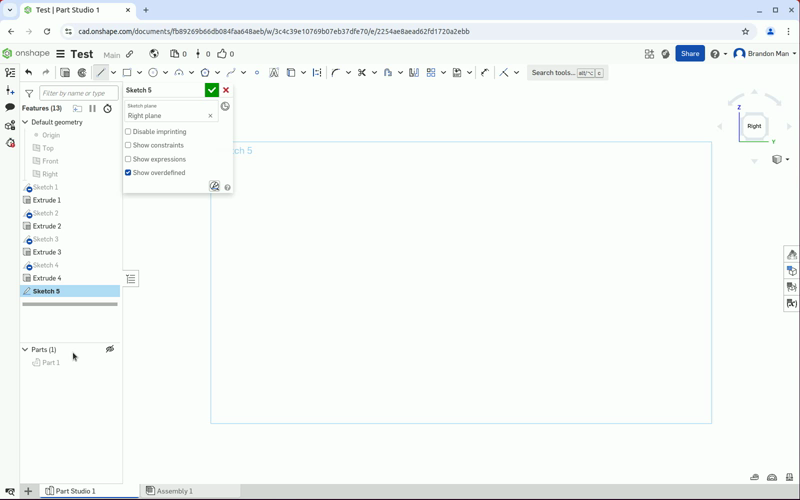
key_down(shift)
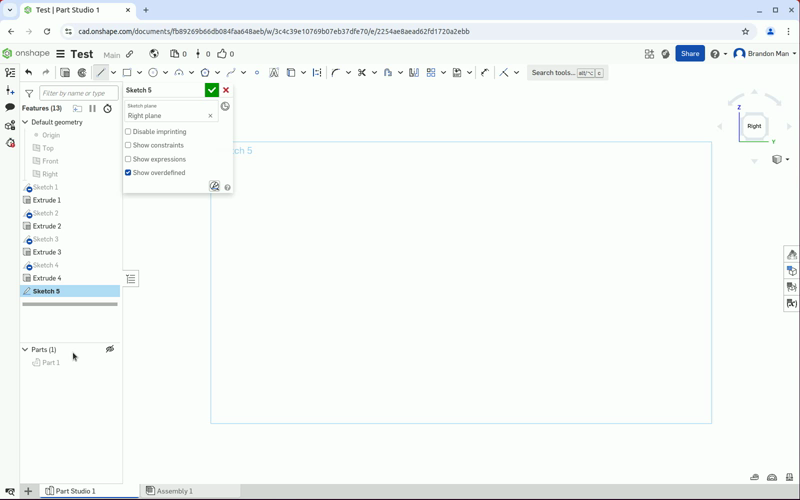
mouse_move(472, 414)
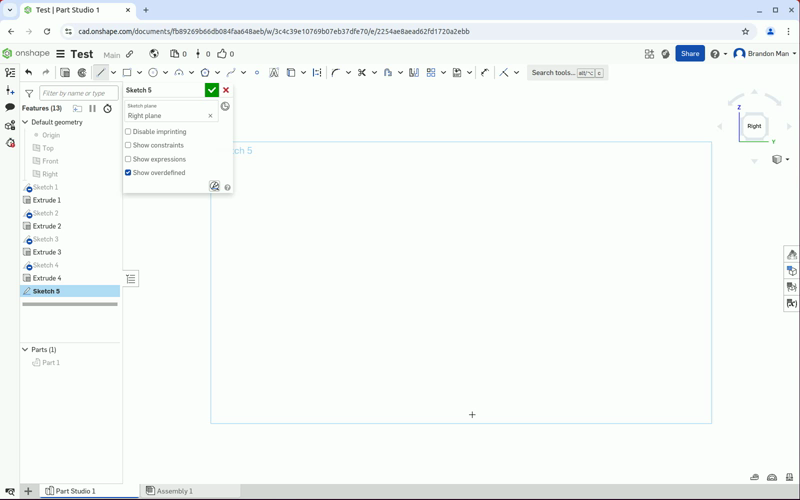
click(472, 414)
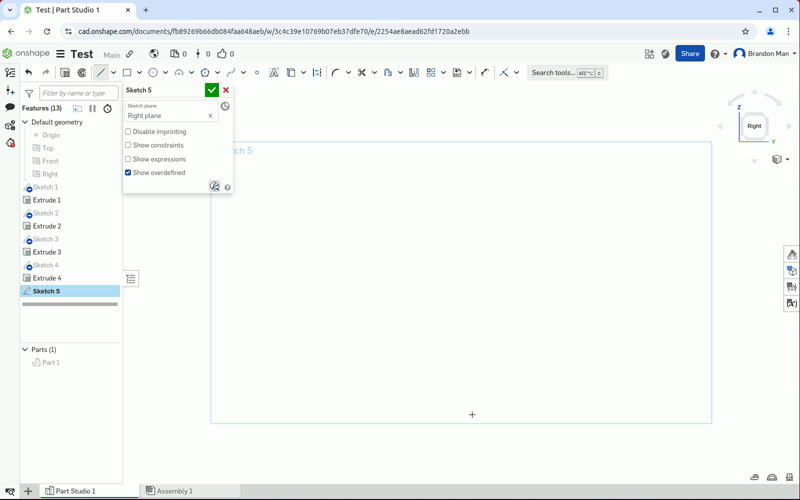
key_up(shift)
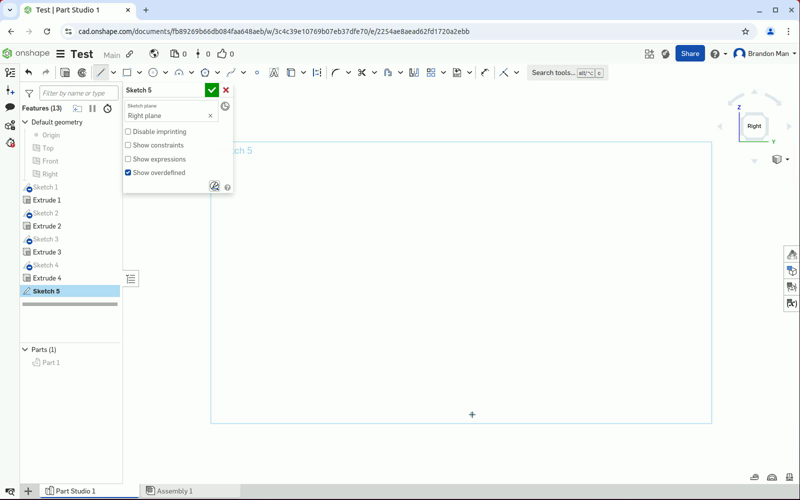
key_down(shift)
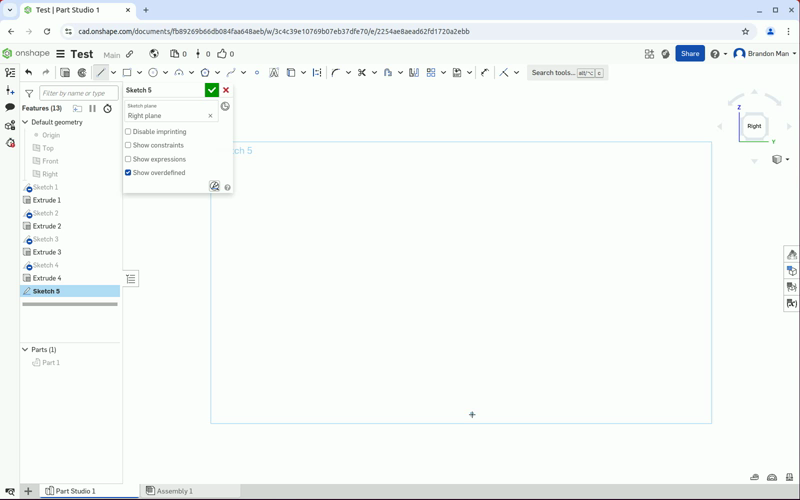
mouse_move(502, 414)
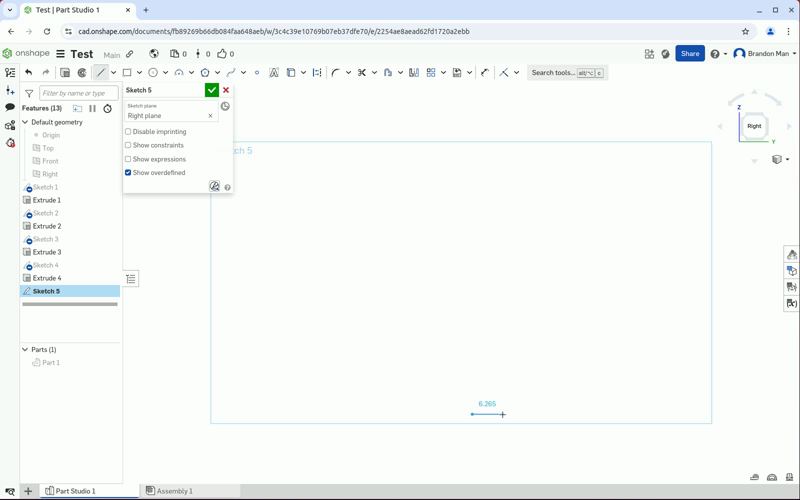
mouse_move(501, 414)
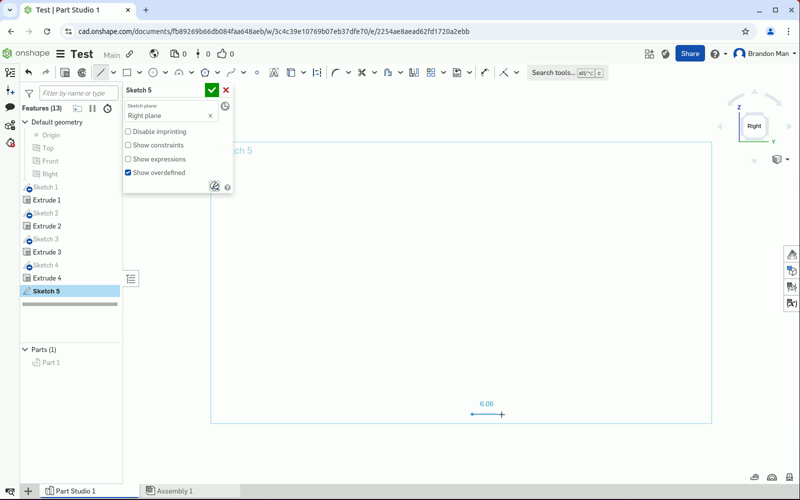
click(501, 414)
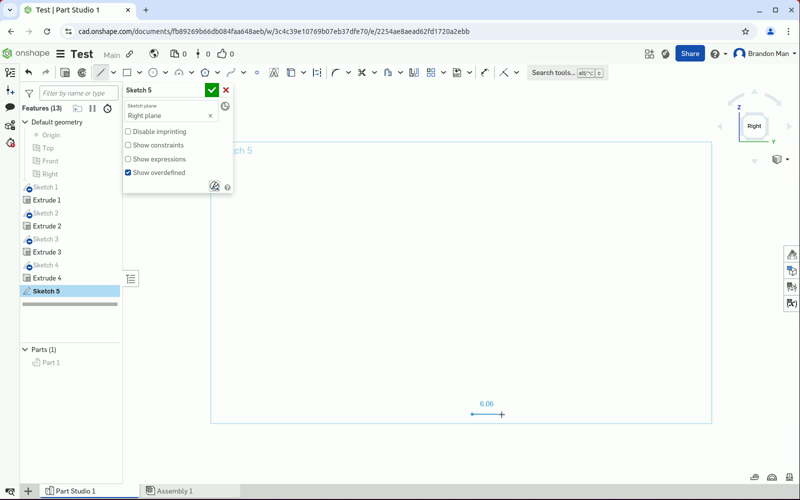
key_up(shift)
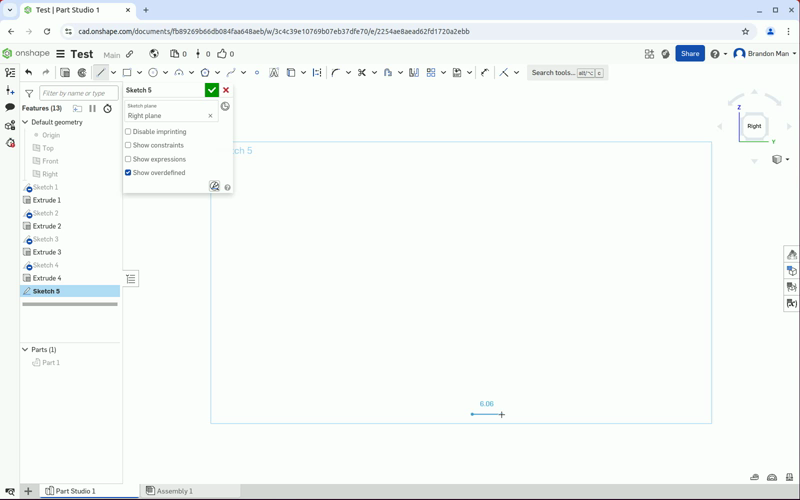
key_down(shift)
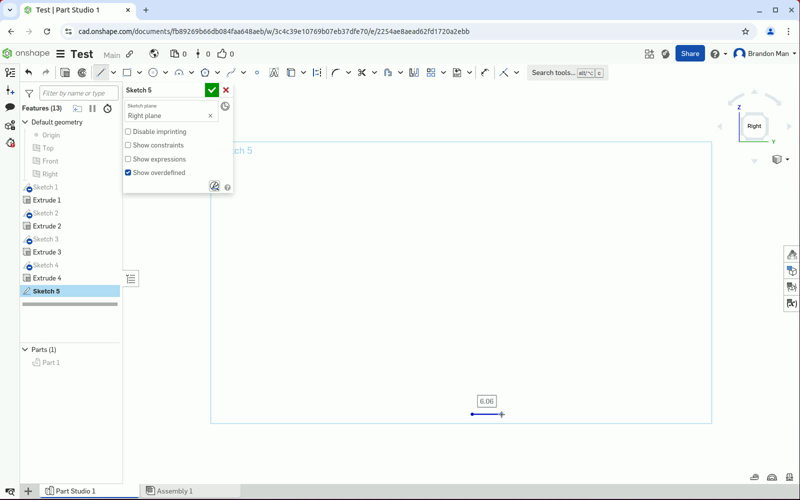
mouse_move(501, 268)
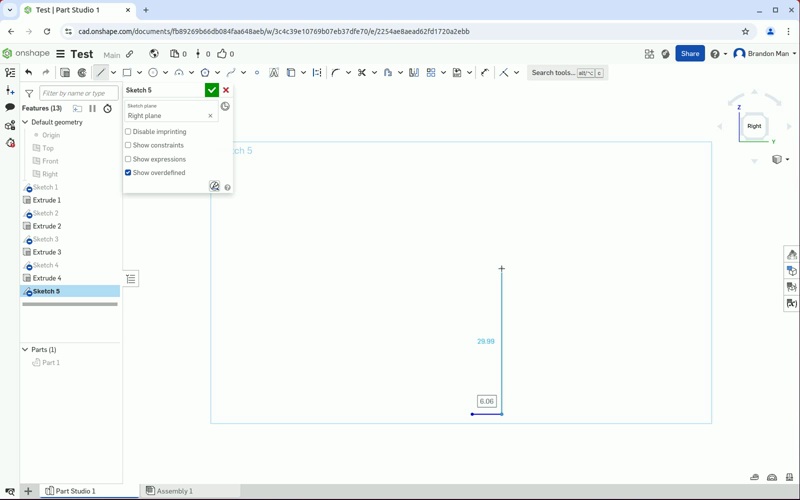
click(501, 268)
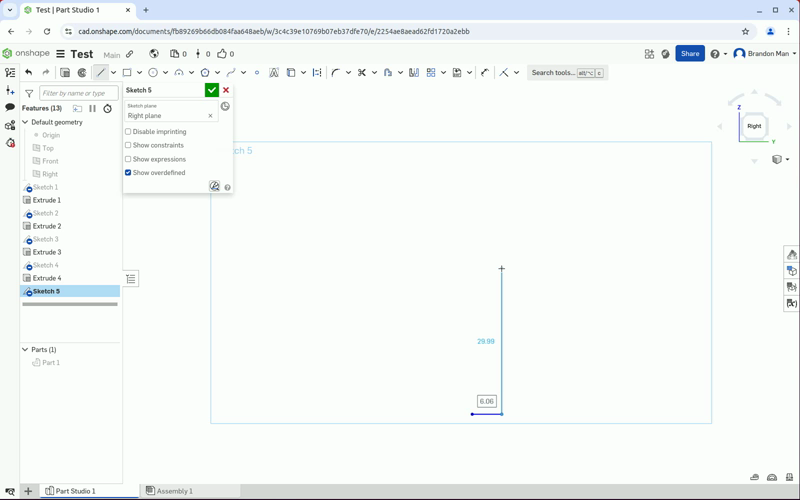
key_up(shift)
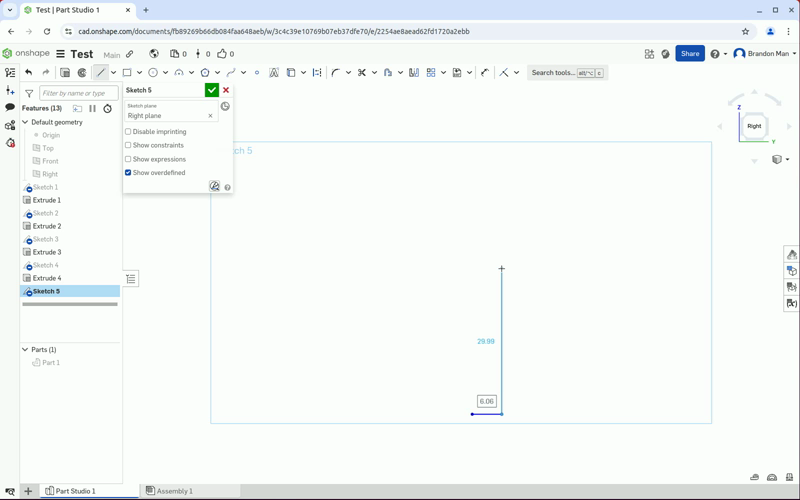
key_down(shift)
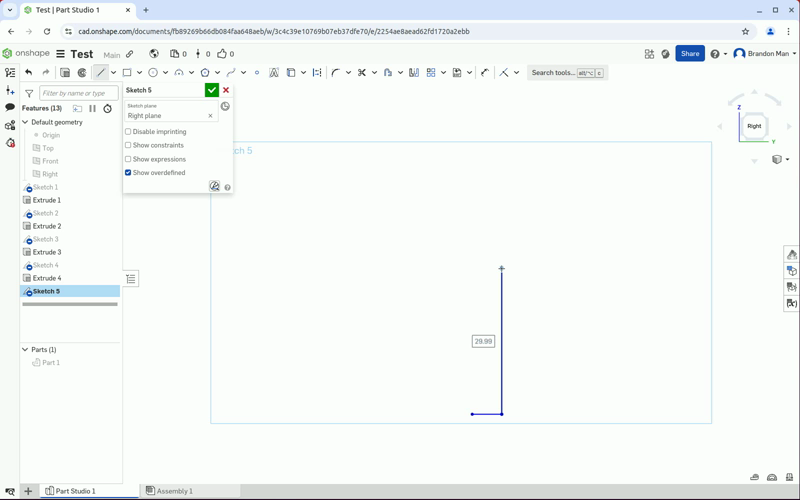
mouse_move(531, 268)
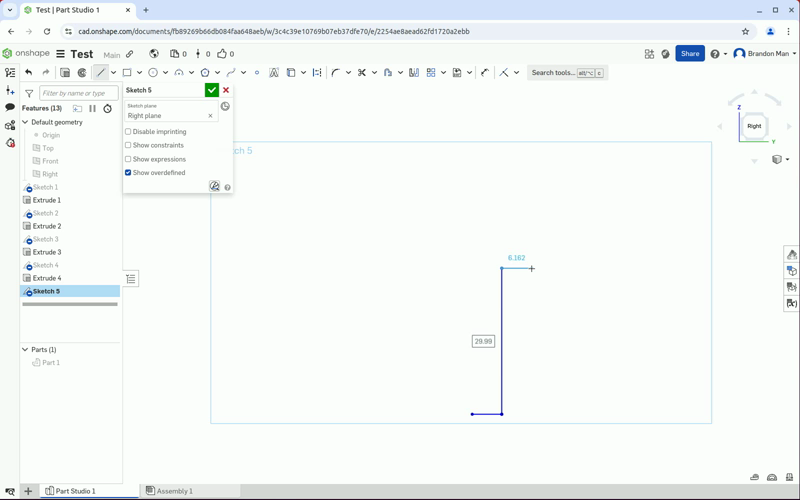
mouse_move(472, 288)
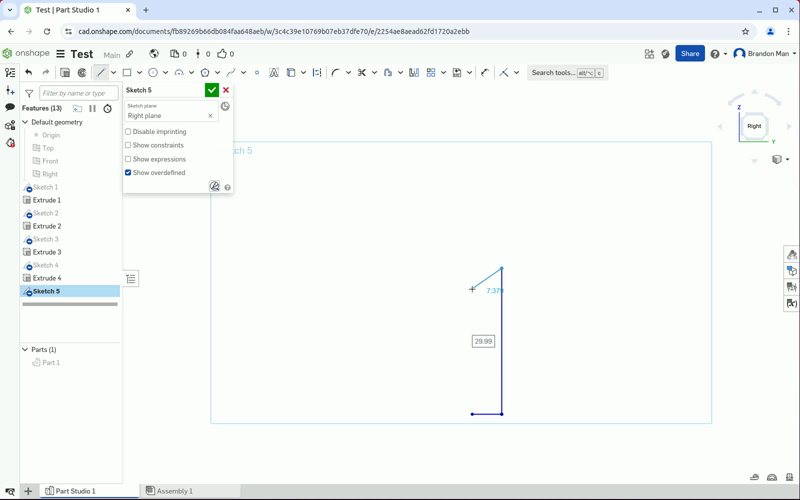
click(472, 288)
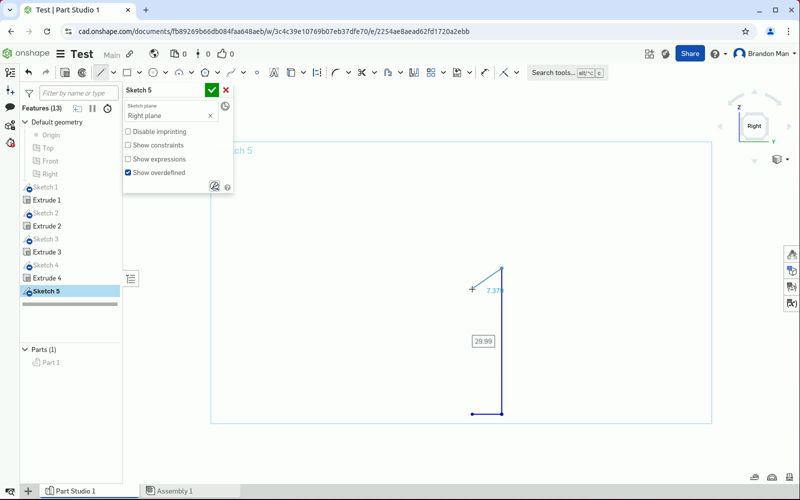
key_up(shift)
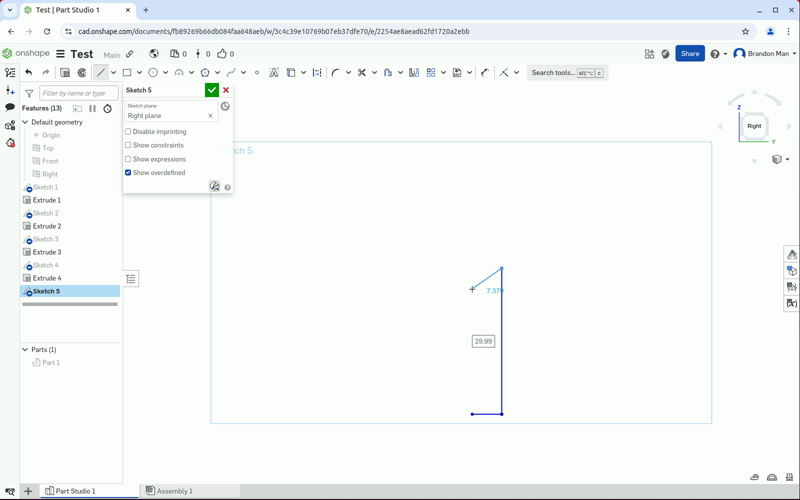
key_down(shift)
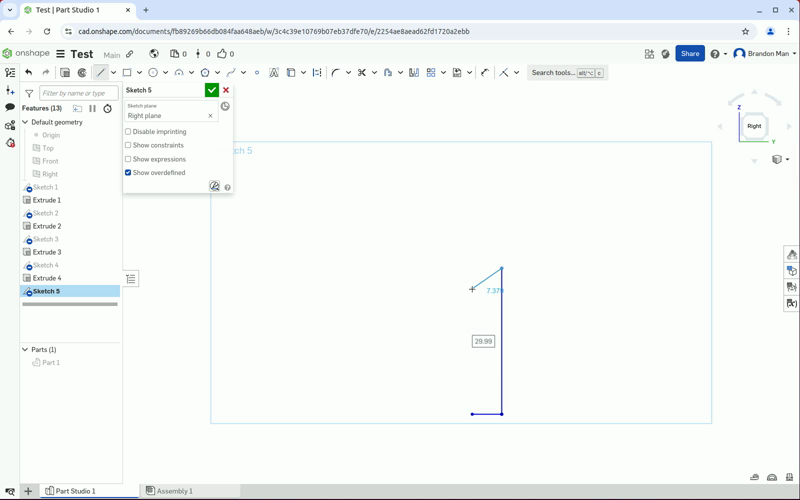
mouse_move(472, 414)
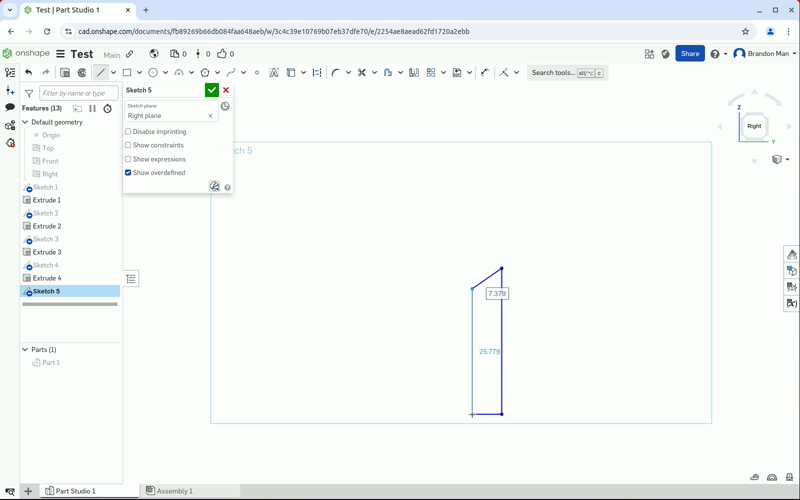
key_up(shift)
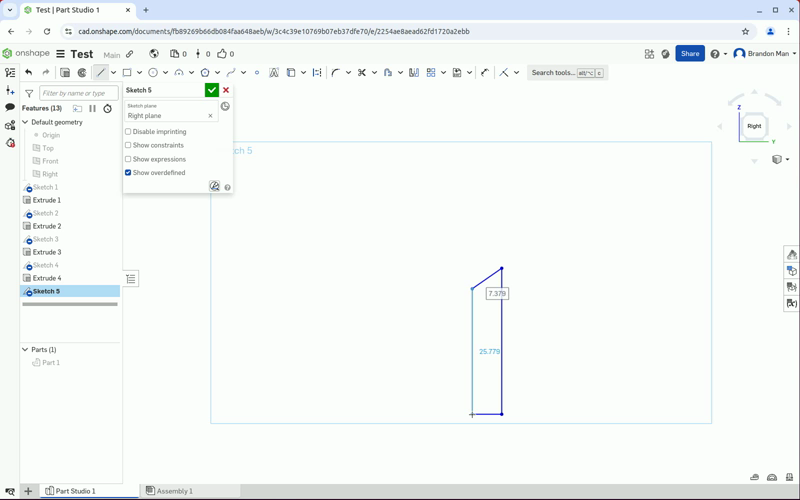
click(472, 414)
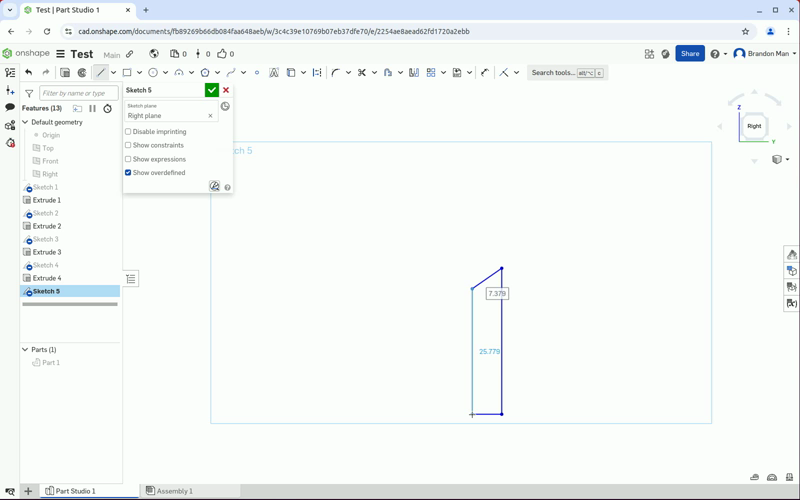
key(esc)
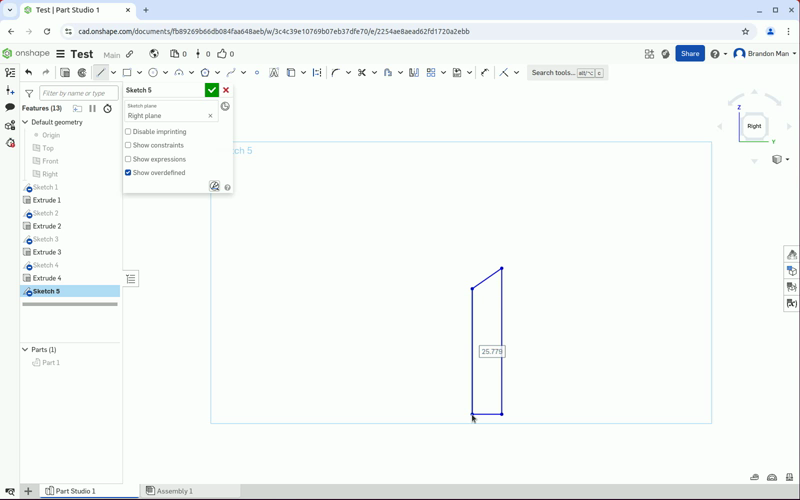
mouse_move(488, 369)
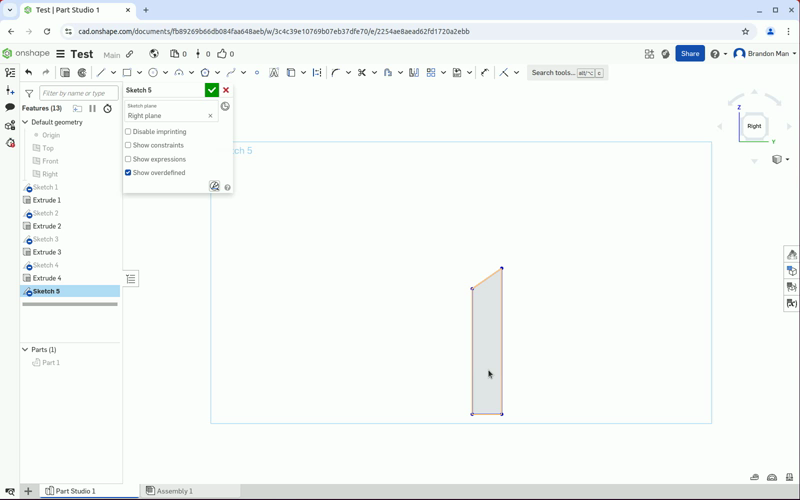
click(488, 369)
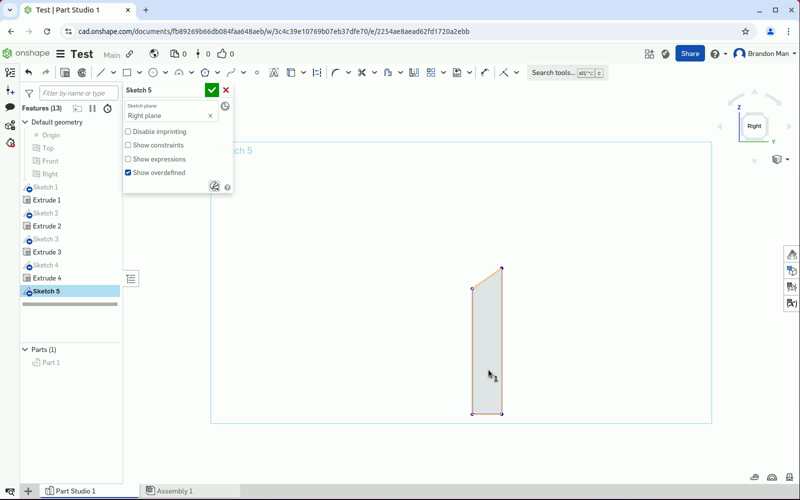
mouse_move(73, 352)
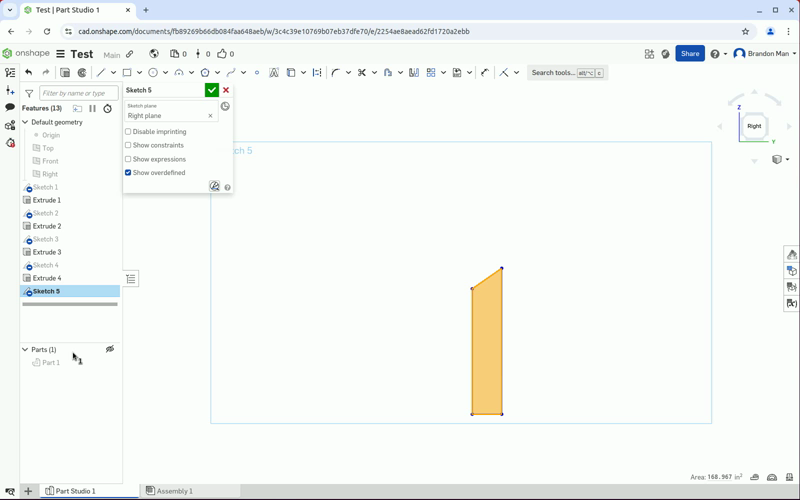
key(shift+y)
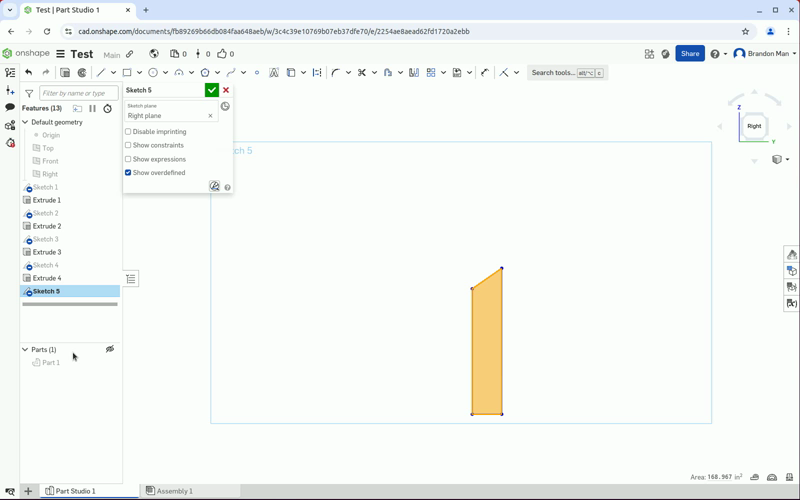
key(shift+e)
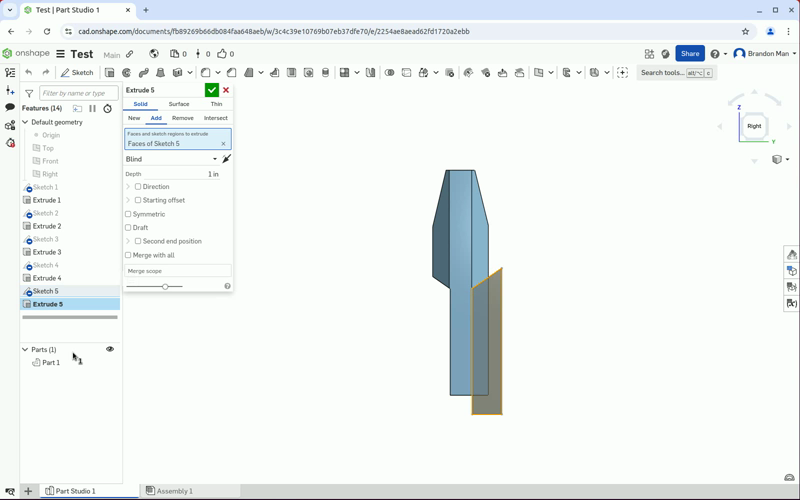
mouse_move(143, 106)
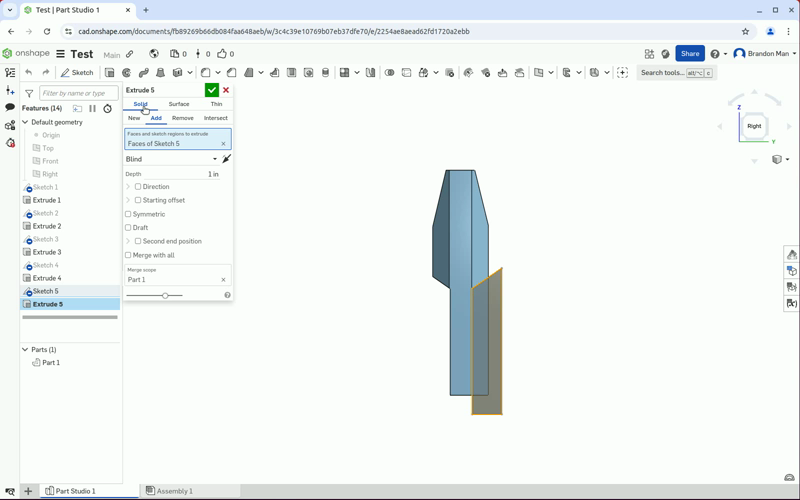
click(143, 106)
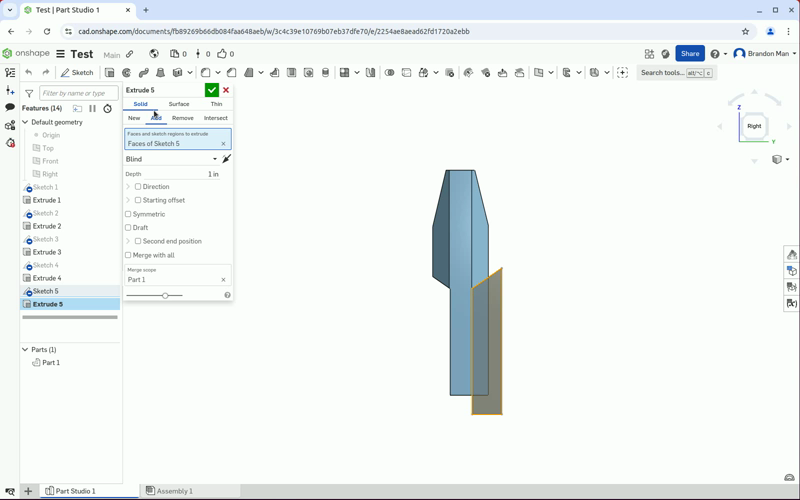
mouse_move(186, 120)
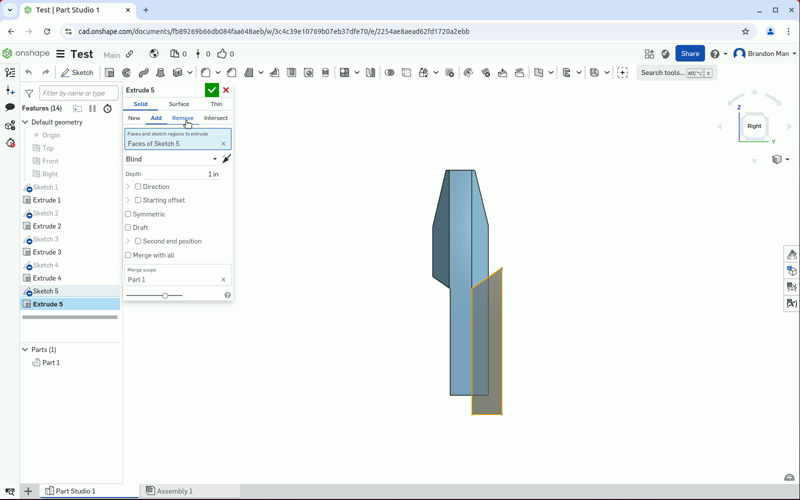
click(186, 120)
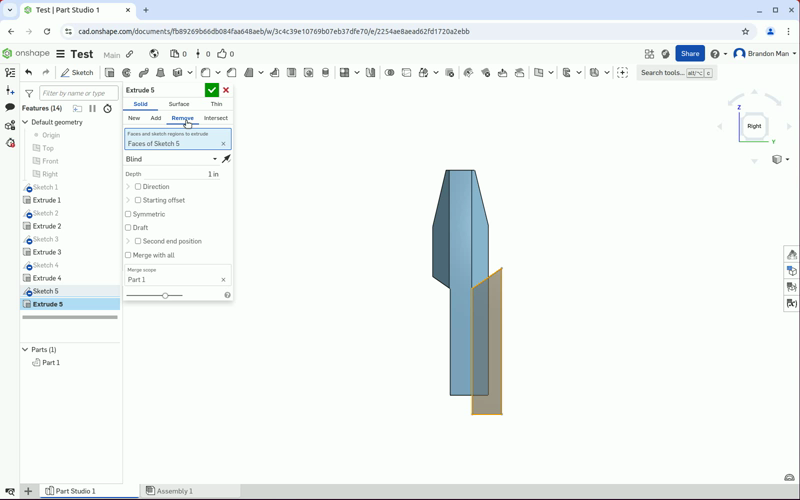
key(tab, 4)
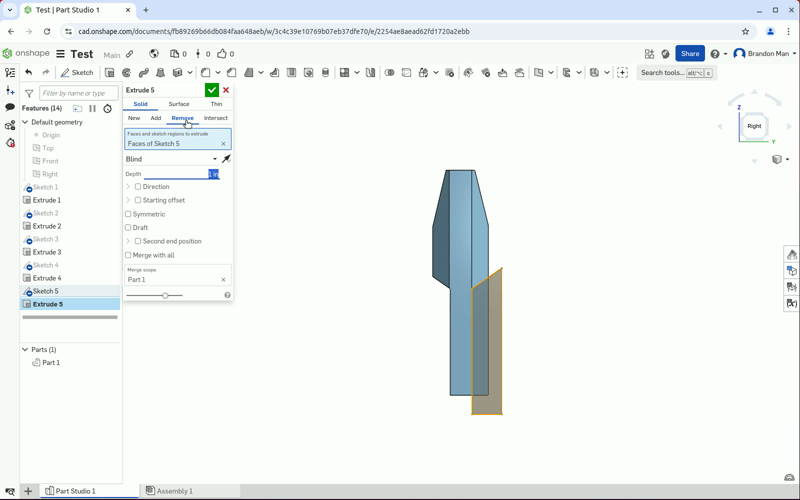
text(61.622)
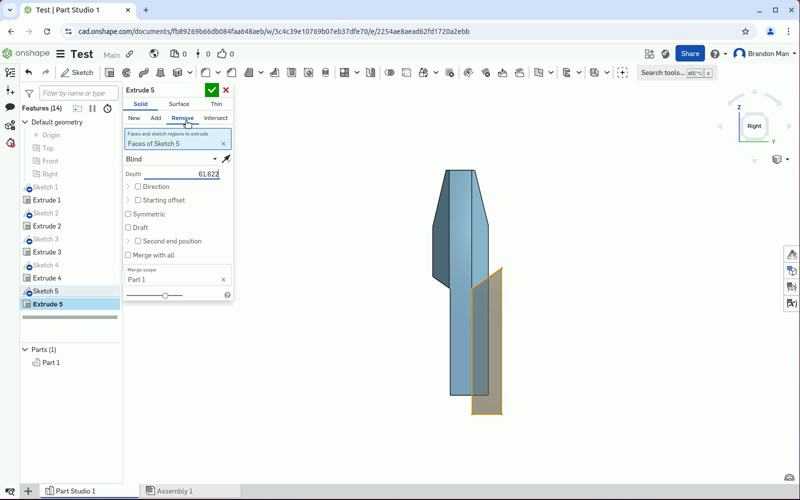
key(tab, 3)
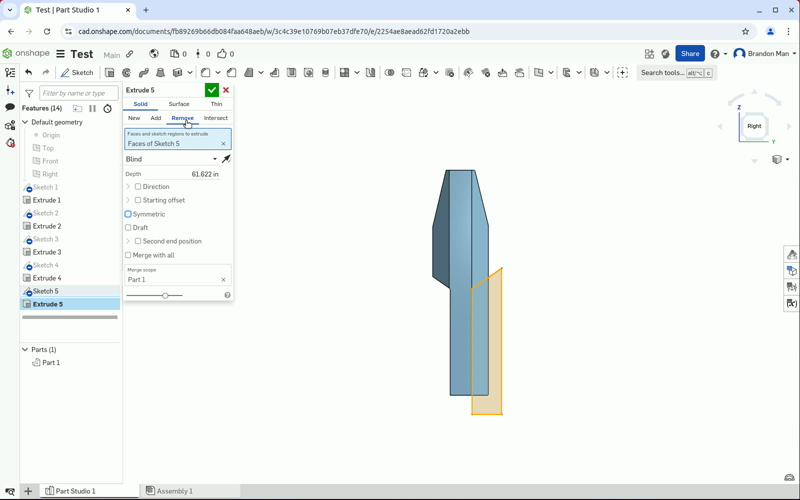
key(space)
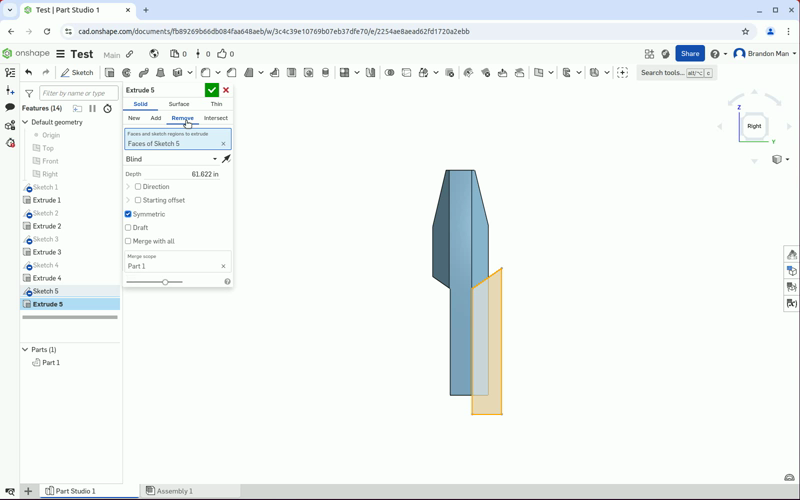
key(tab, 2)
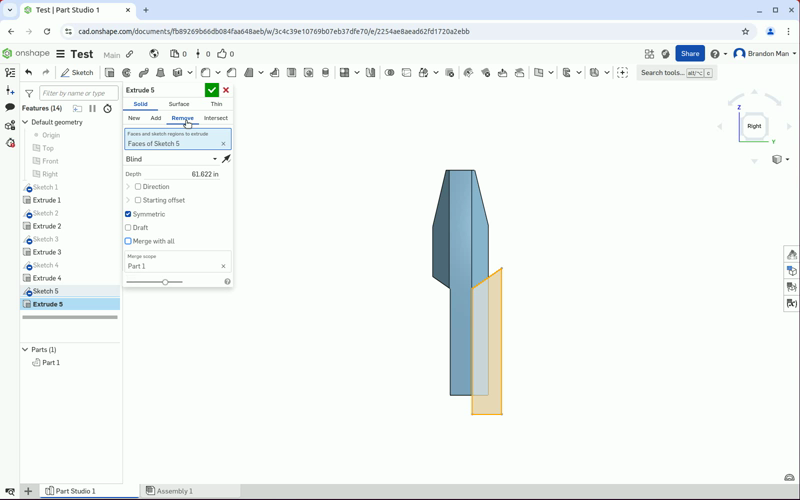
key(space)
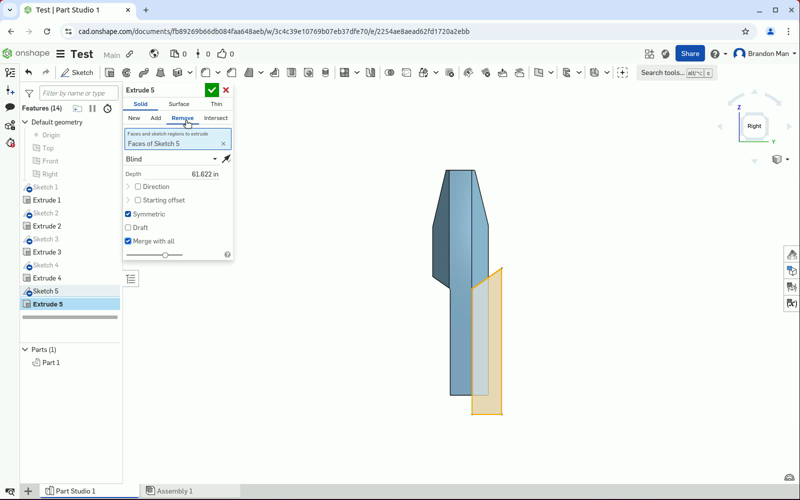
key(enter)
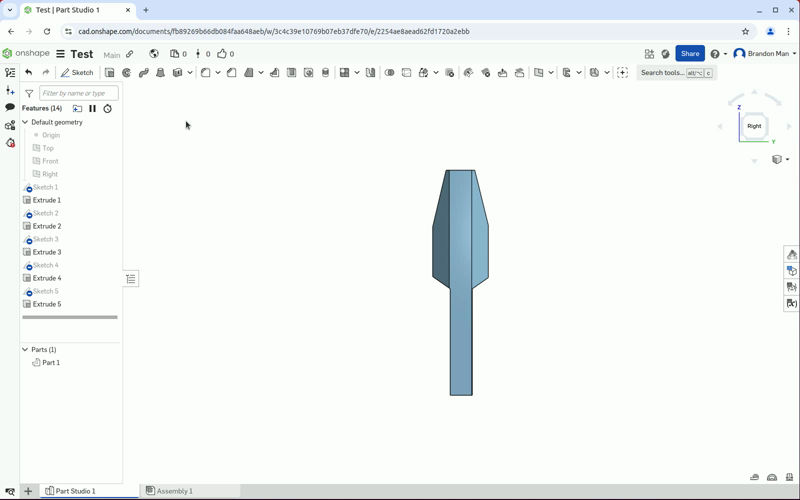
key(shift+h)
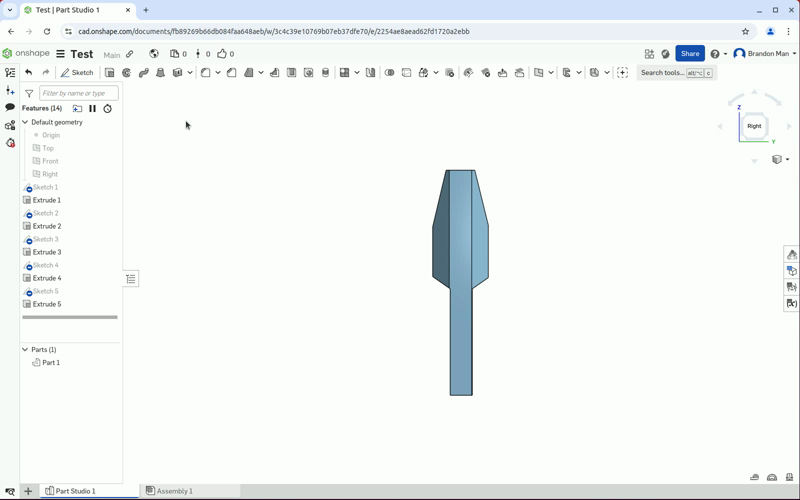
key(shift+h)
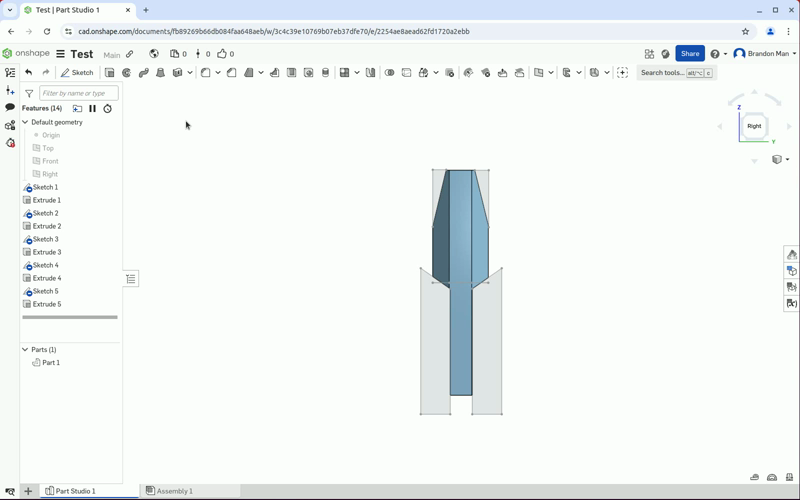
key(shift+7)
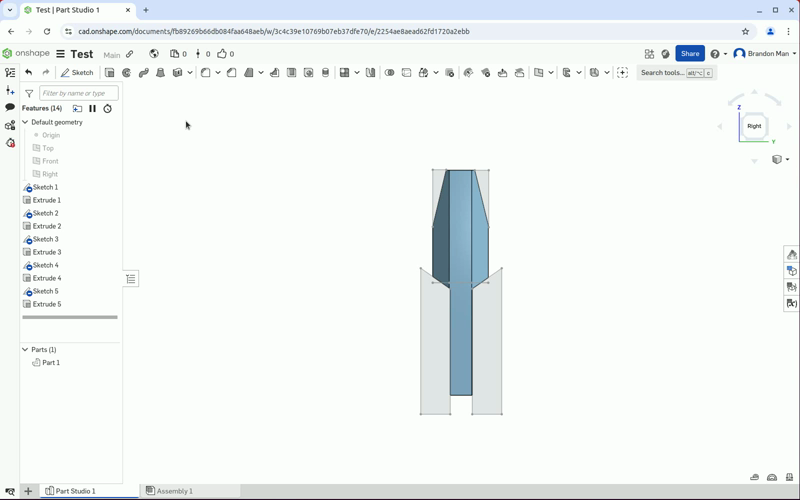
key(right, 2)
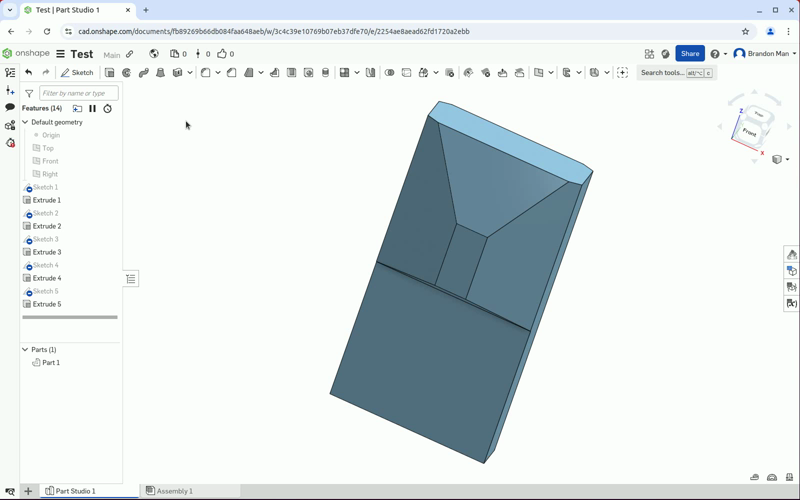
key(down, 2)
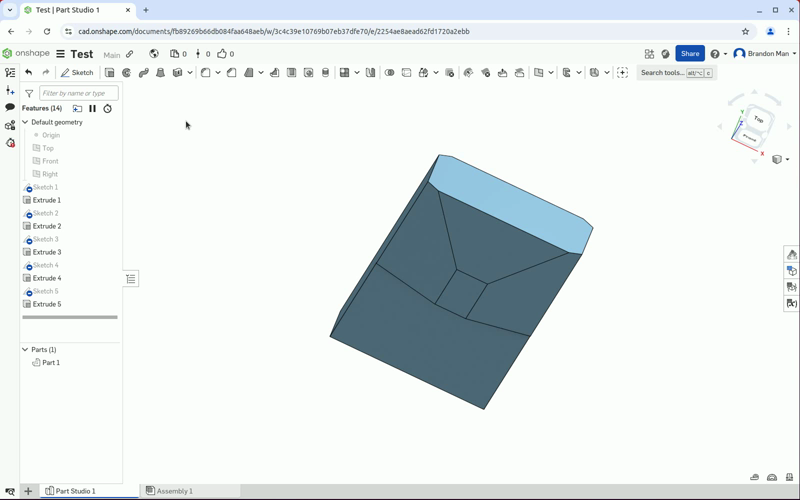
key(up, 2)
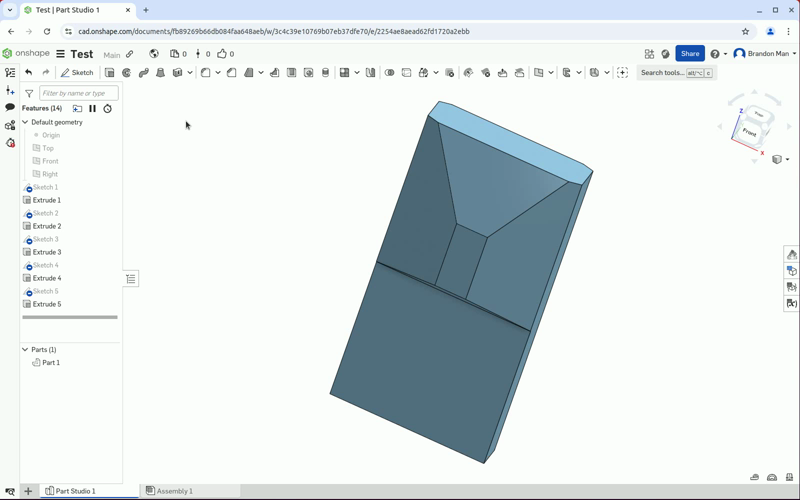
key(left, 2)
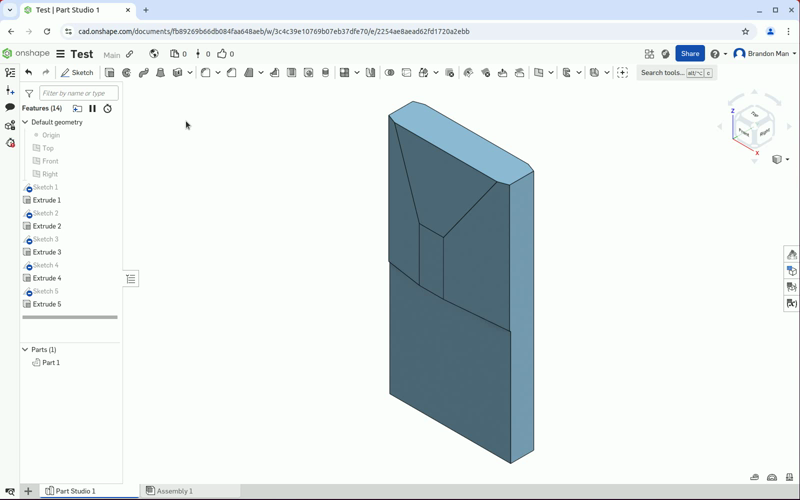
mouse_move(73, 189)
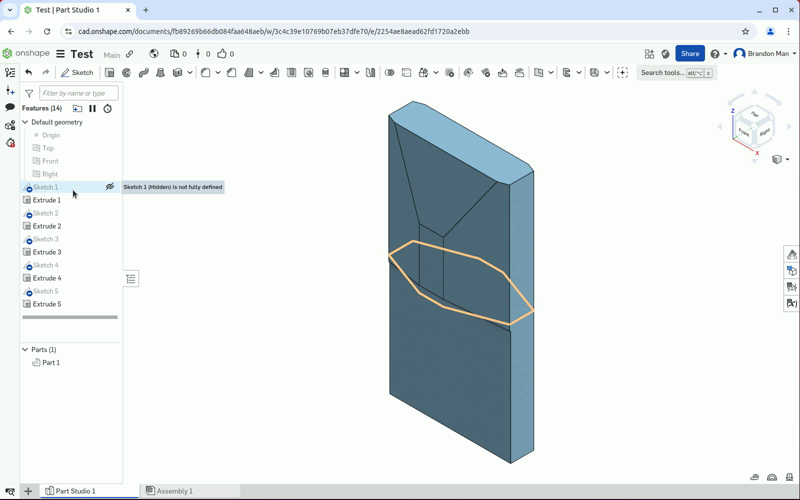
click(73, 189)